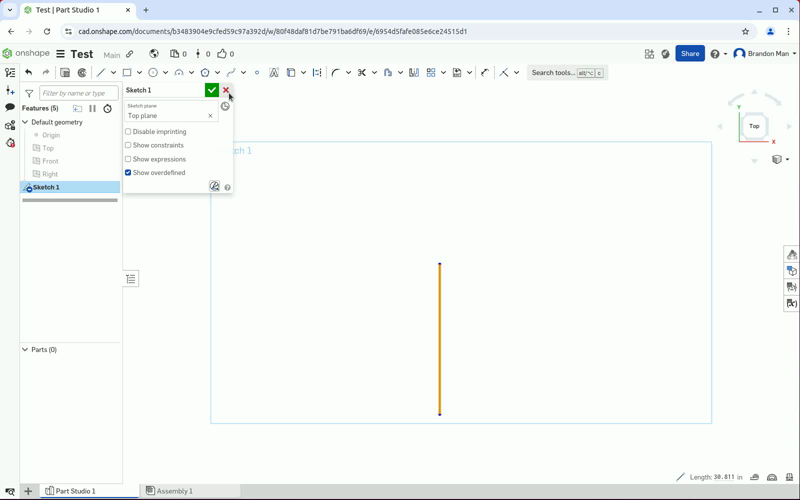
key(shift+h)
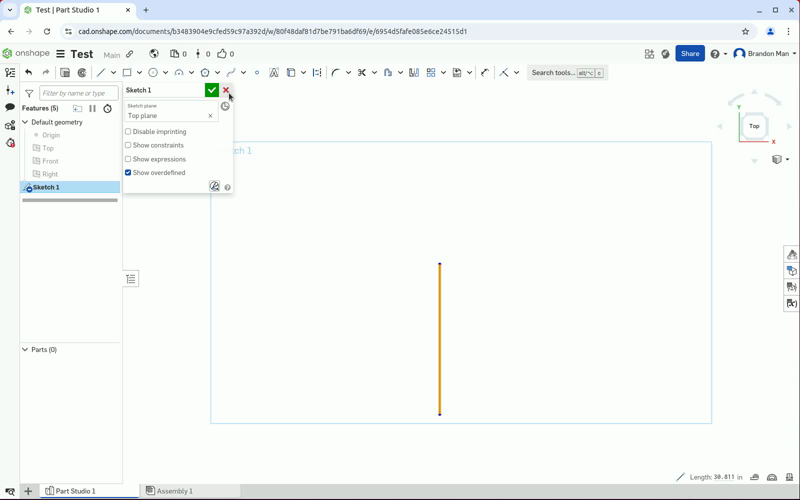
key(shift+s)
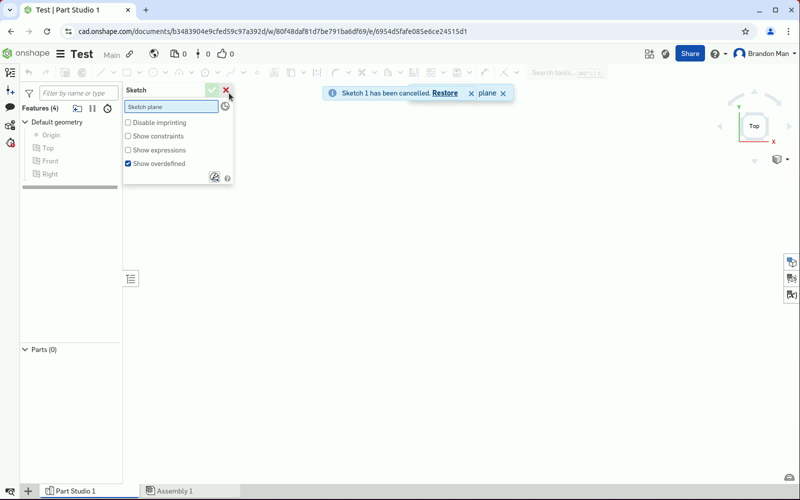
mouse_move(73, 150)
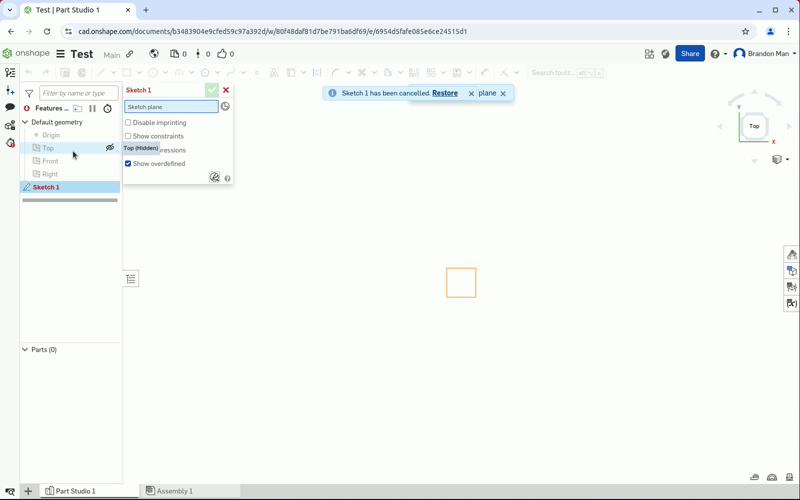
click(73, 150)
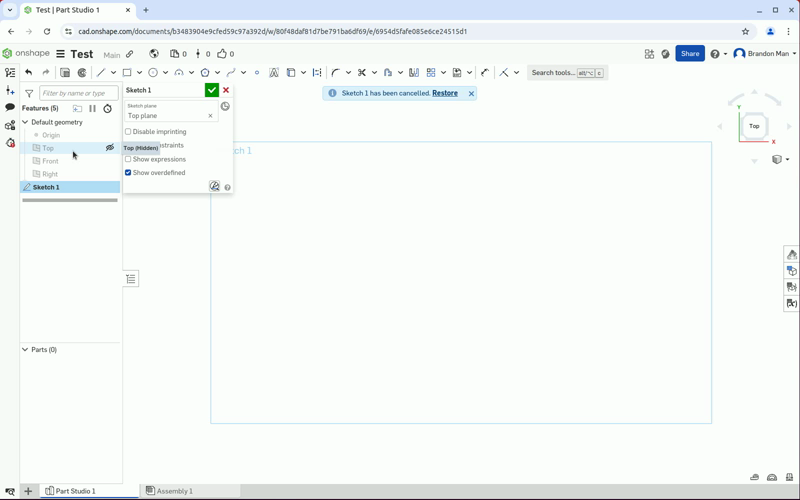
mouse_move(73, 352)
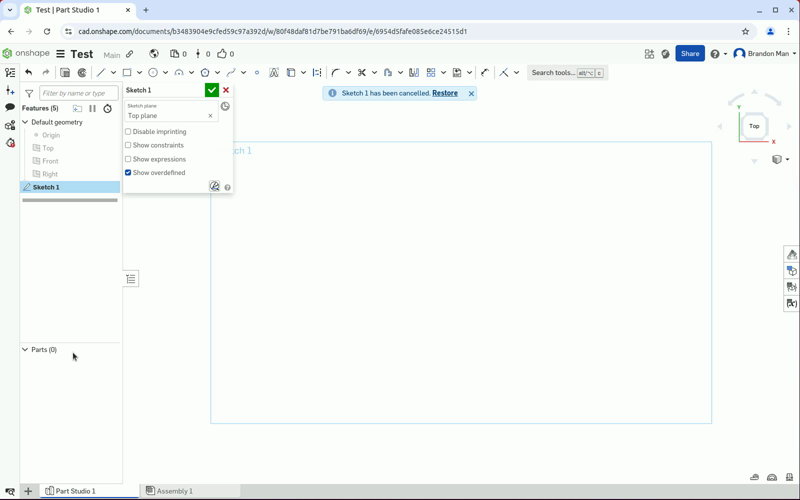
key(y)
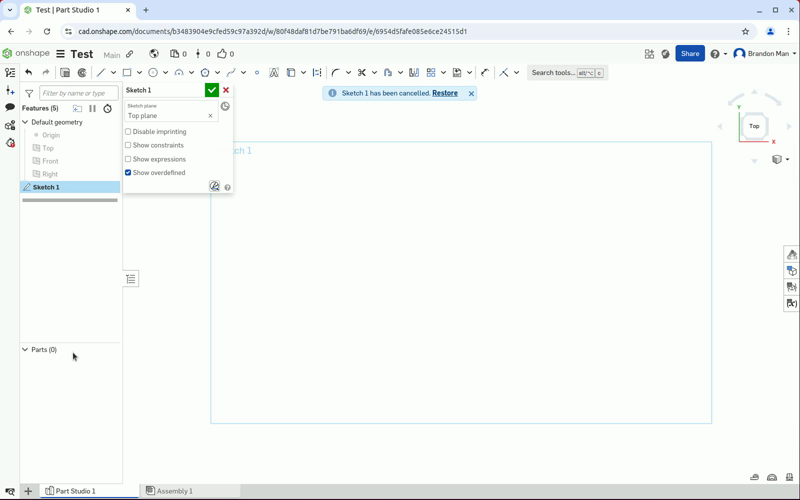
key(l)
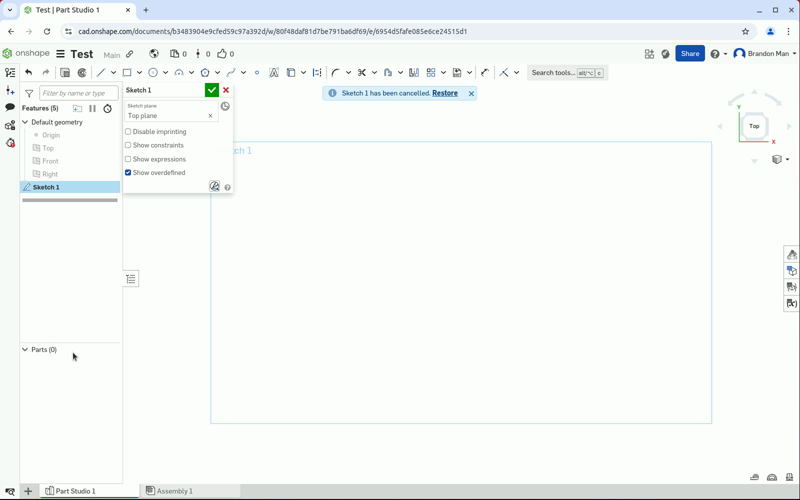
key_down(shift)
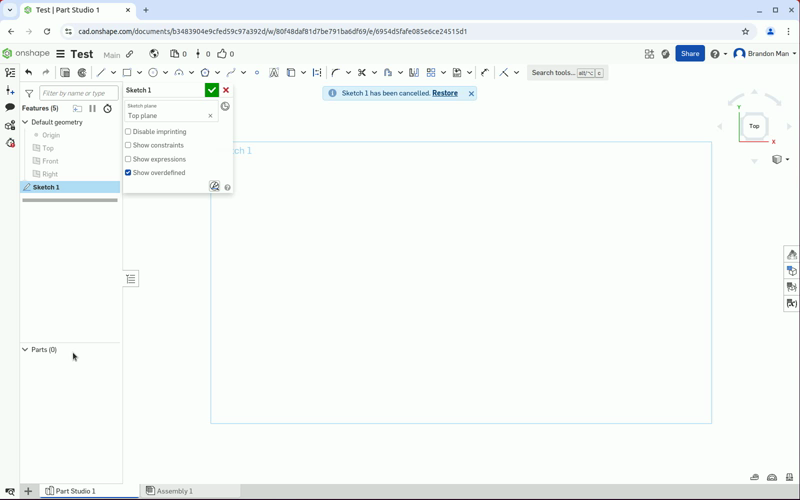
mouse_move(460, 282)
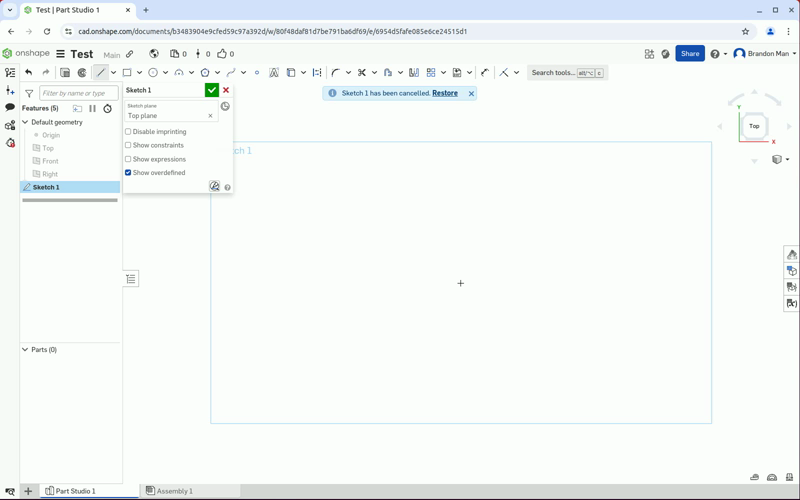
click(460, 282)
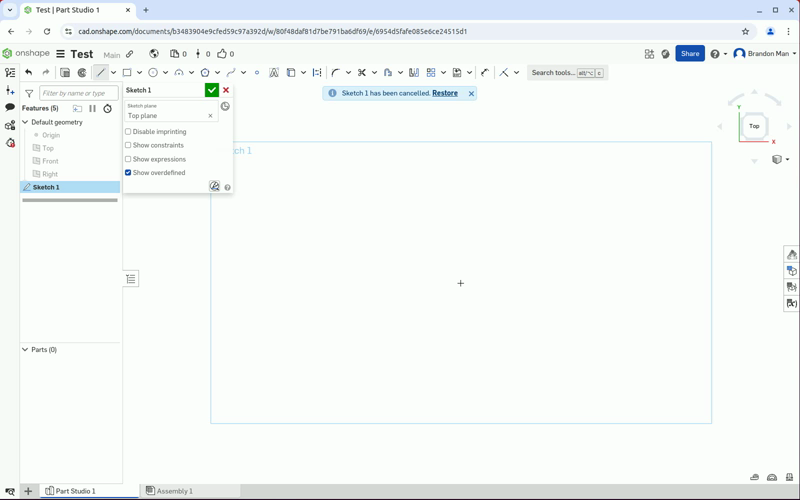
key_up(shift)
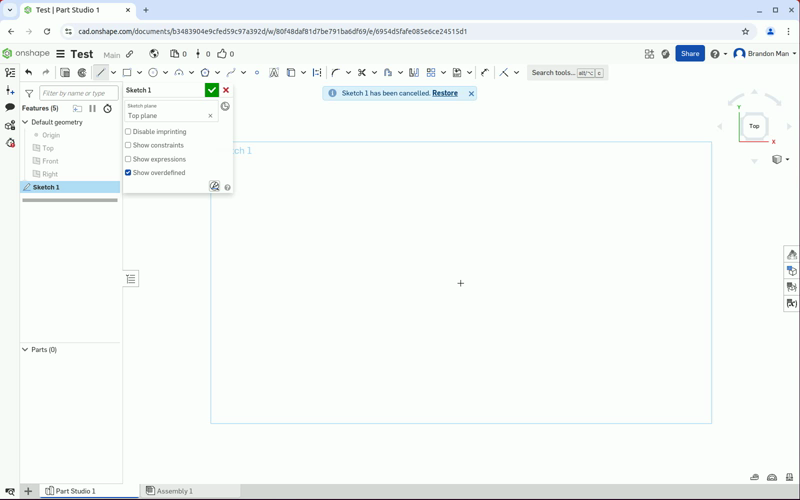
key_down(shift)
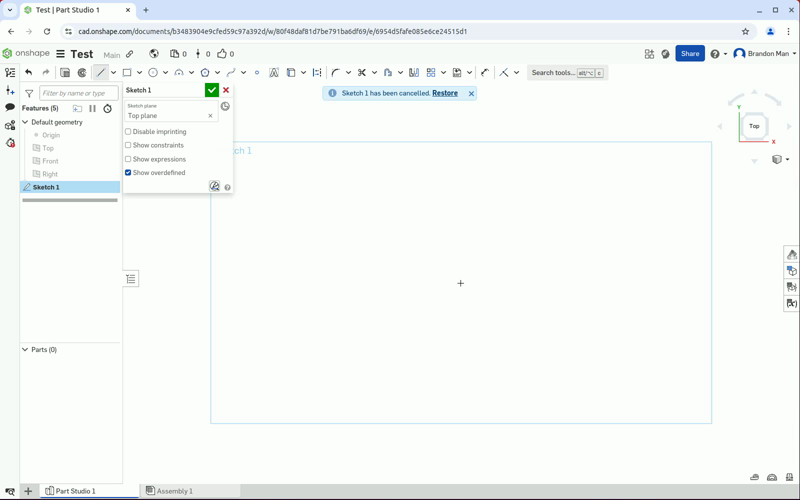
mouse_move(570, 282)
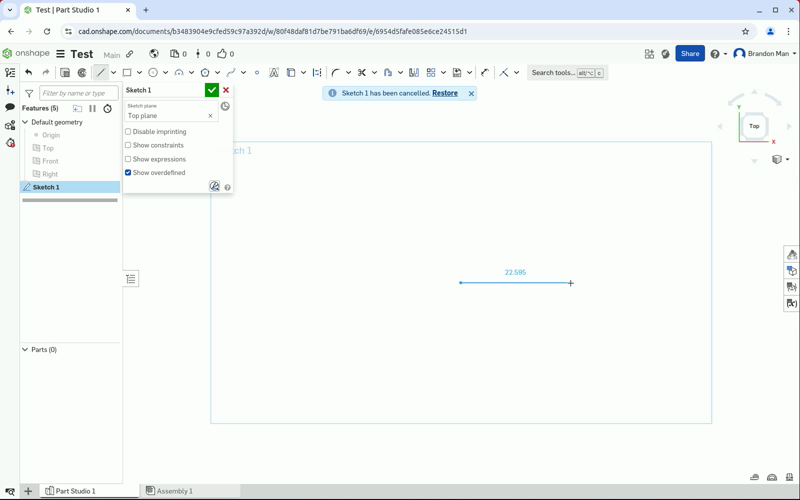
click(570, 282)
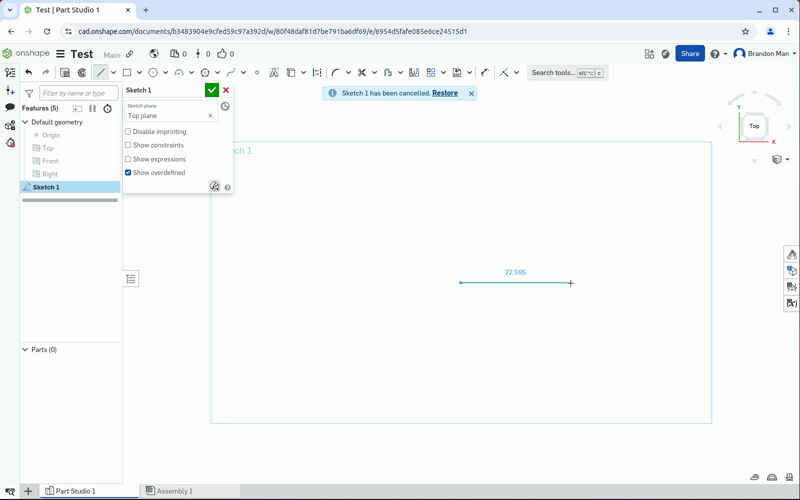
key_up(shift)
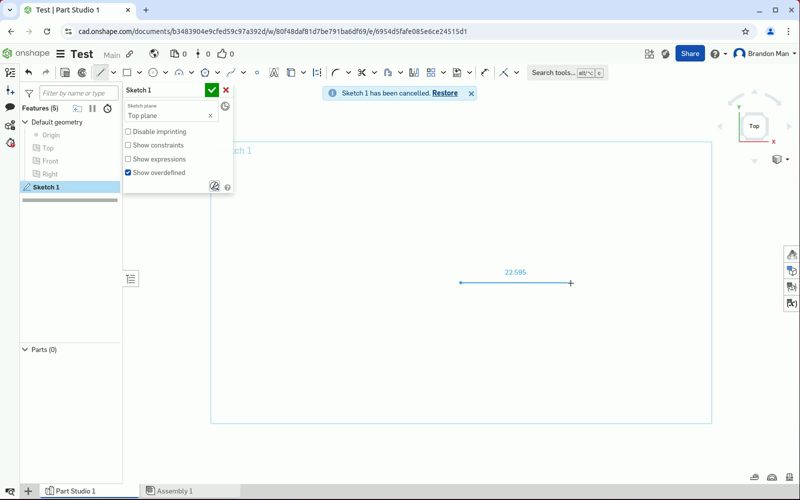
key_down(shift)
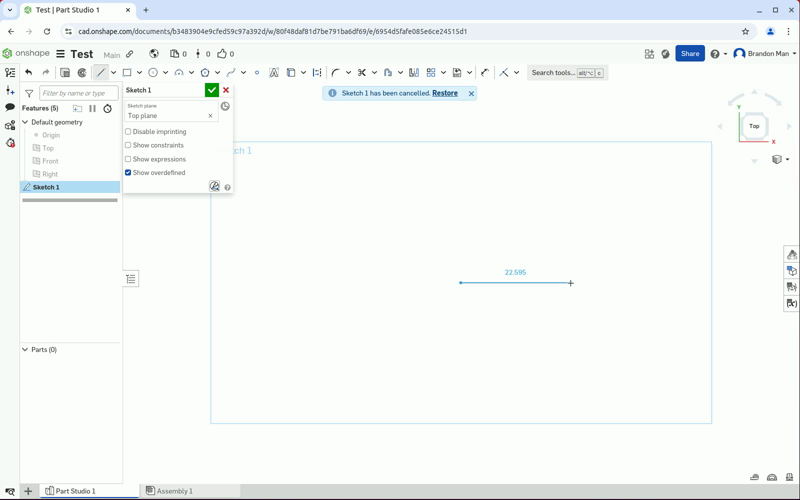
mouse_move(589, 282)
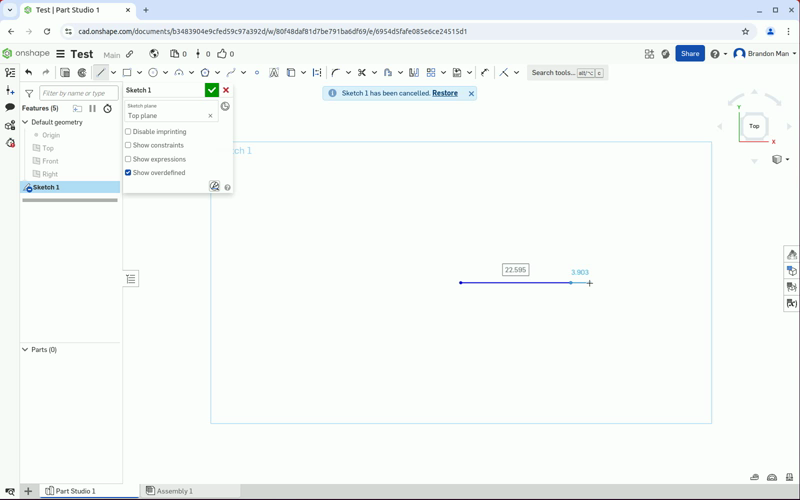
mouse_move(570, 274)
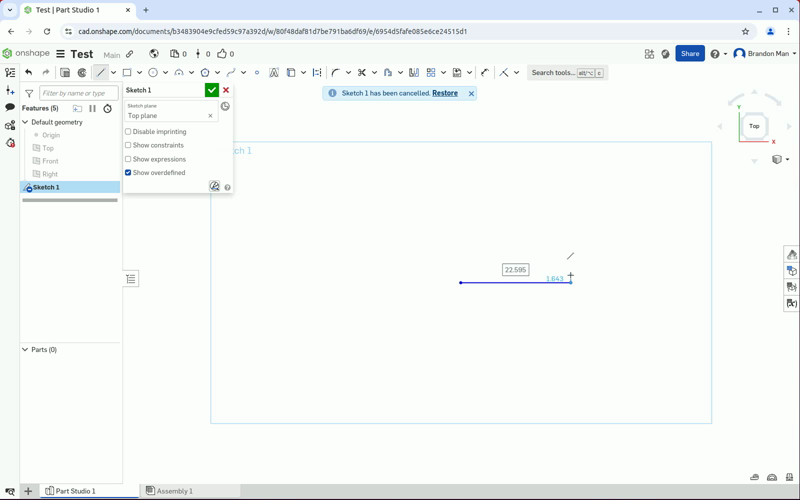
click(570, 274)
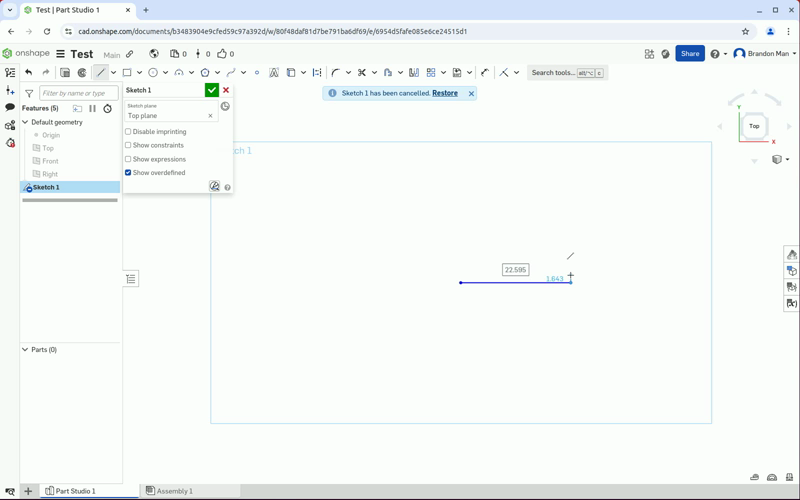
key_up(shift)
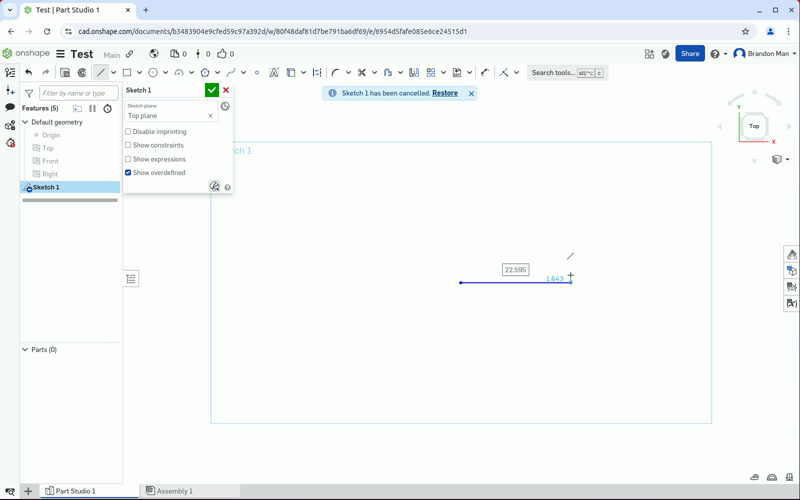
key_down(shift)
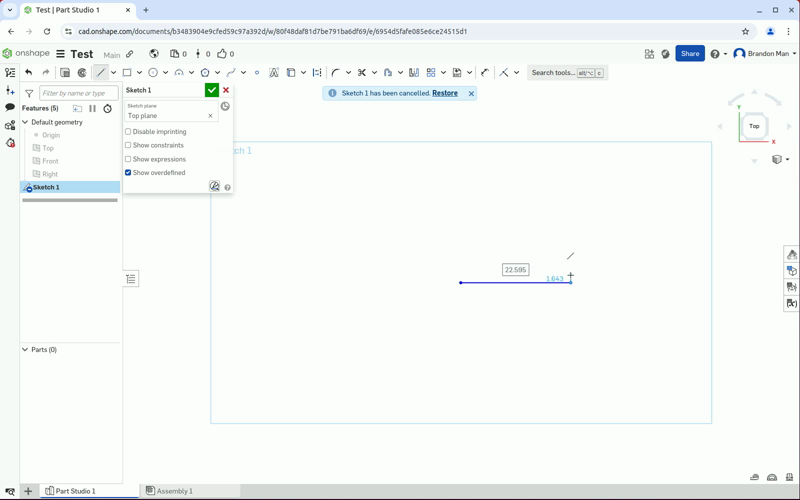
mouse_move(460, 274)
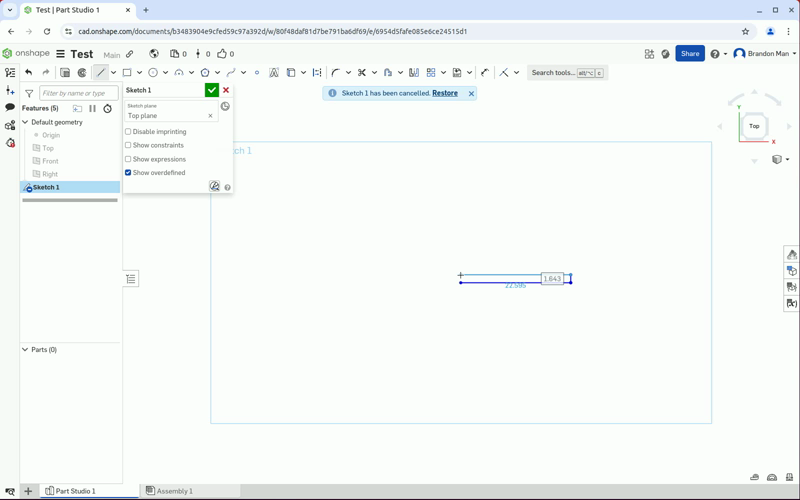
click(460, 274)
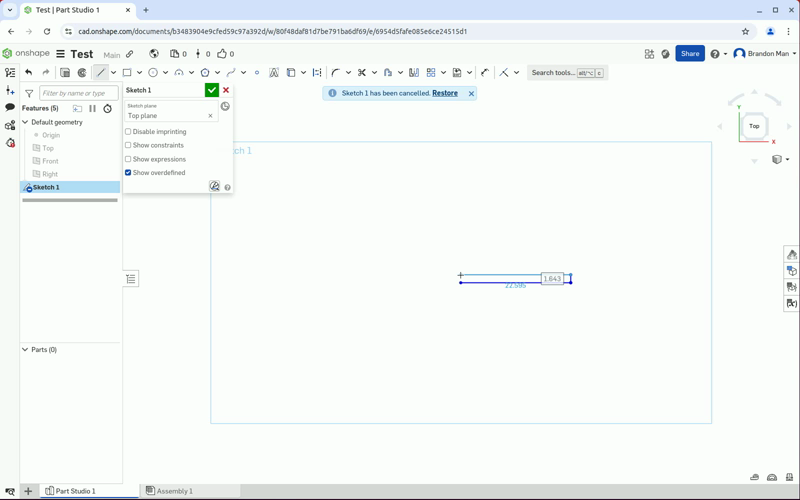
key_up(shift)
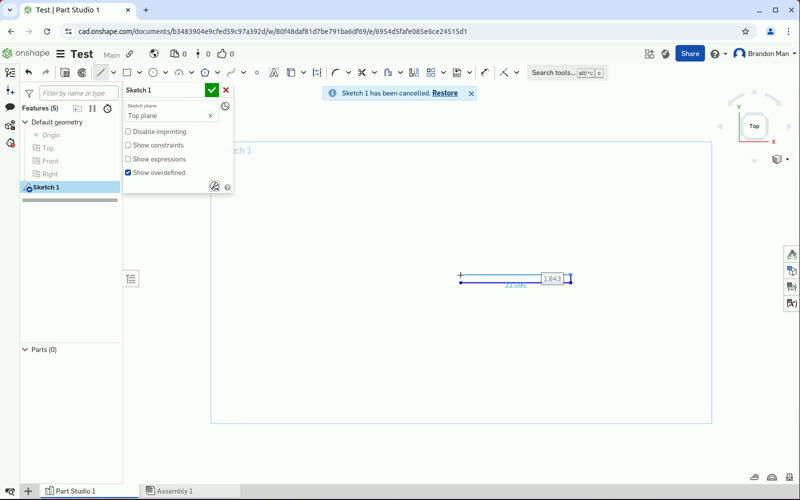
mouse_move(490, 274)
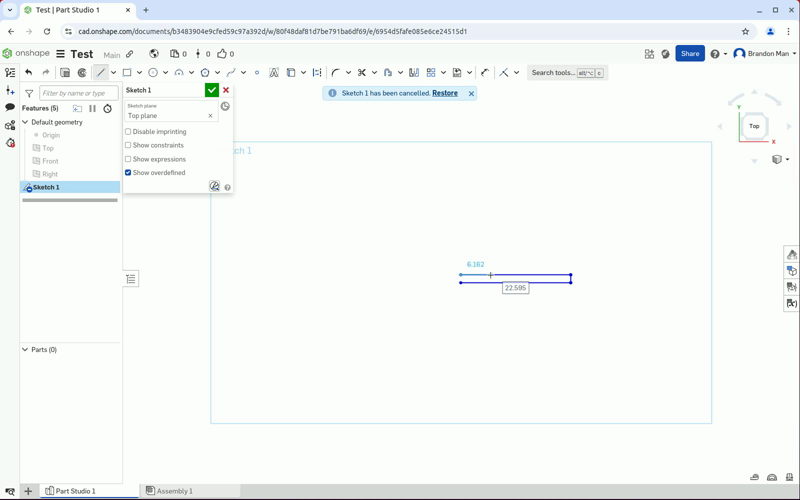
key_down(shift)
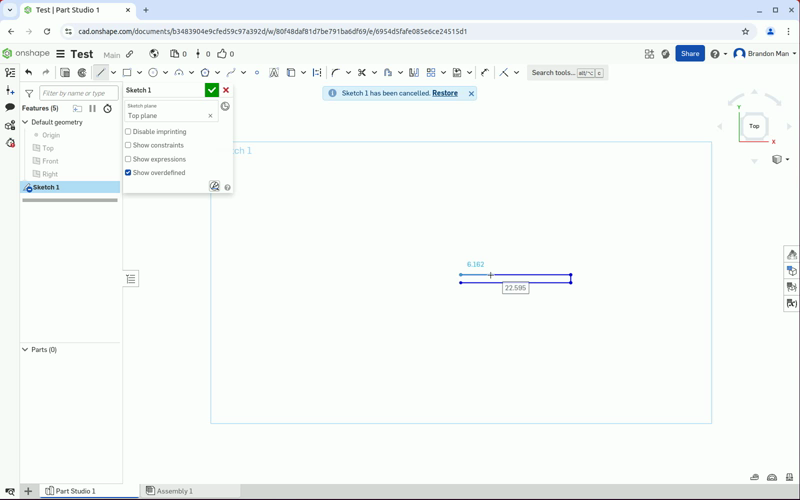
mouse_move(460, 282)
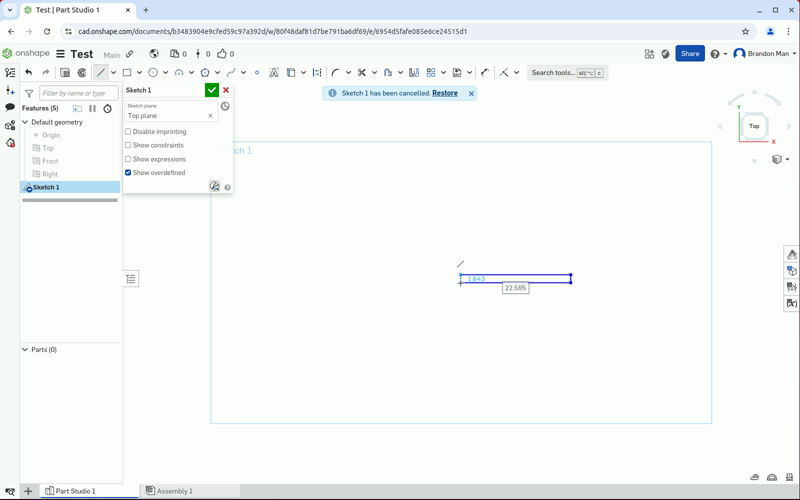
key_up(shift)
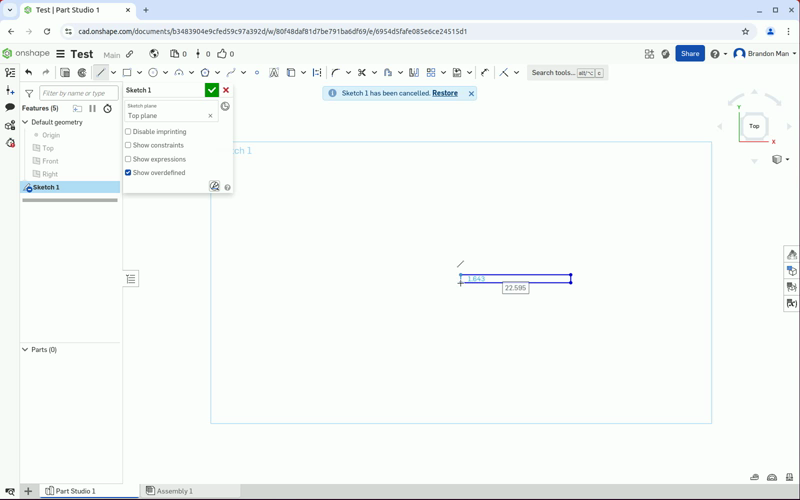
click(460, 282)
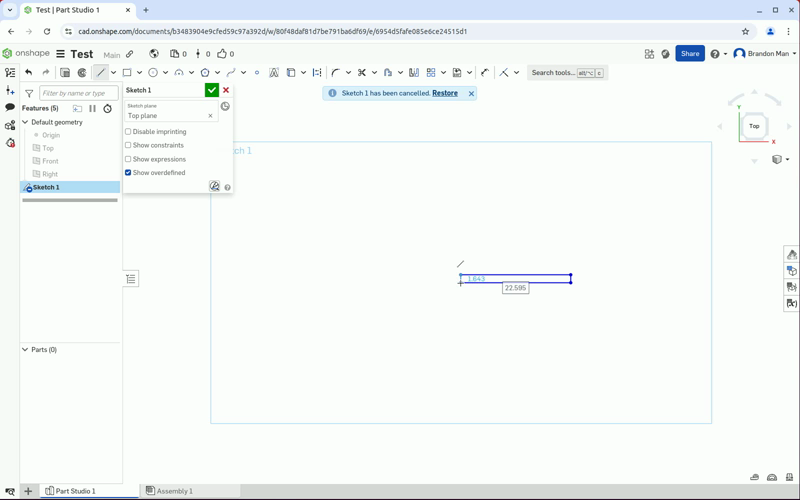
key(esc)
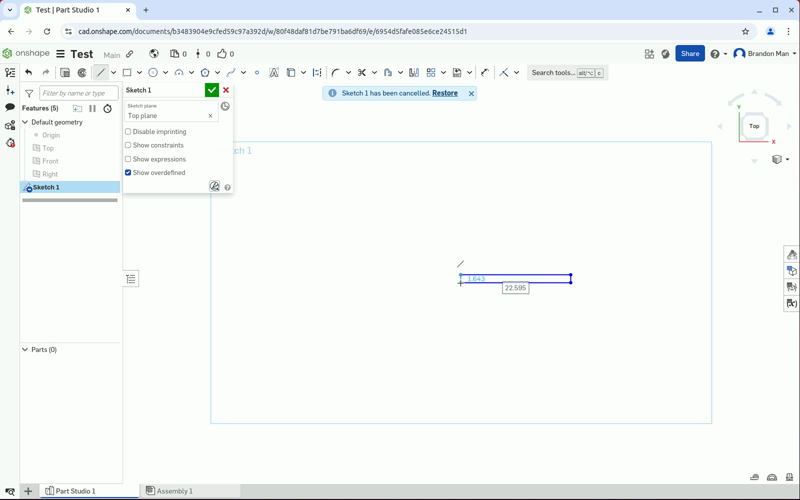
mouse_move(492, 276)
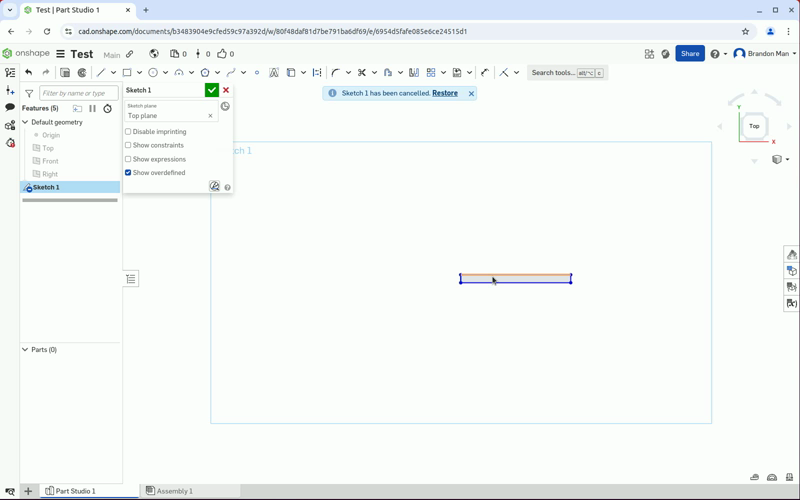
scroll(6)
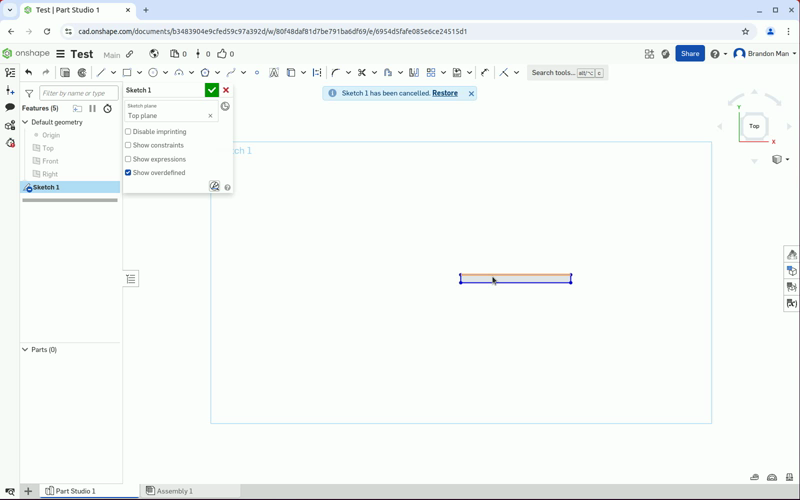
scroll(6)
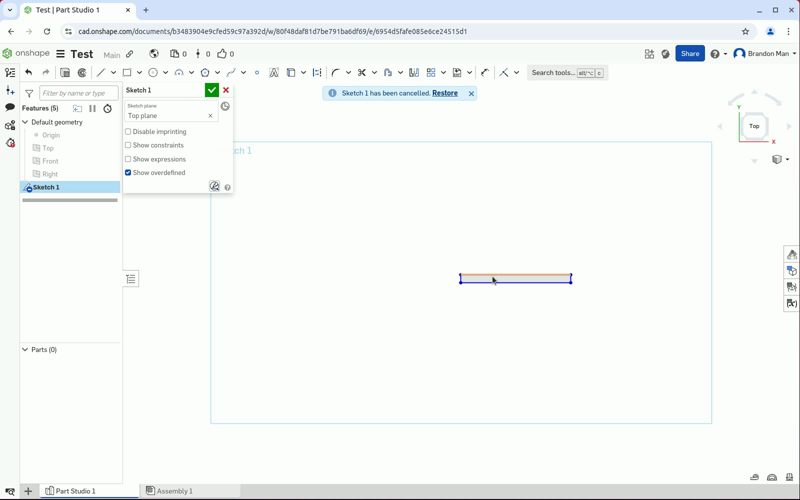
scroll(6)
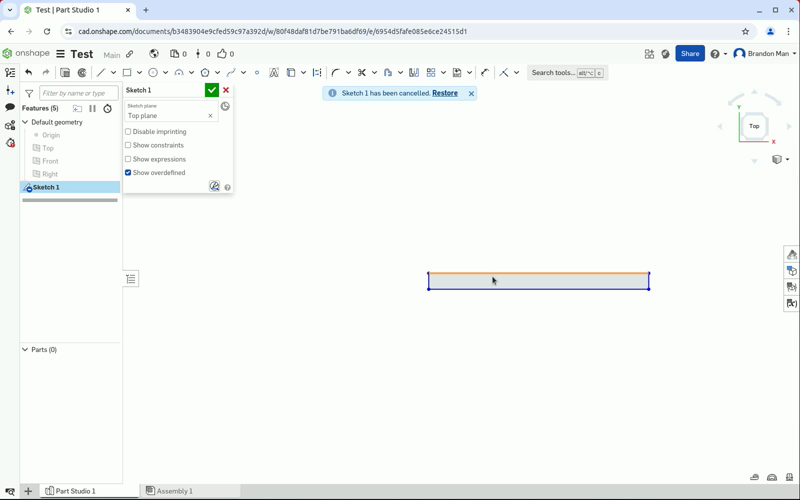
scroll(6)
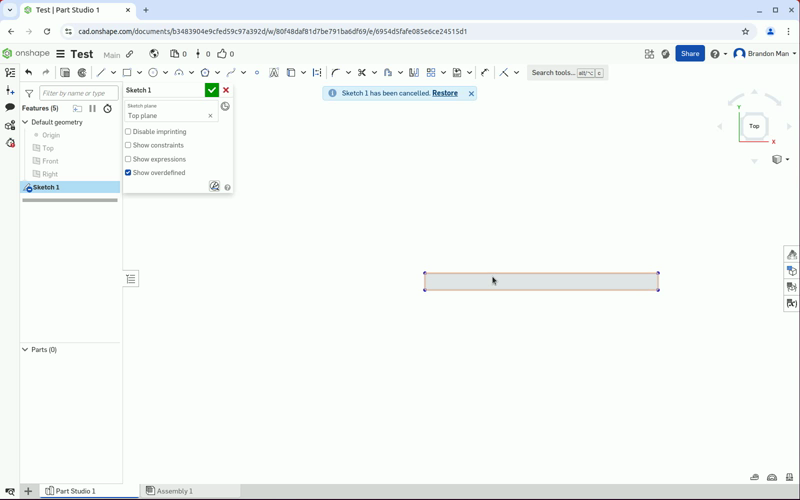
scroll(6)
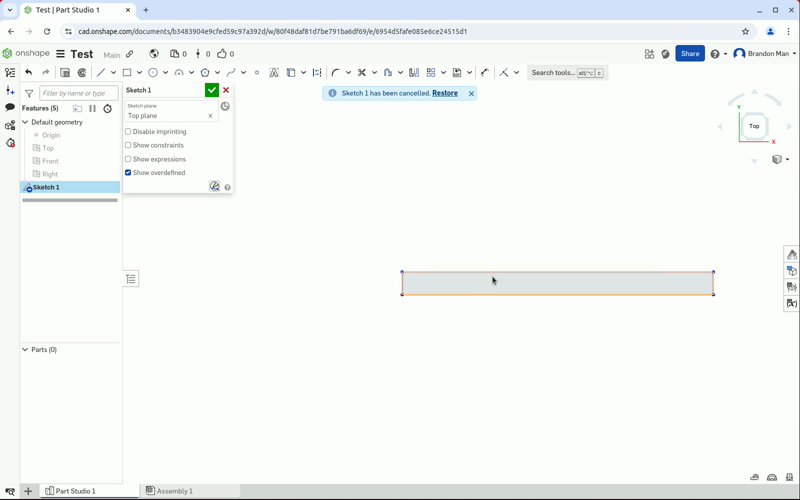
scroll(6)
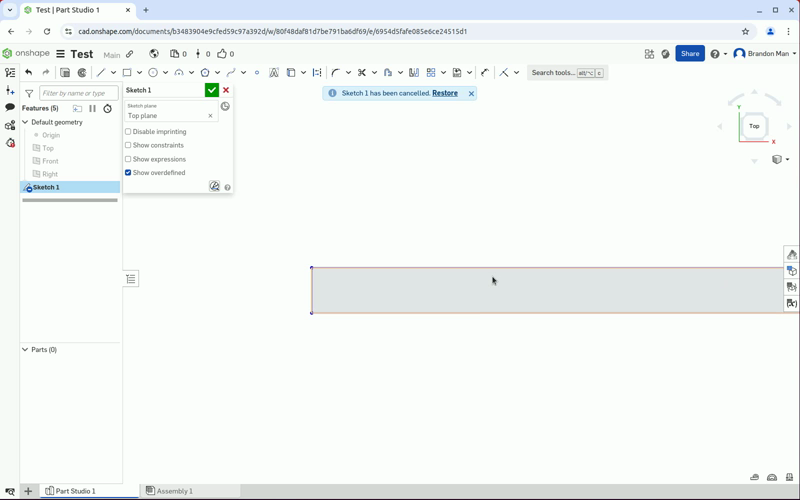
scroll(6)
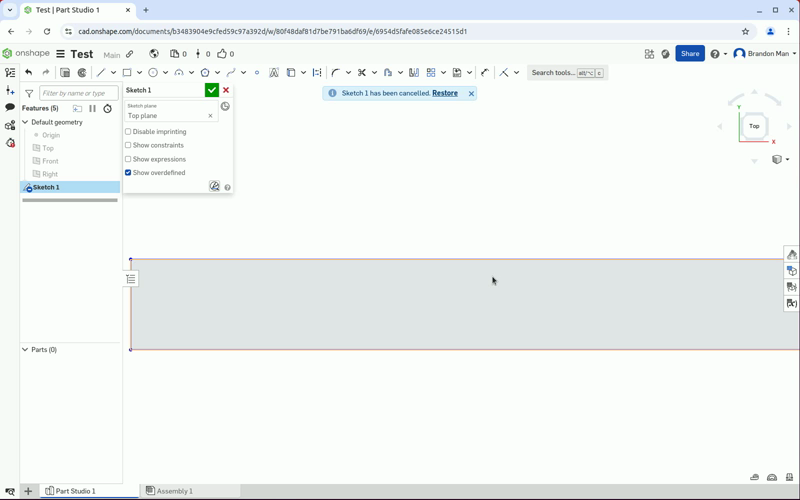
click(492, 276)
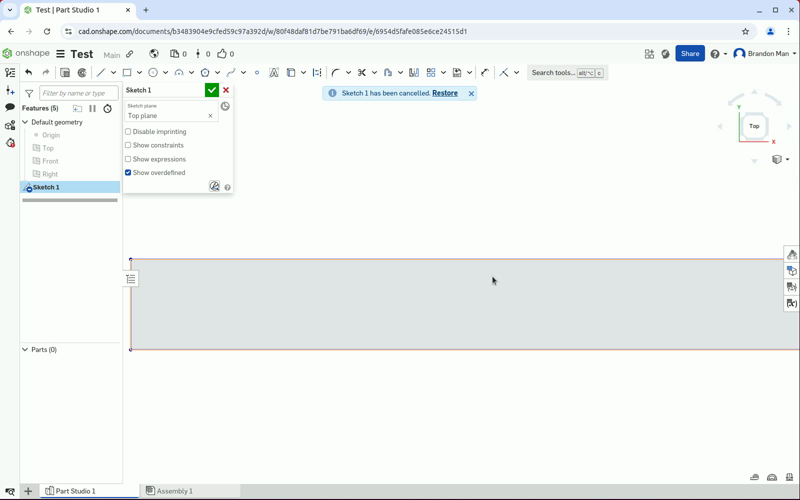
scroll(-6)
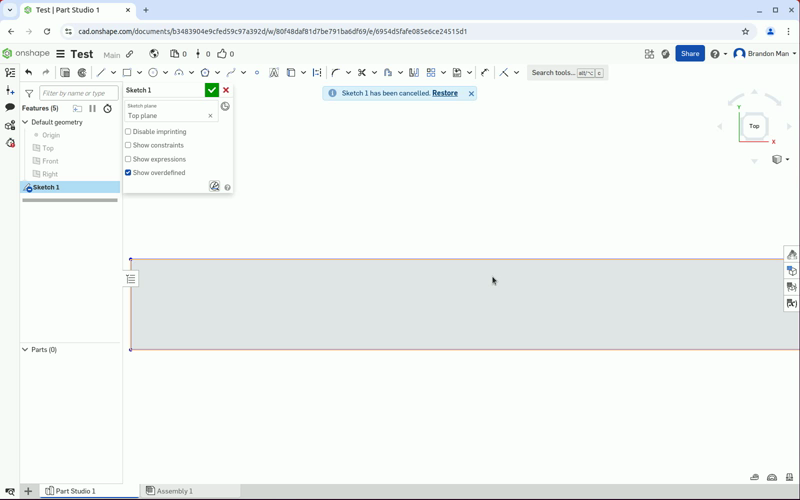
scroll(-6)
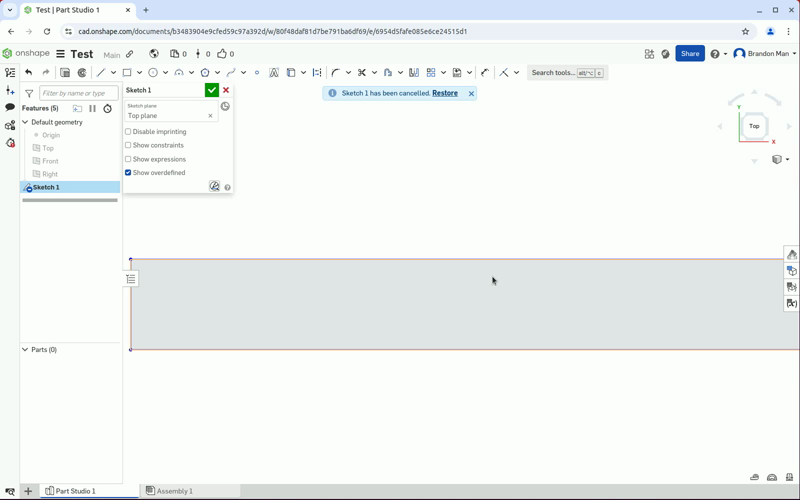
scroll(-6)
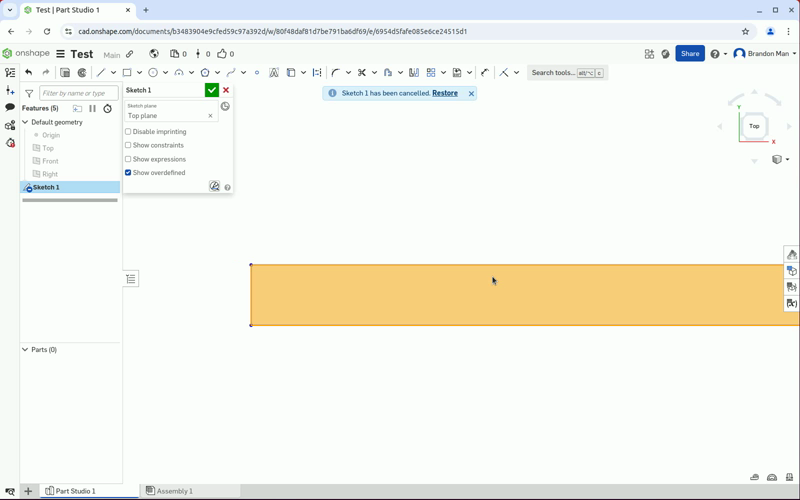
scroll(-6)
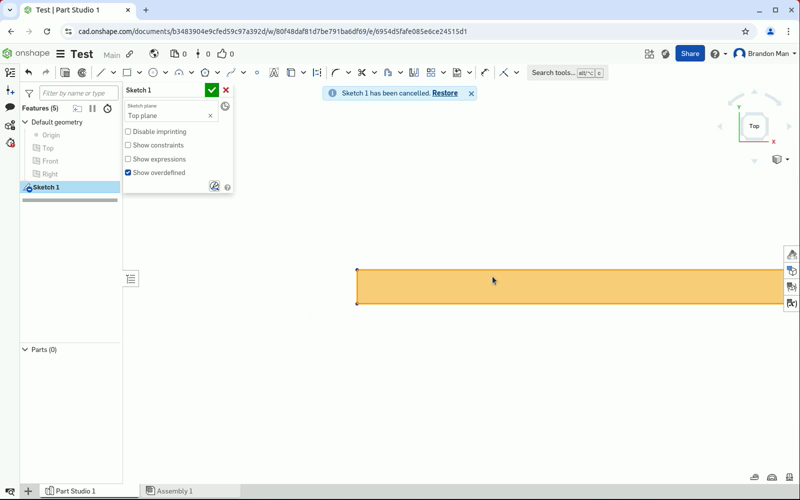
scroll(-6)
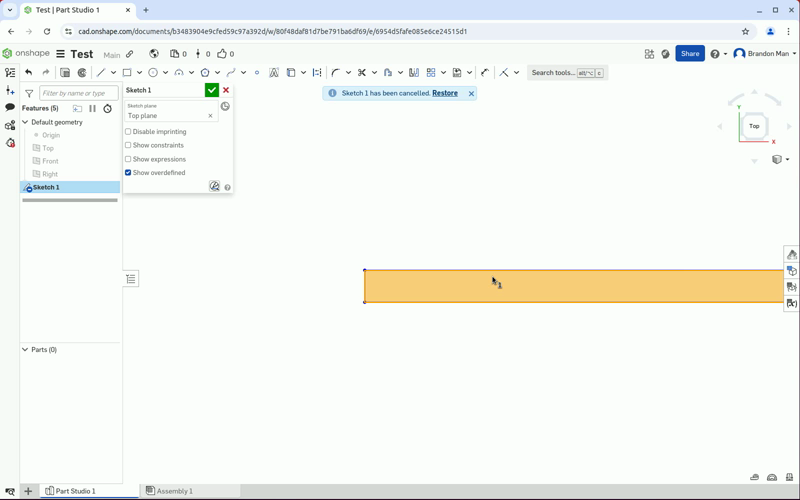
scroll(-6)
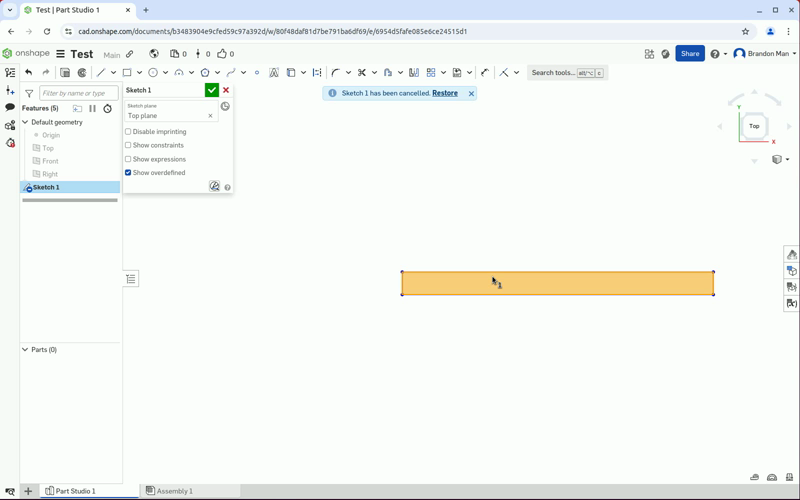
scroll(-6)
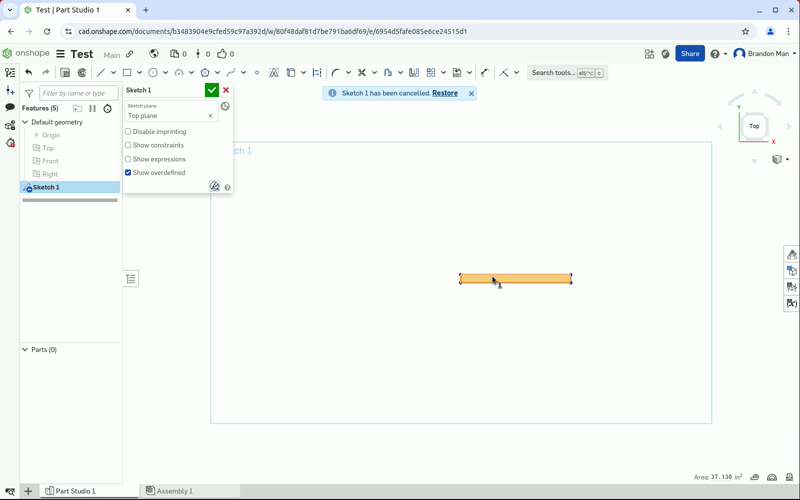
mouse_move(73, 352)
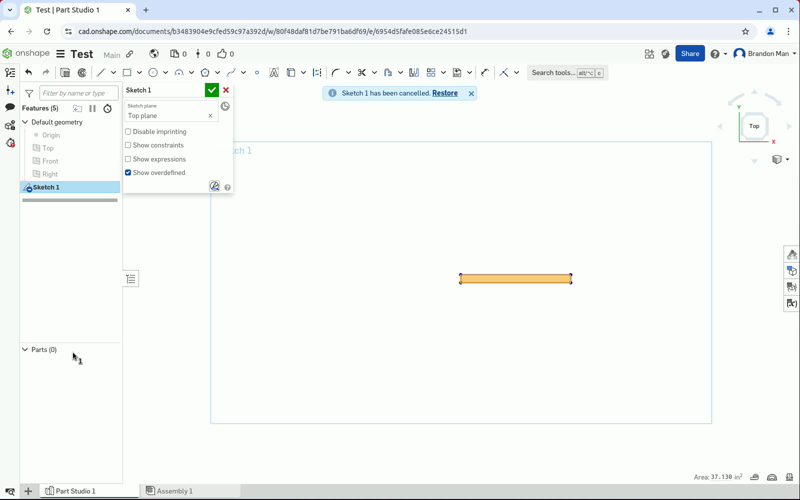
key(shift+y)
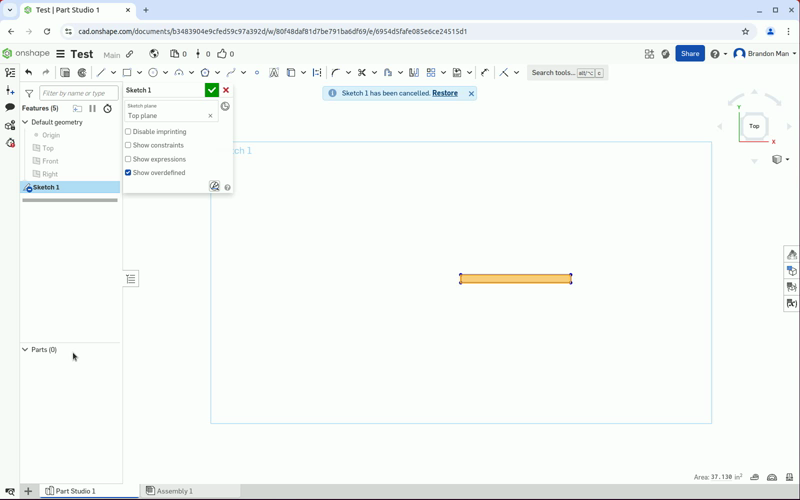
key(shift+e)
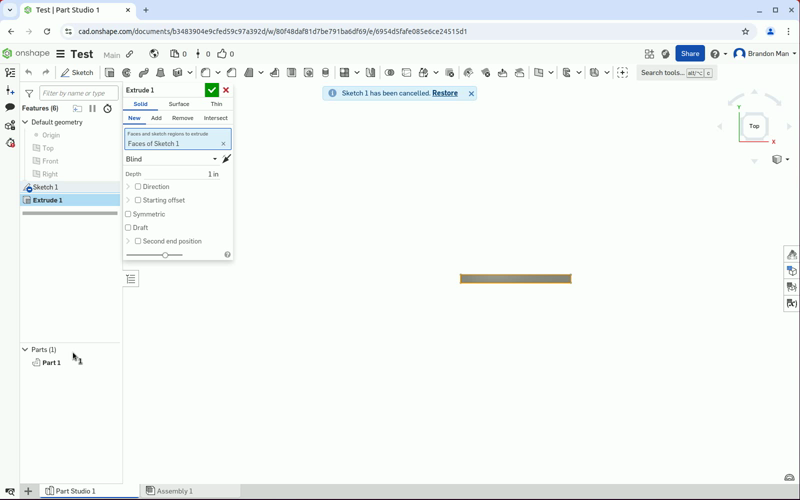
mouse_move(143, 106)
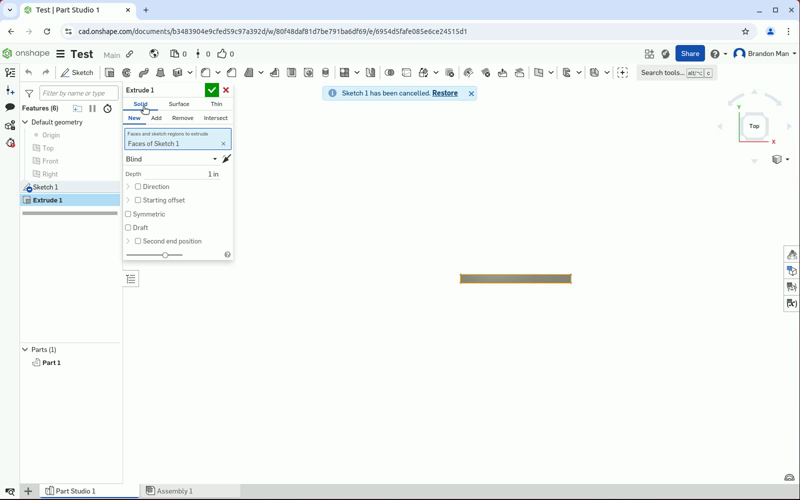
click(143, 106)
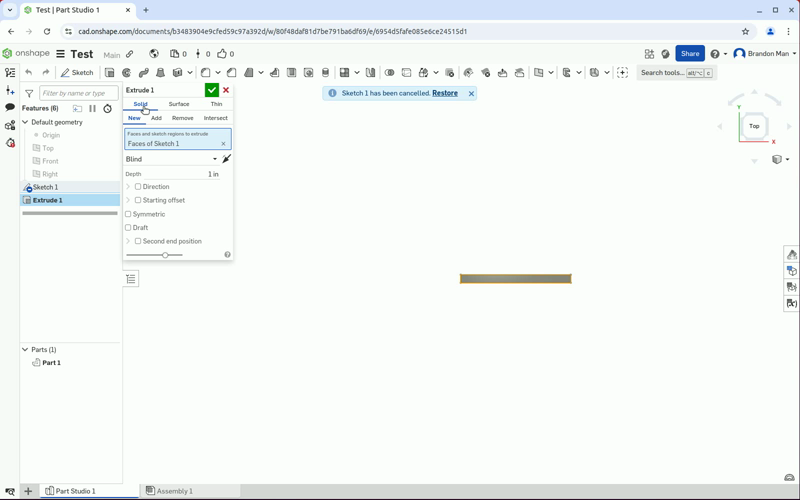
mouse_move(137, 120)
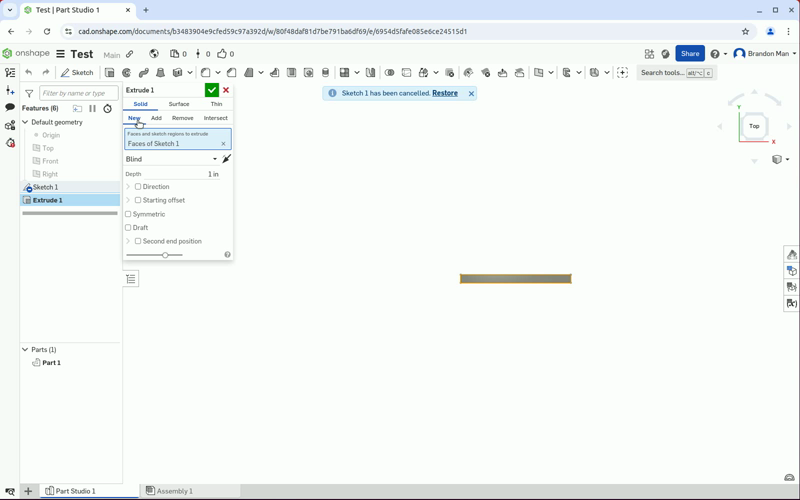
click(137, 120)
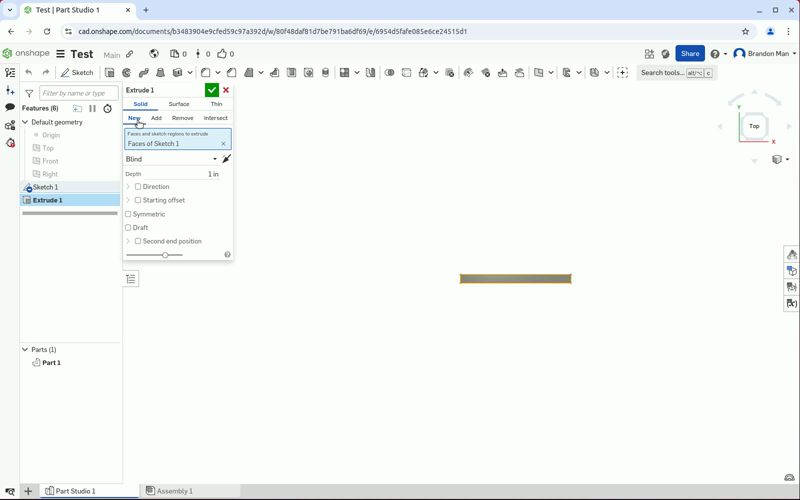
key(tab, 4)
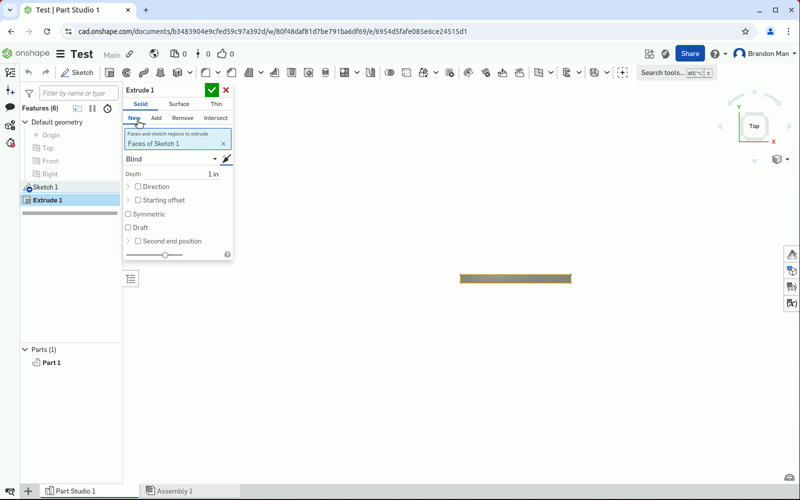
text(1.685)
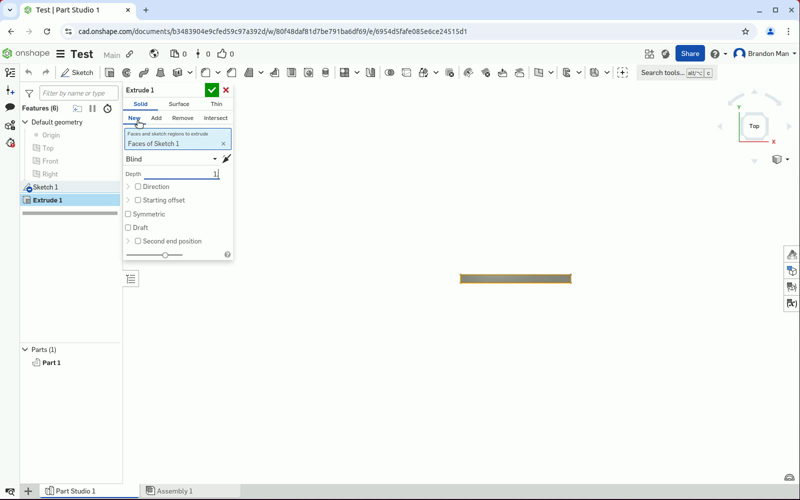
key(enter)
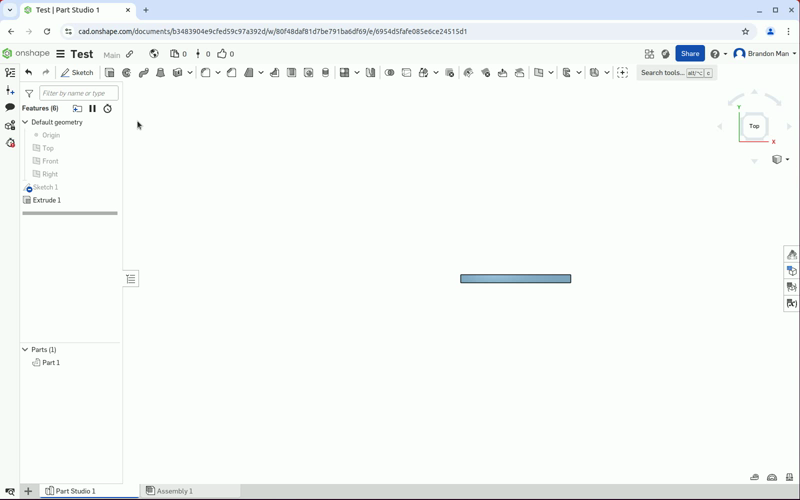
key(shift+h)
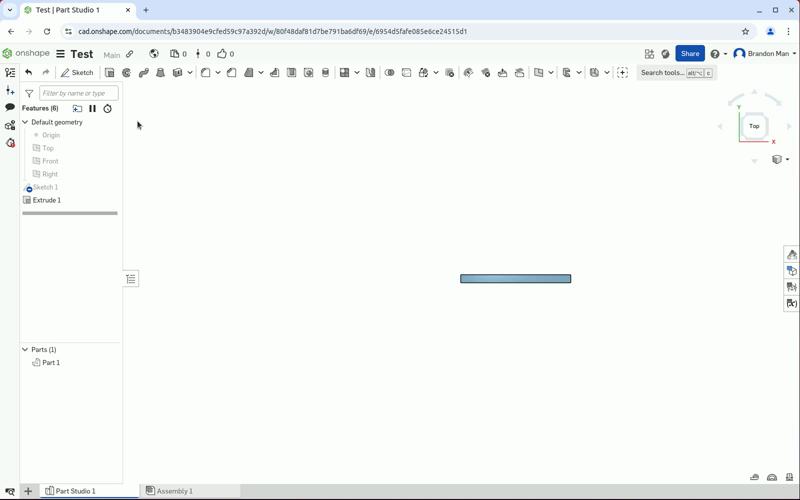
key(shift+h)
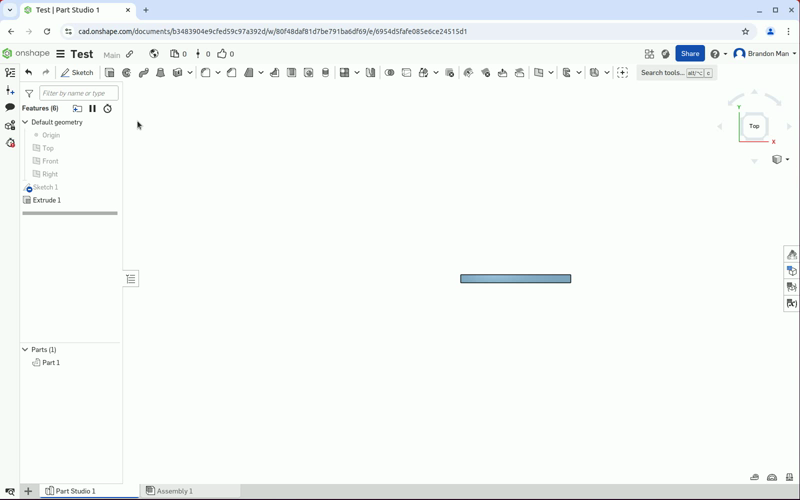
mouse_move(73, 189)
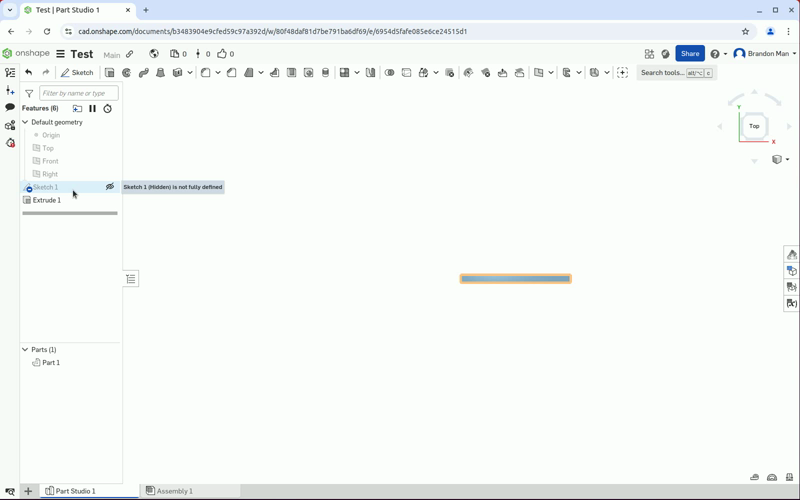
click(73, 189)
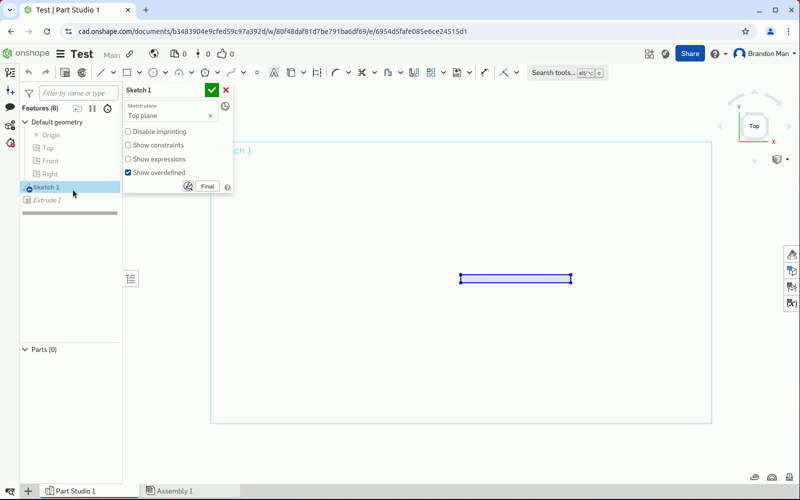
mouse_move(229, 92)
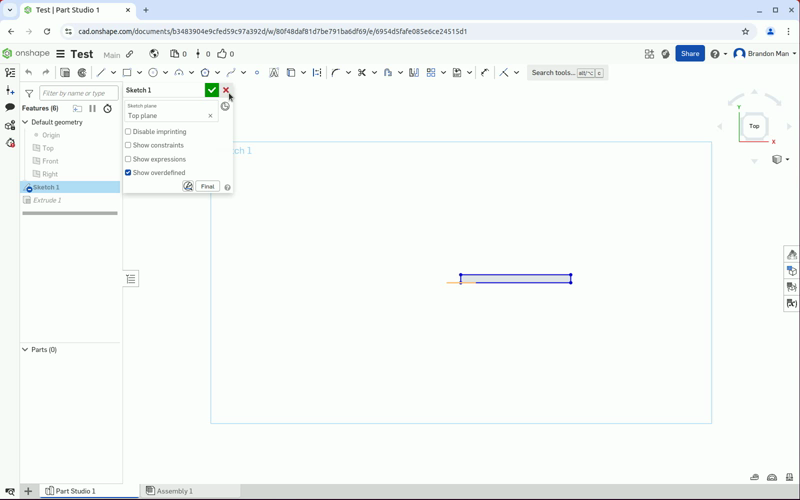
click(229, 92)
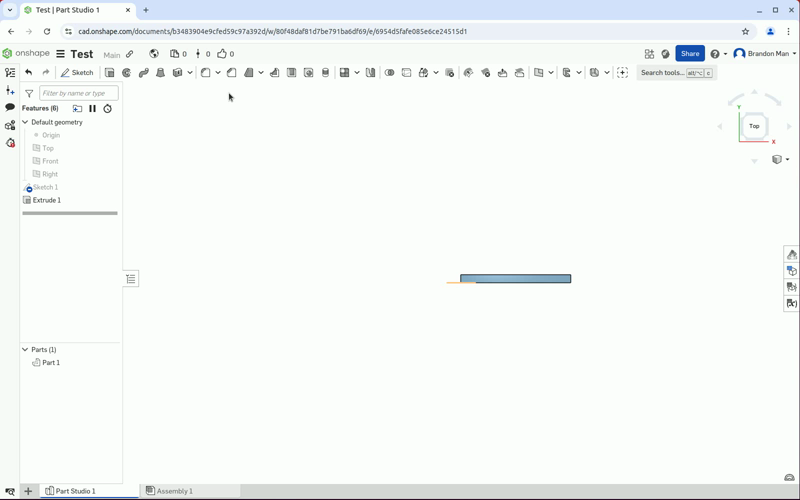
mouse_move(73, 352)
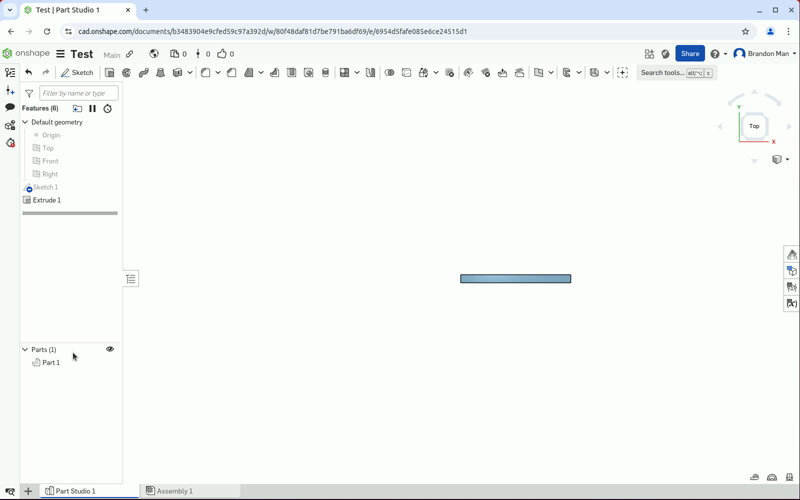
key(y)
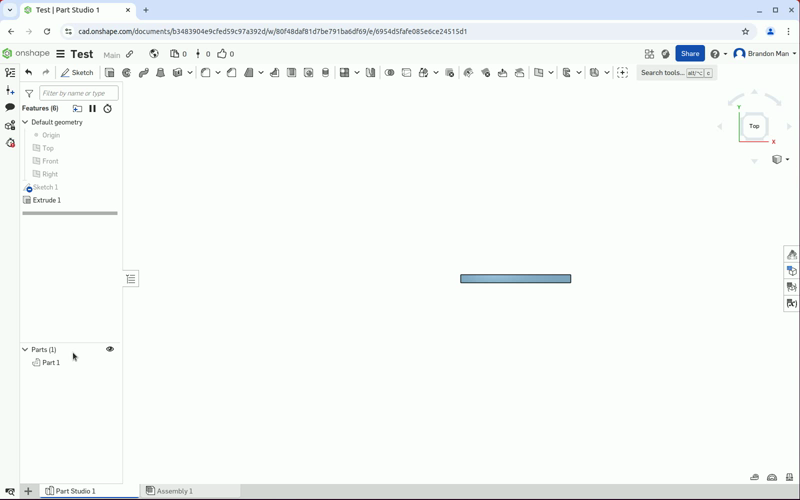
key(shift+p)
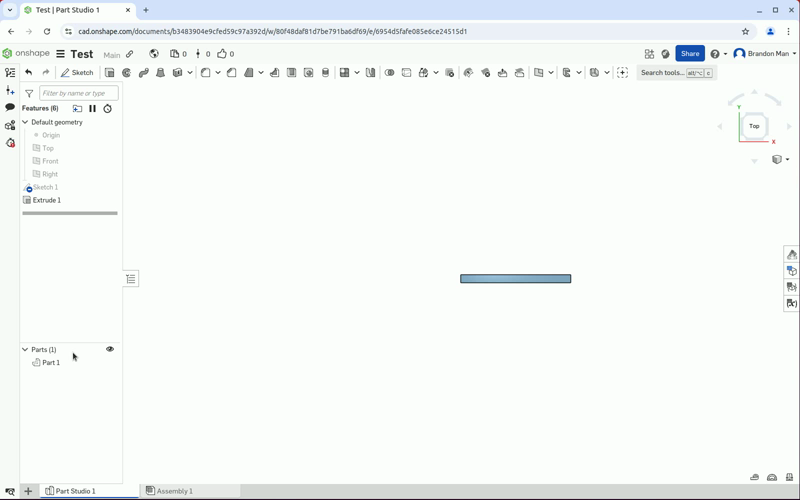
key(space)
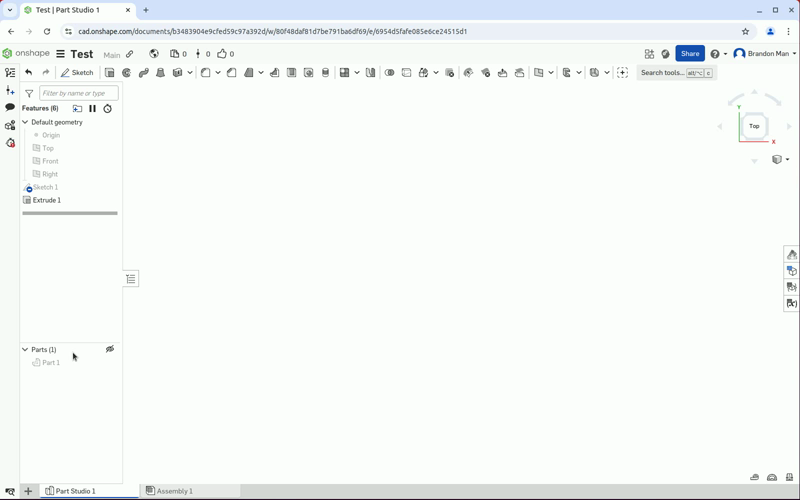
key_down(shift)
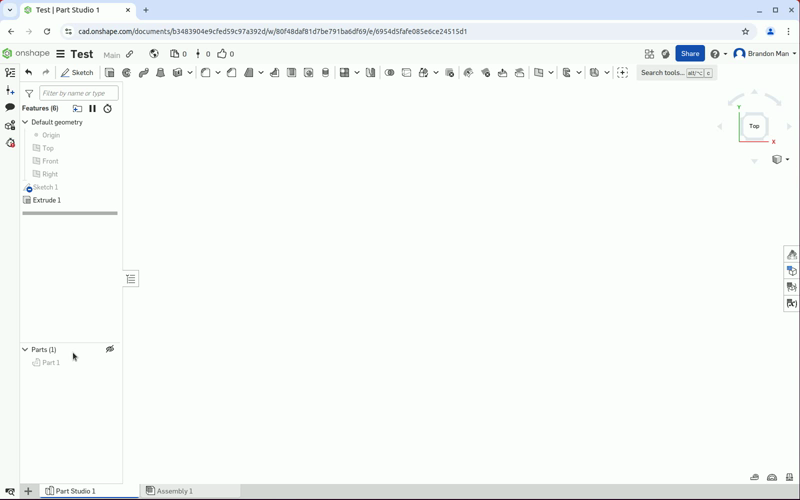
key(up)
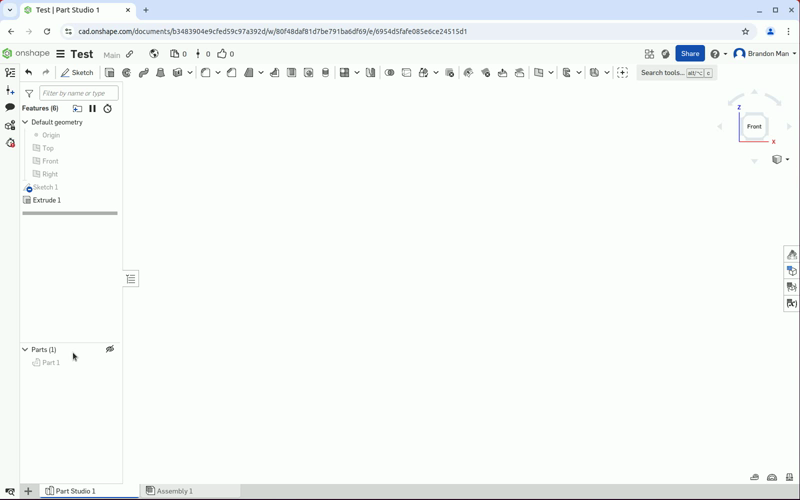
key_up(shift)
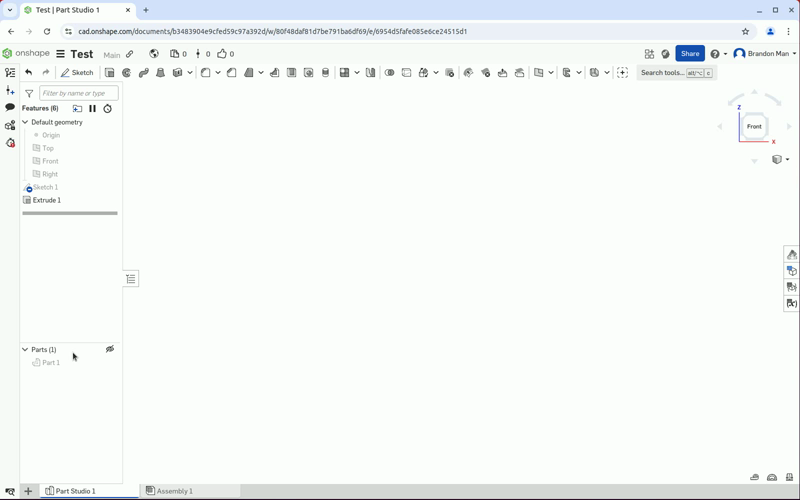
key(space)
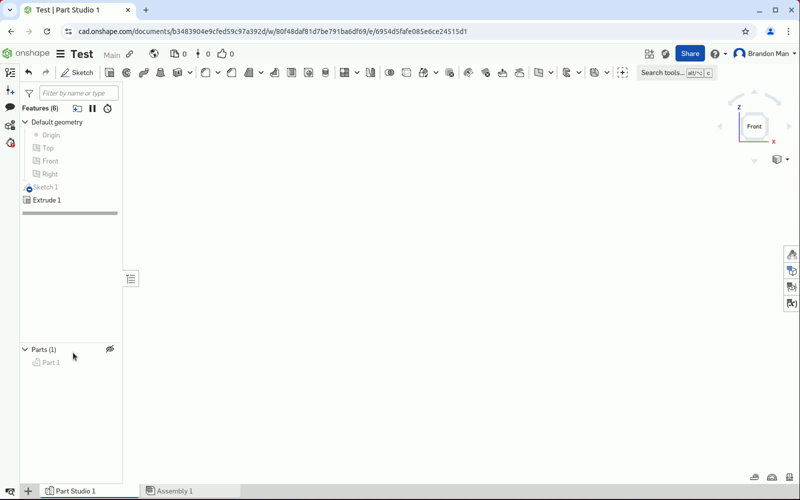
key_down(shift)
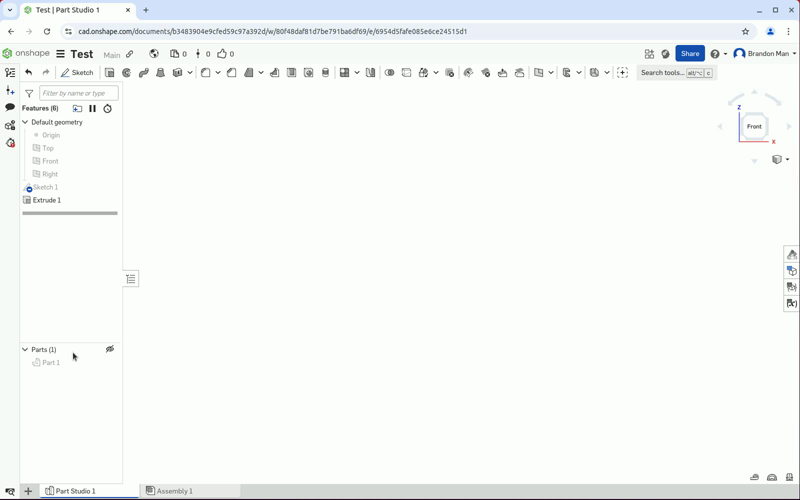
key(left)
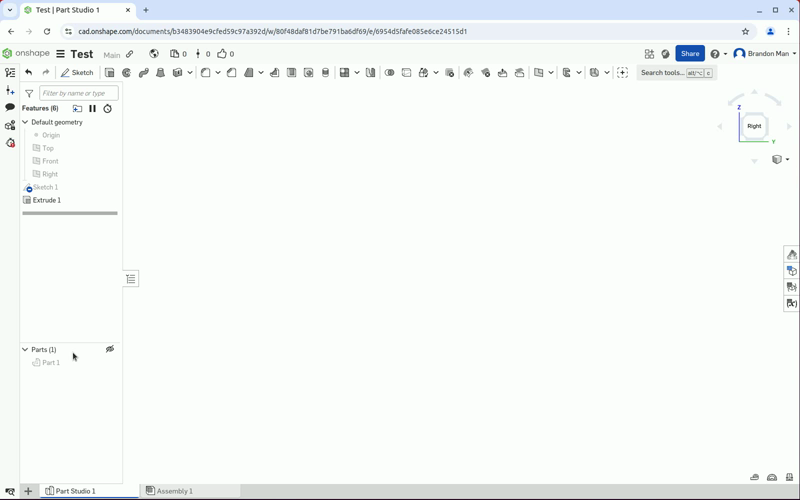
key_up(shift)
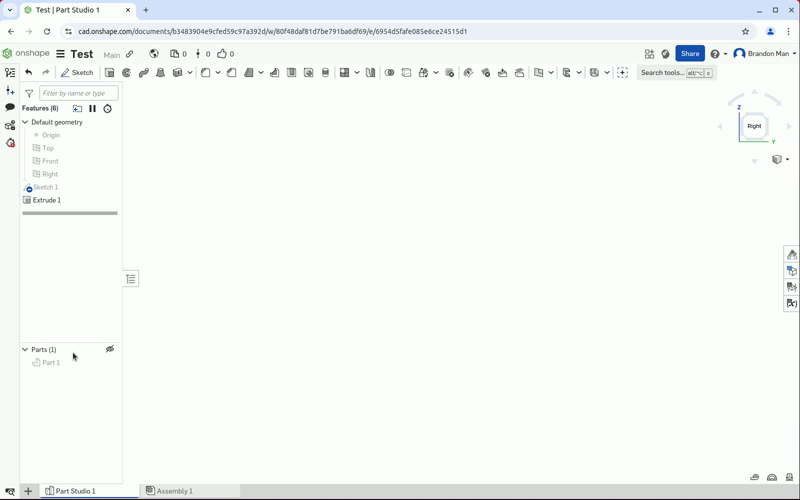
mouse_move(73, 352)
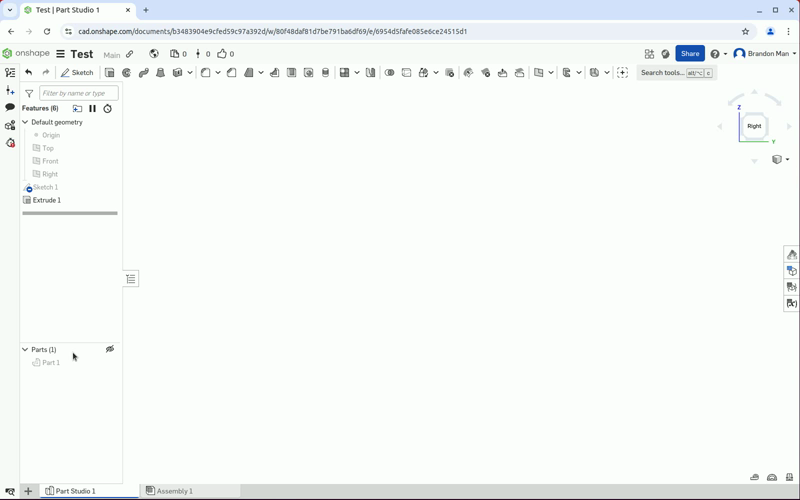
key(shift+y)
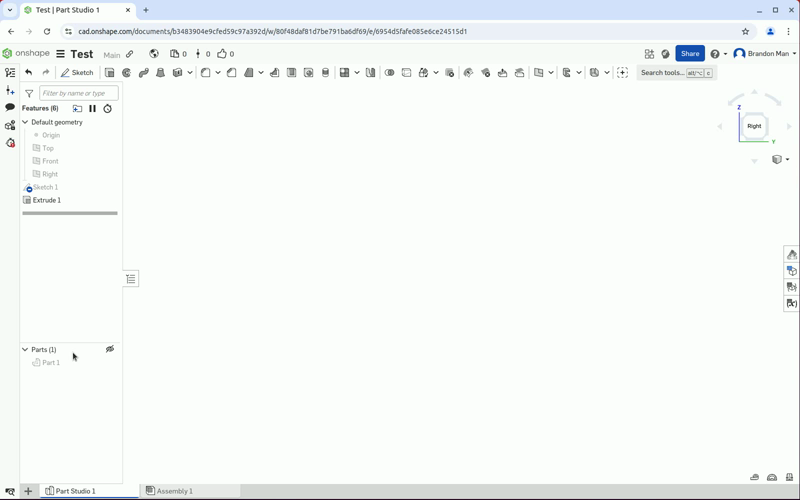
key(shift+s)
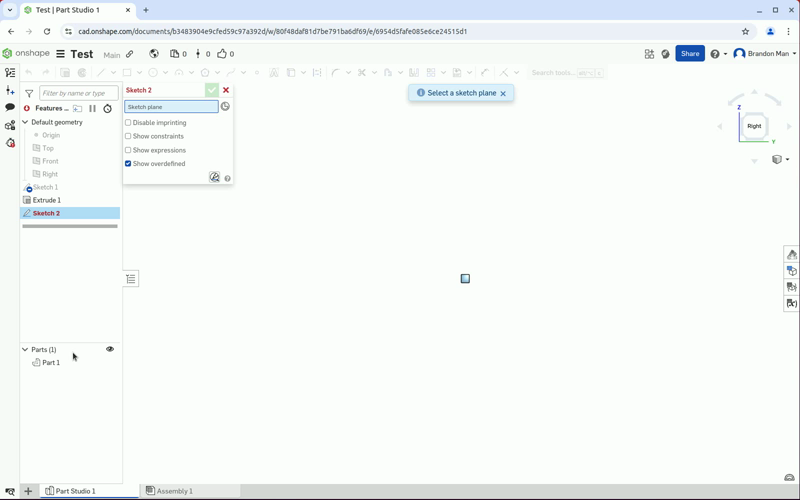
mouse_move(73, 176)
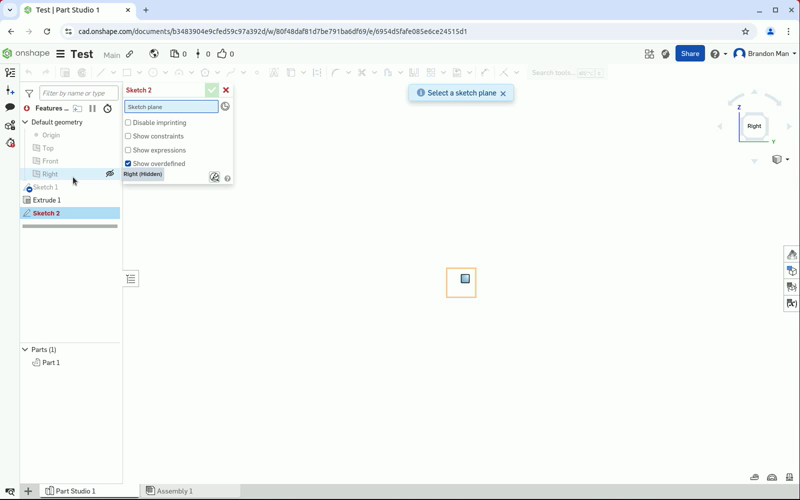
click(73, 176)
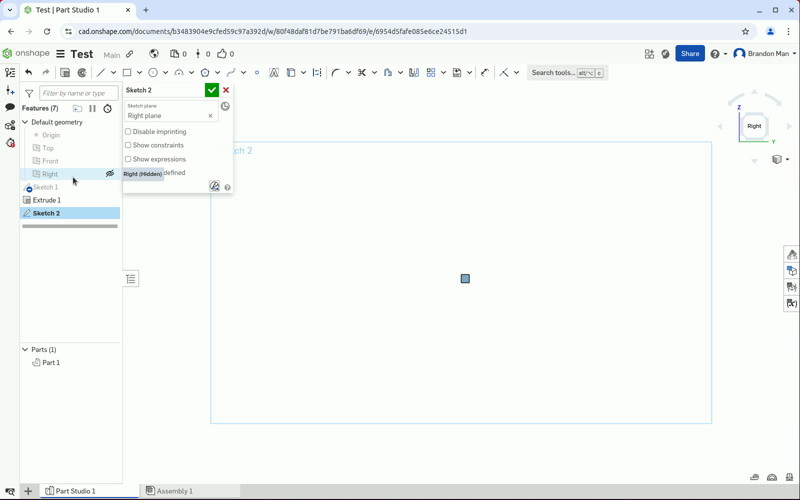
mouse_move(73, 352)
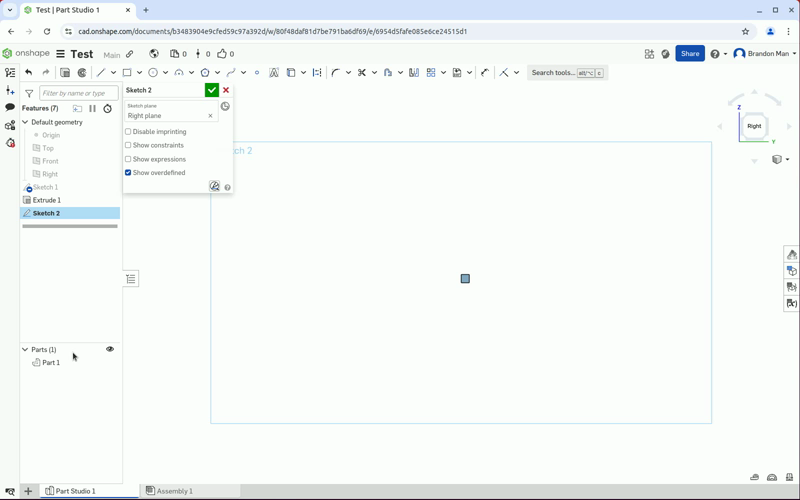
key(y)
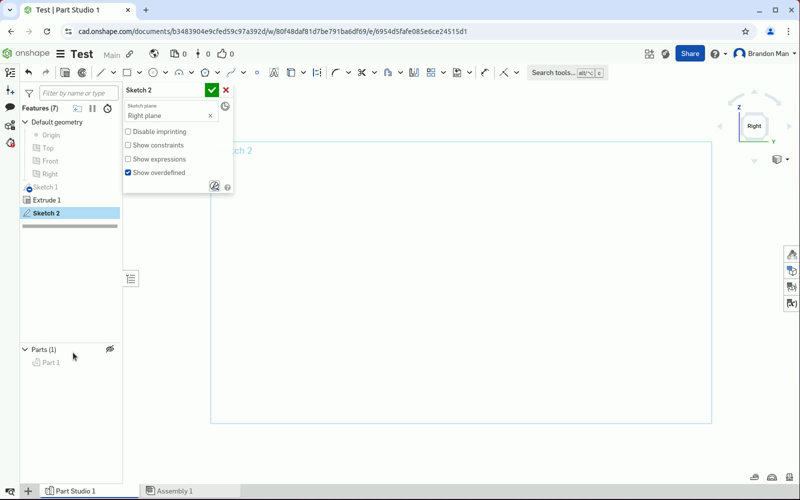
key(c)
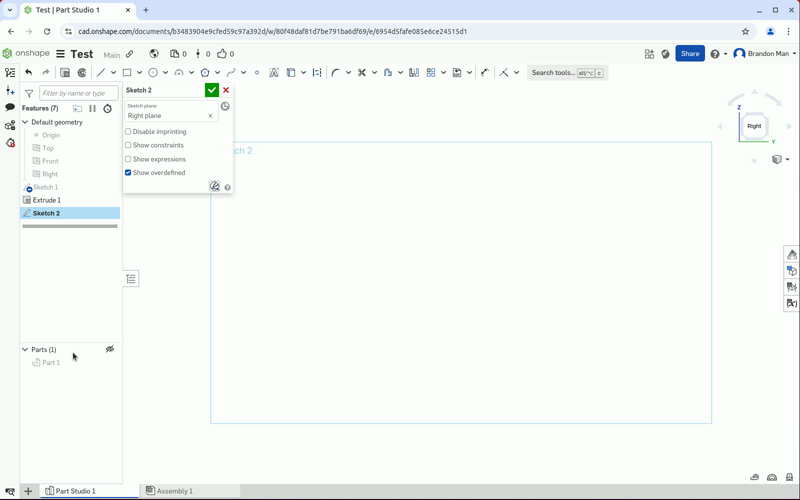
key_down(shift)
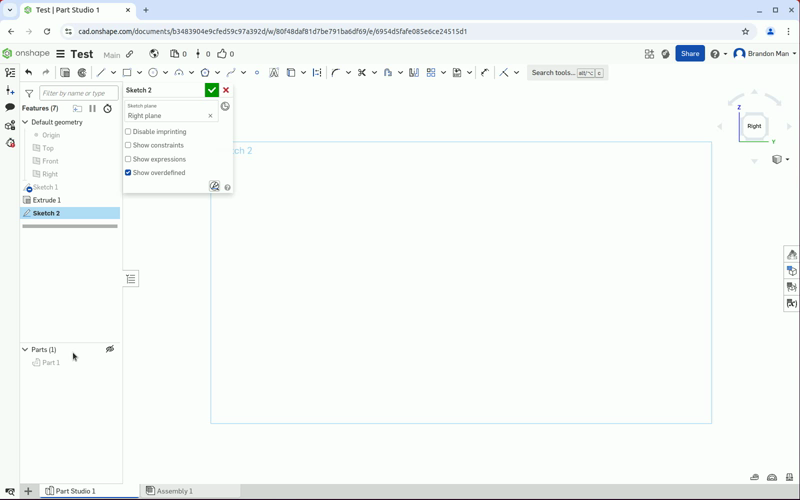
mouse_move(465, 276)
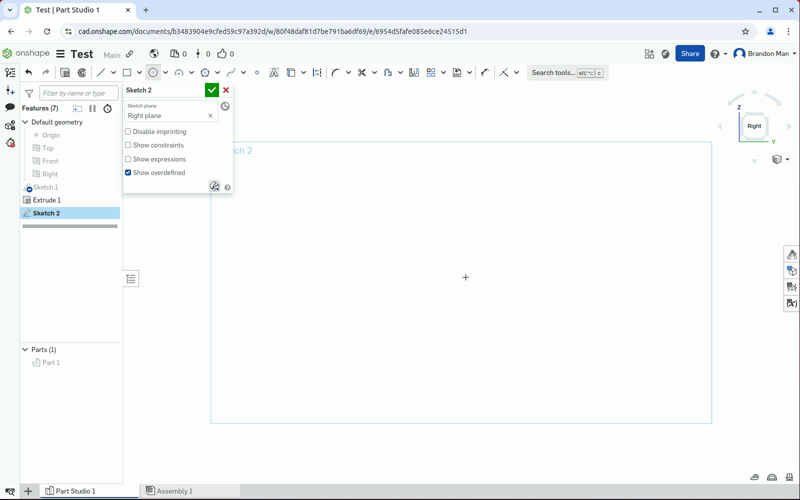
click(465, 276)
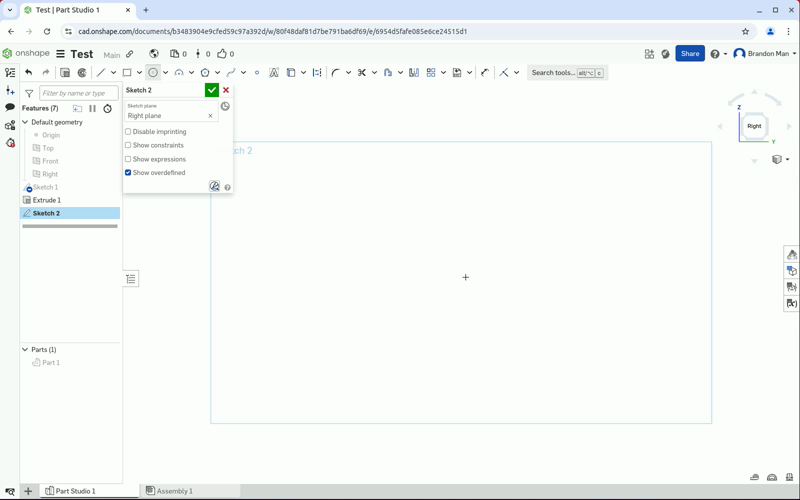
key_up(shift)
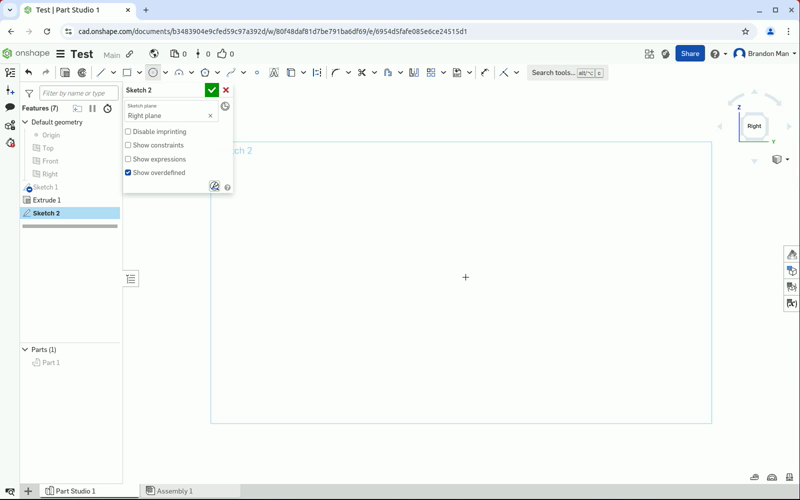
mouse_move(467, 276)
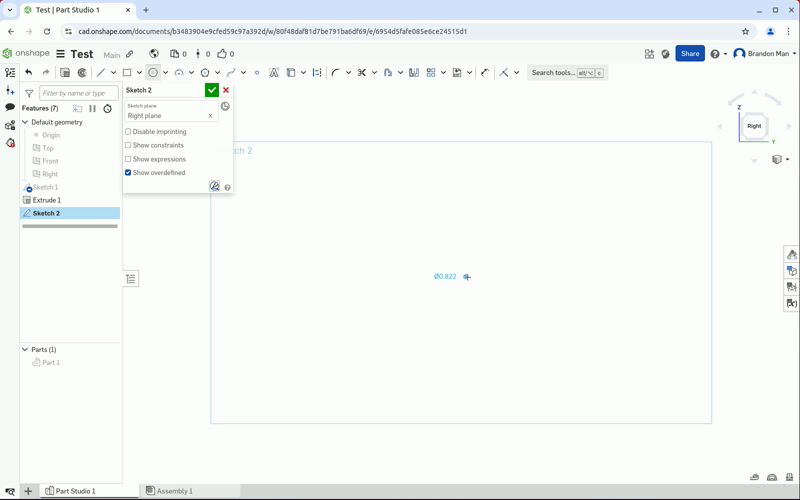
scroll(6)
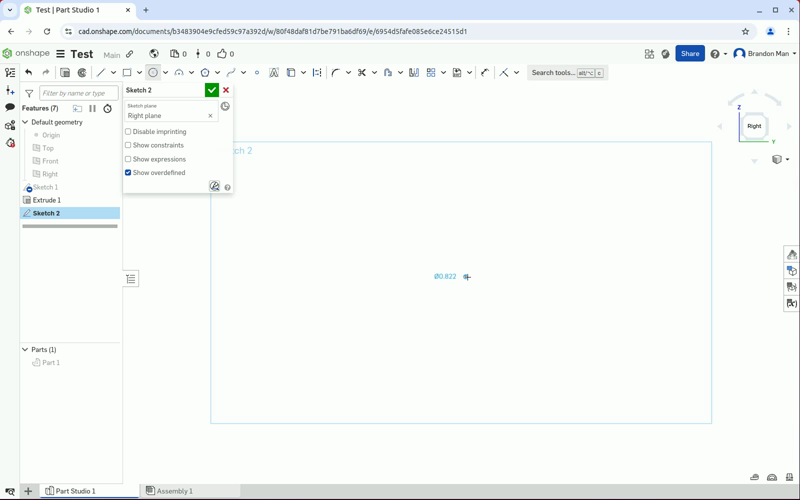
scroll(6)
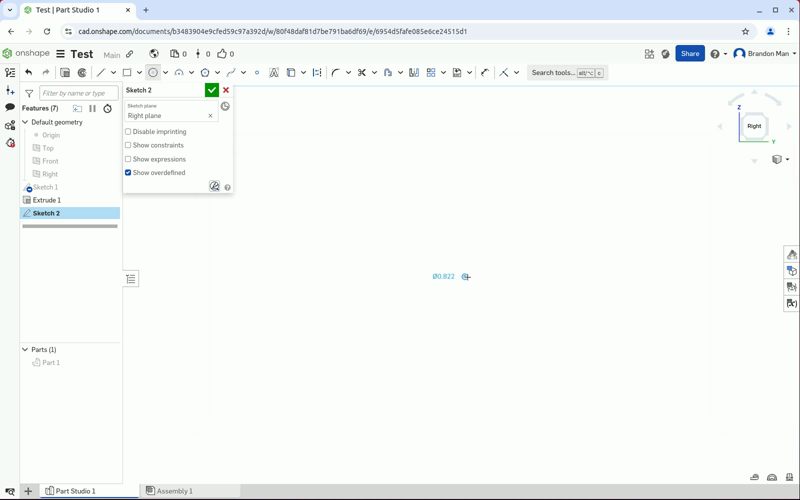
scroll(6)
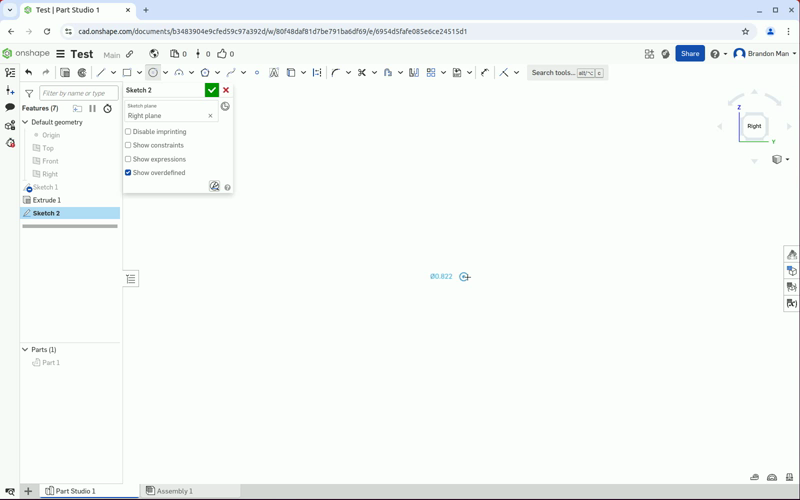
scroll(6)
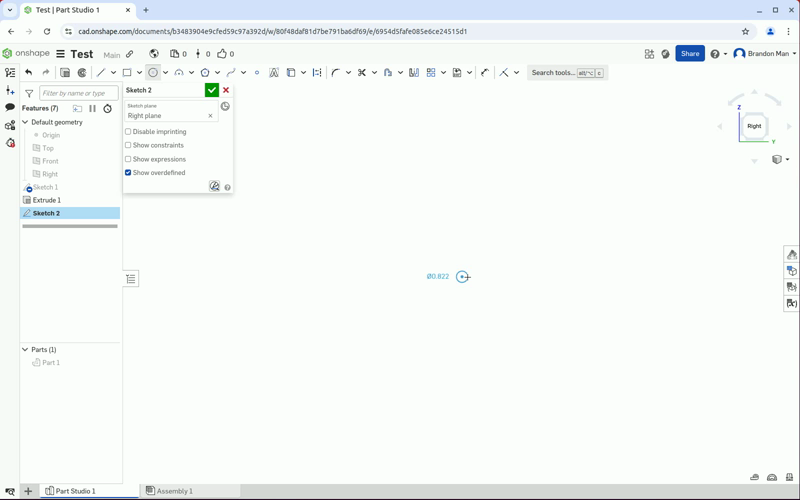
scroll(6)
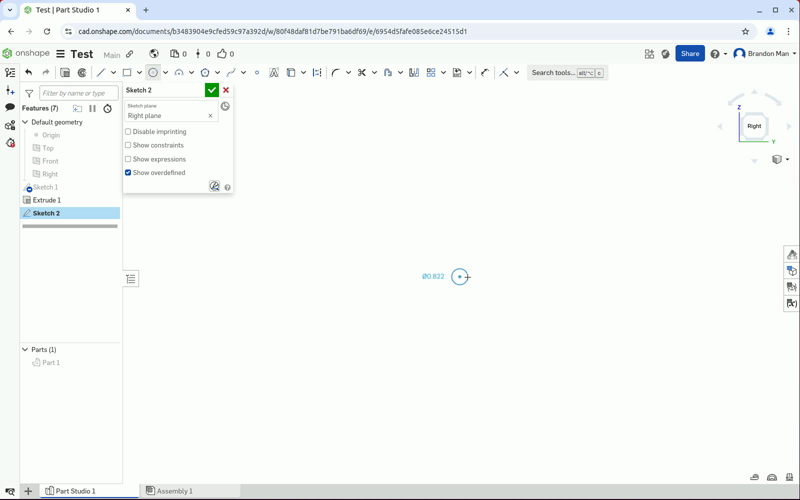
scroll(6)
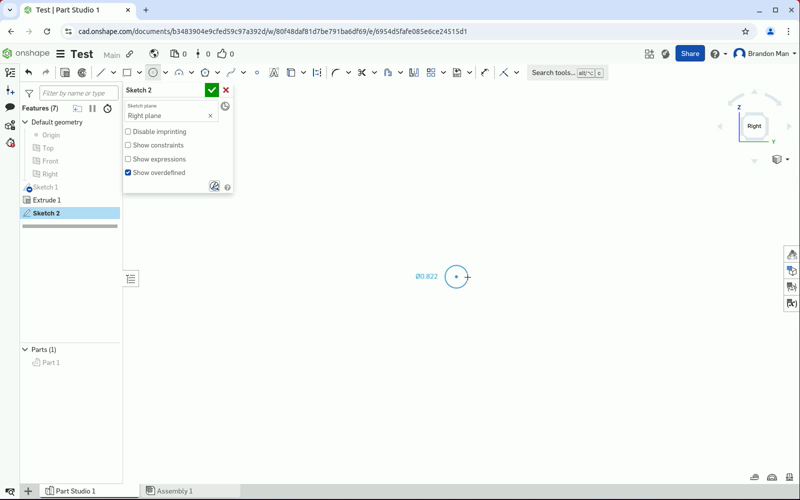
scroll(6)
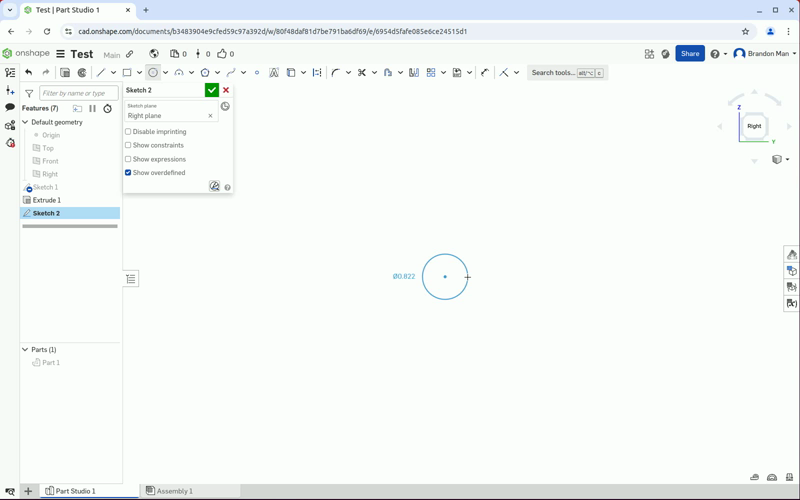
click(467, 276)
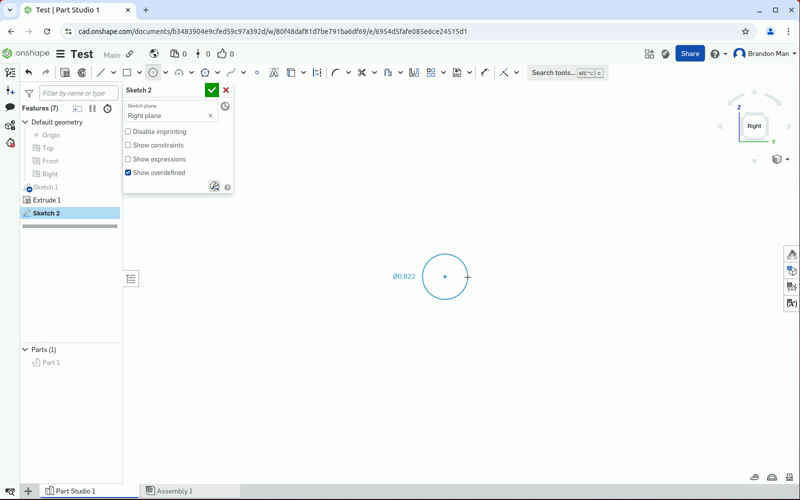
scroll(-6)
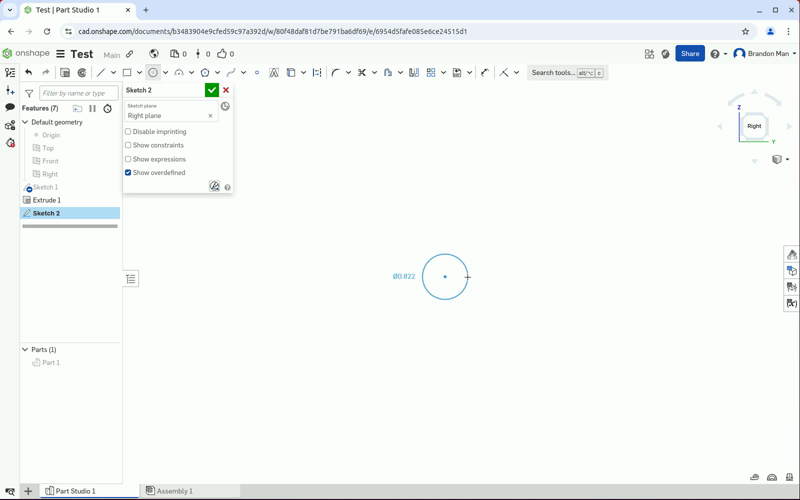
scroll(-6)
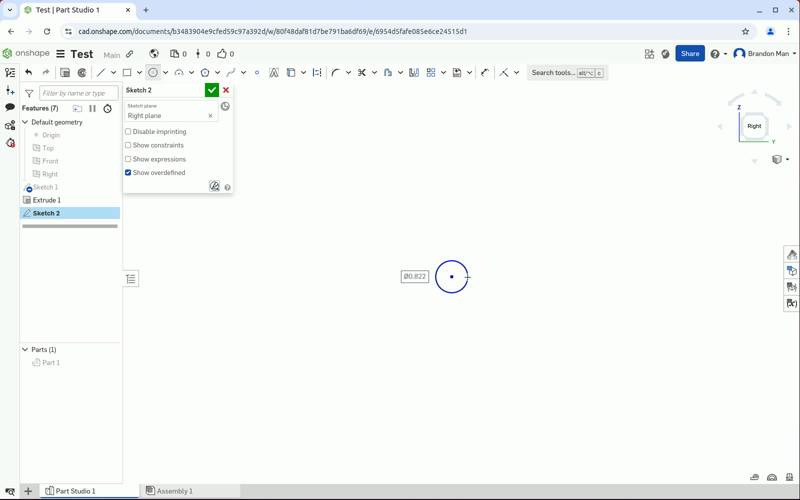
scroll(-6)
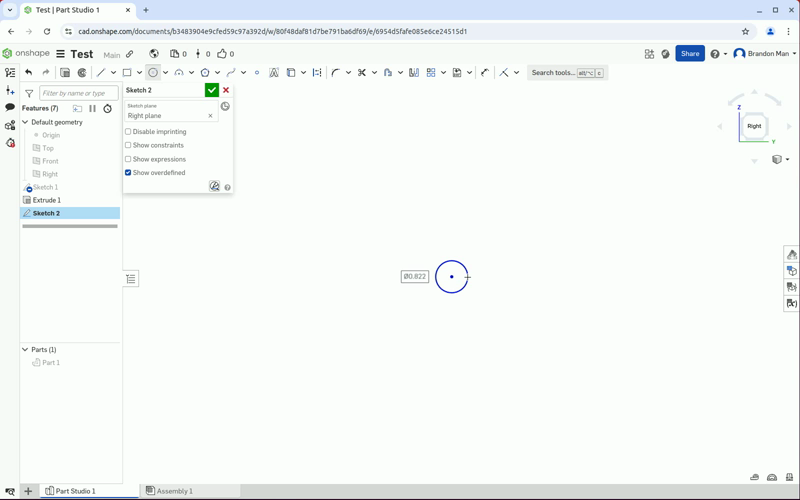
scroll(-6)
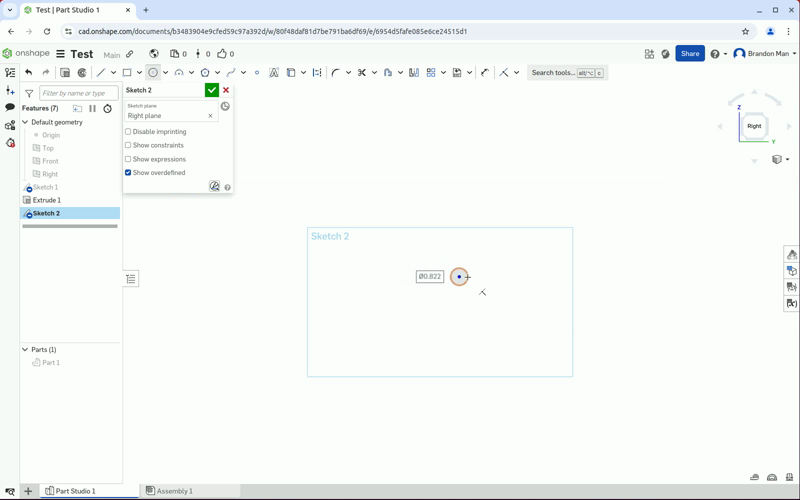
scroll(-6)
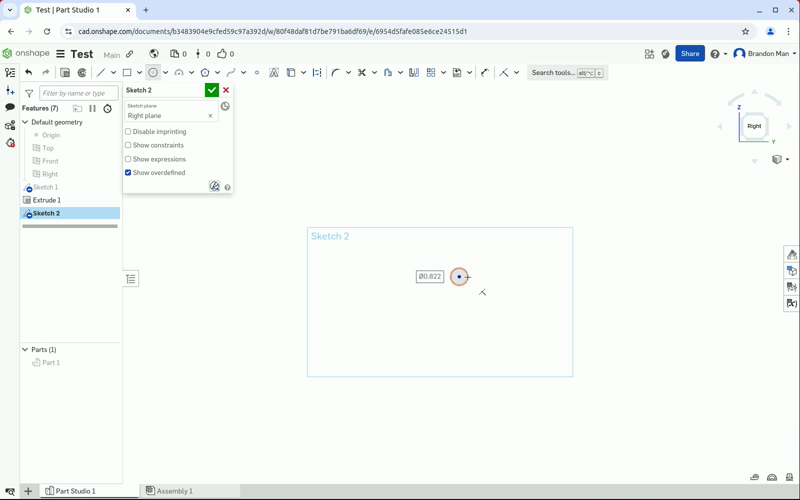
scroll(-6)
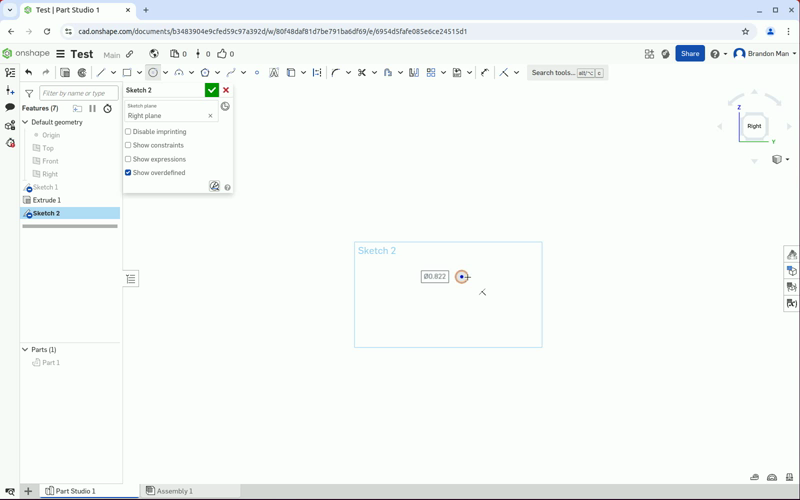
scroll(-6)
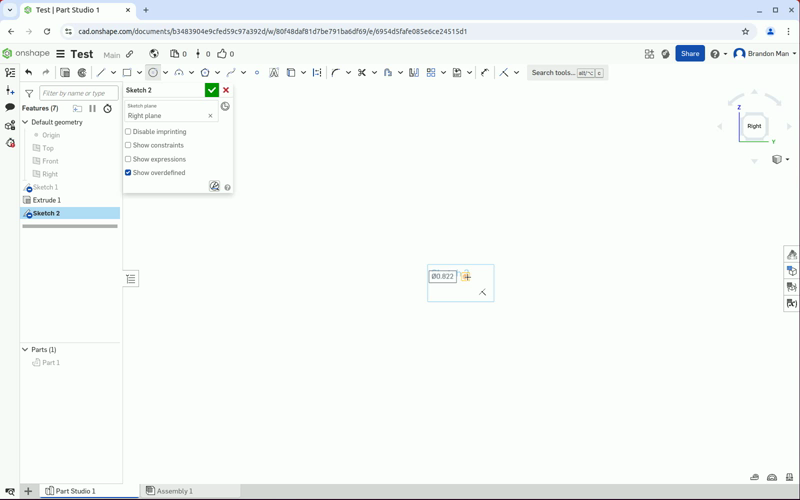
key(esc)
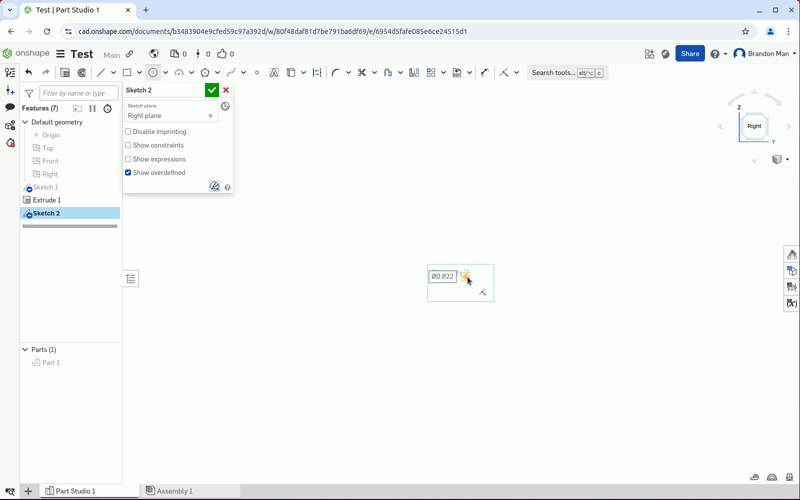
mouse_move(466, 277)
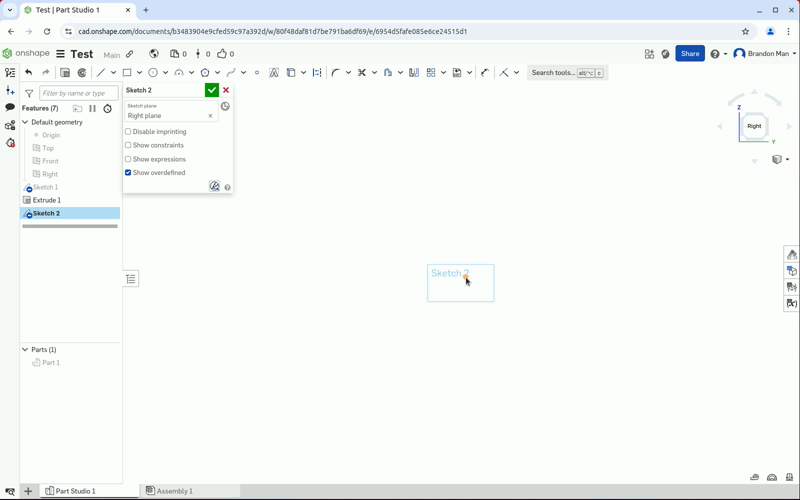
scroll(6)
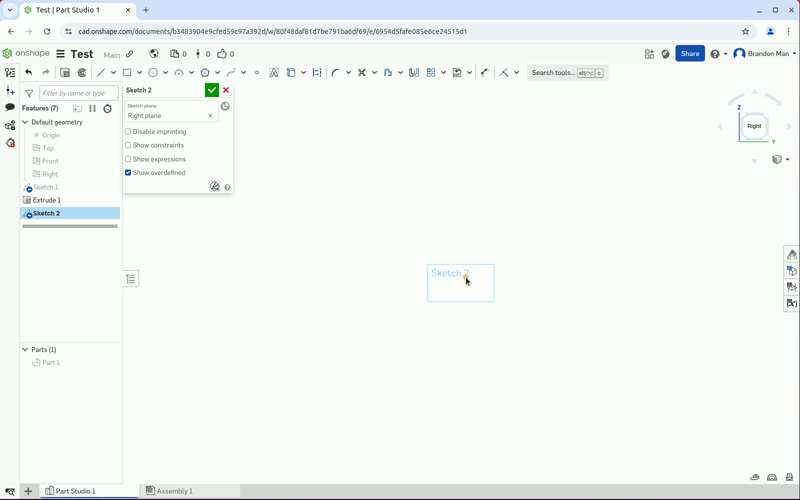
scroll(6)
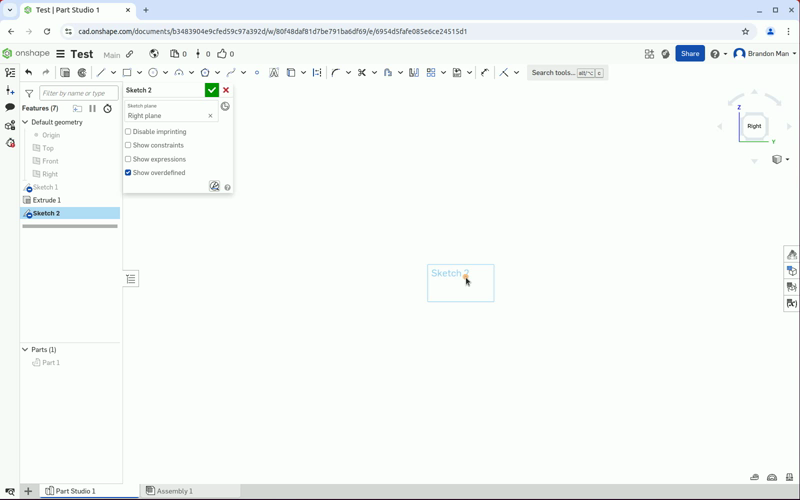
scroll(6)
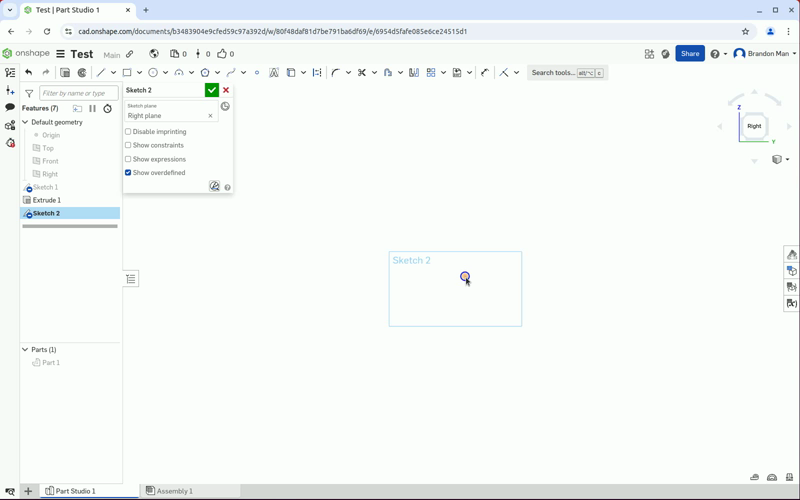
scroll(6)
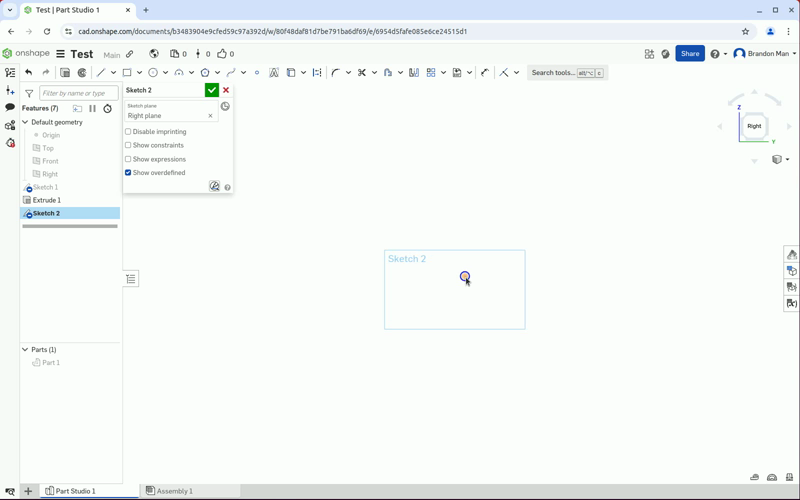
scroll(6)
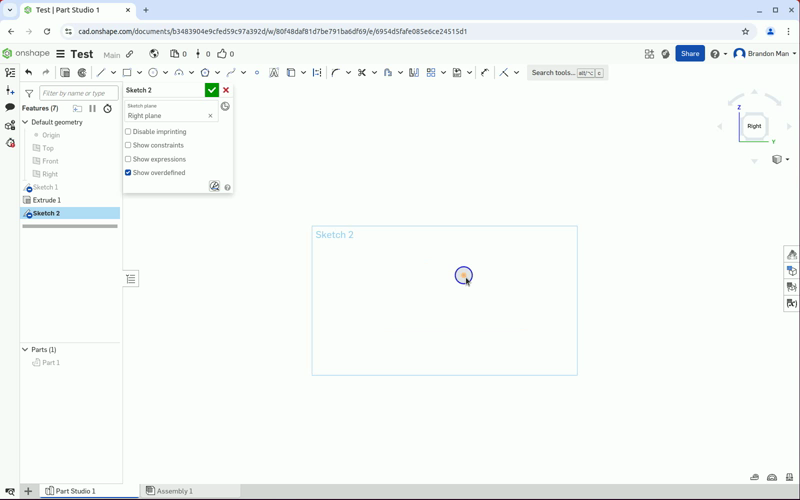
scroll(6)
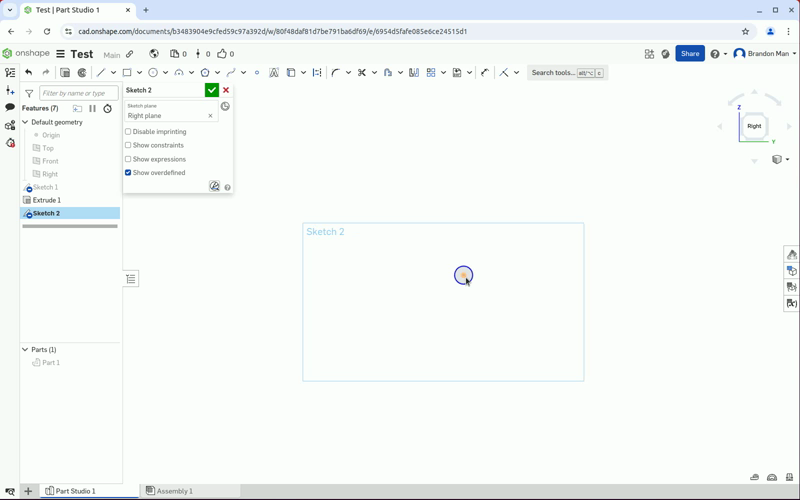
scroll(6)
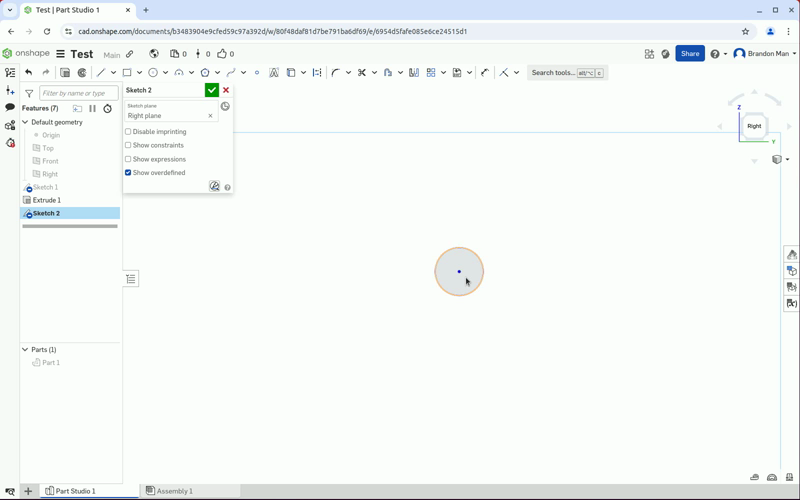
click(466, 277)
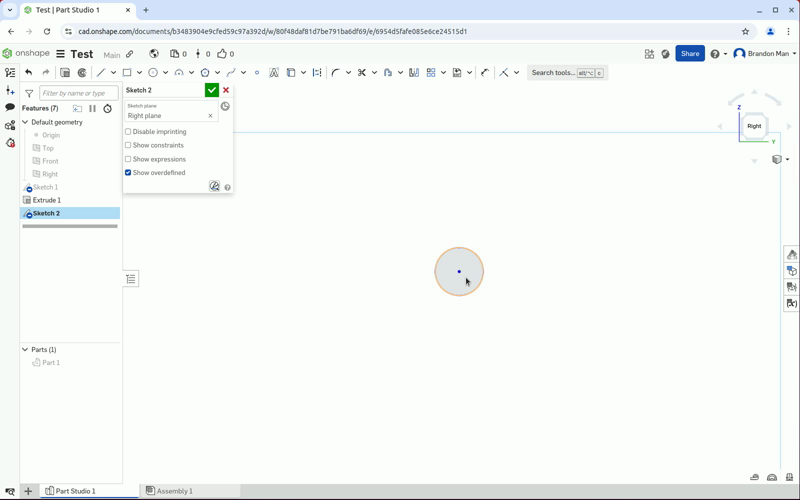
scroll(-6)
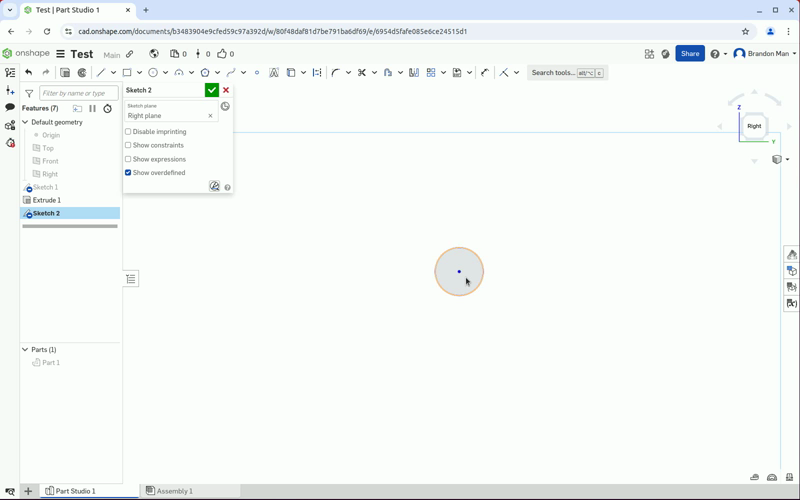
scroll(-6)
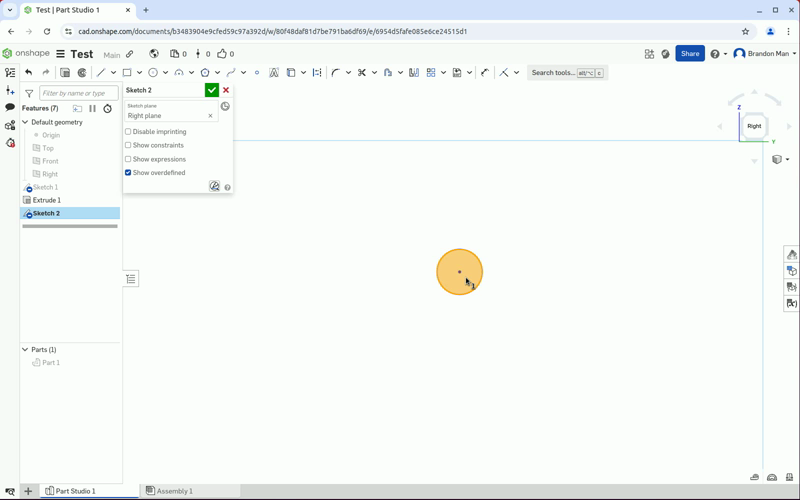
scroll(-6)
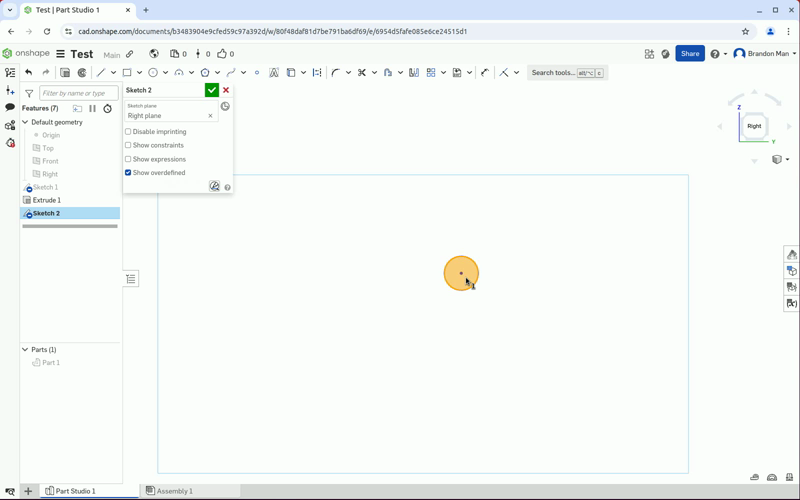
scroll(-6)
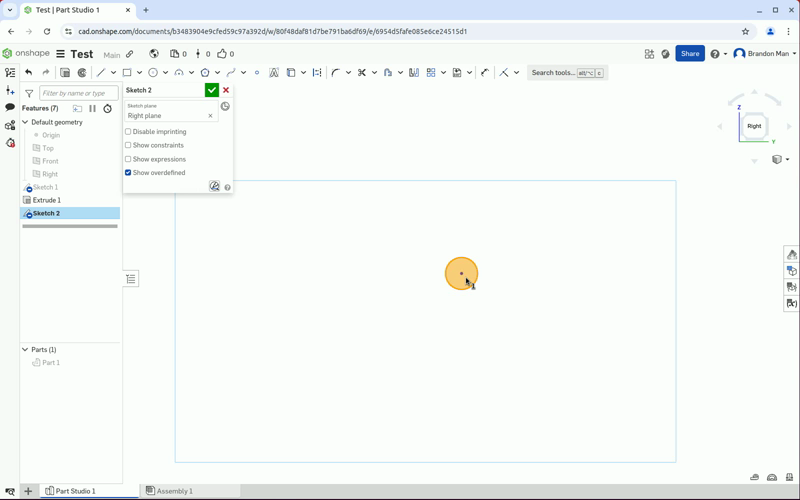
scroll(-6)
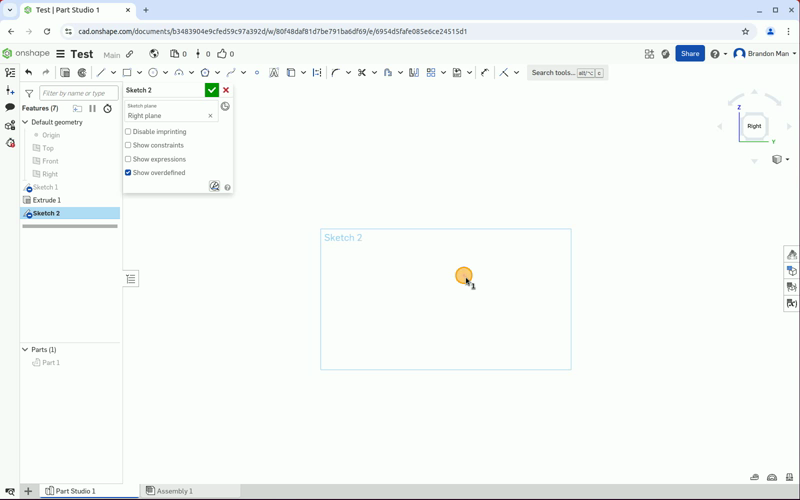
scroll(-6)
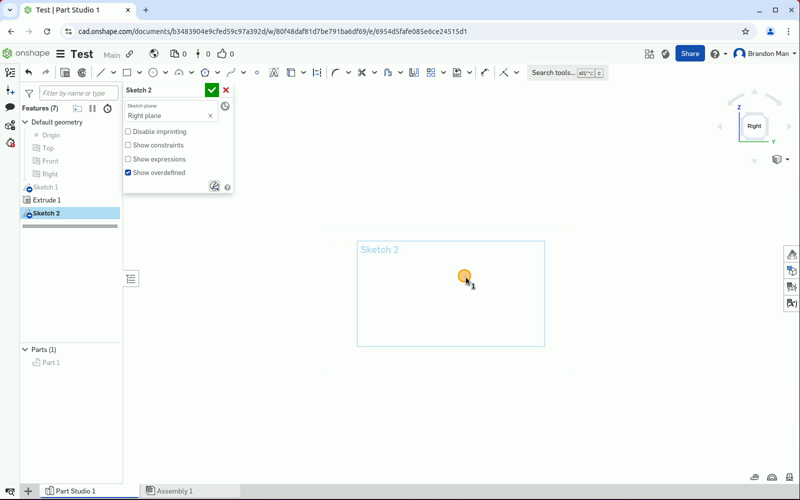
scroll(-6)
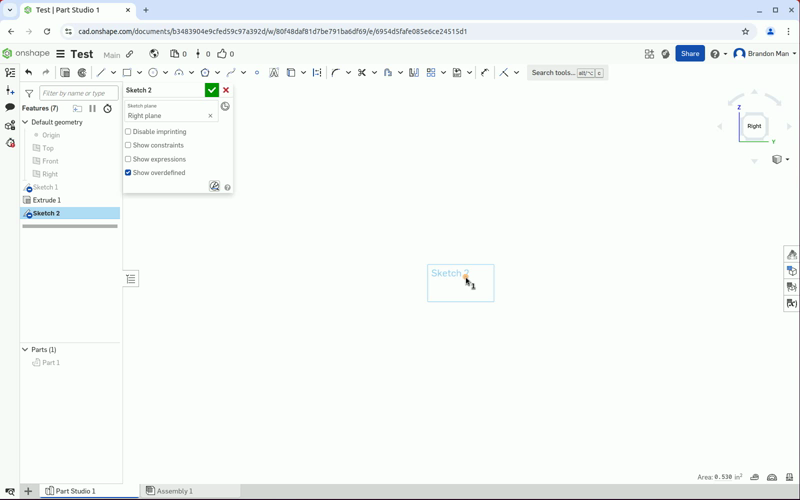
mouse_move(73, 352)
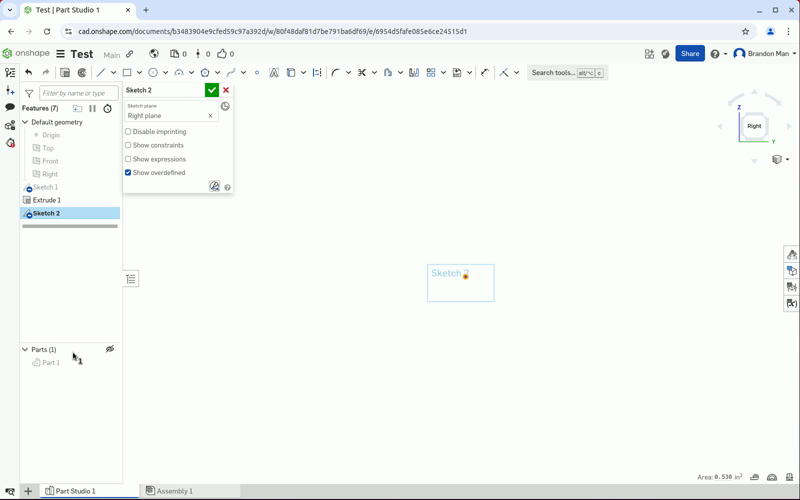
key(shift+y)
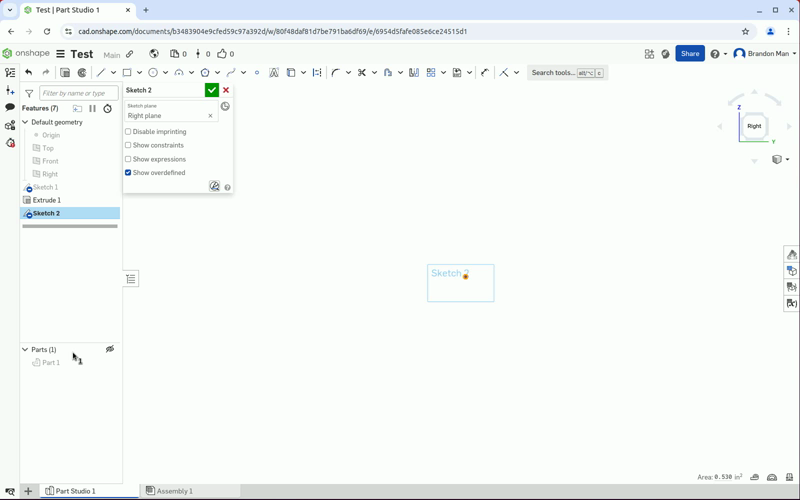
key(shift+e)
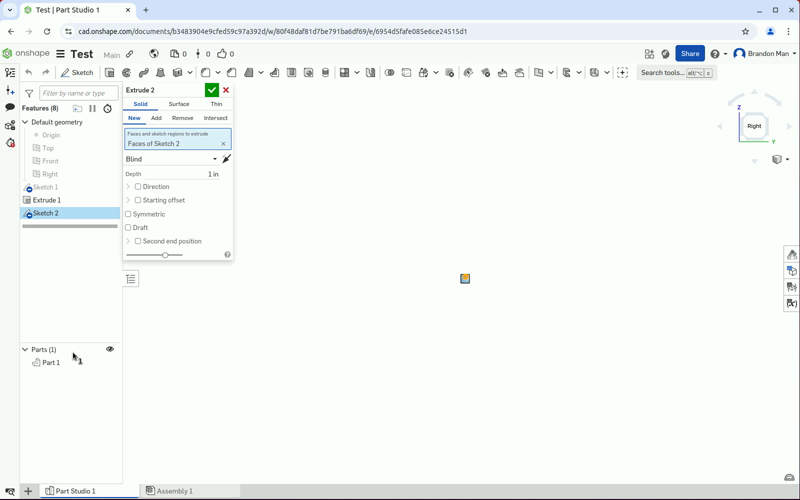
mouse_move(143, 106)
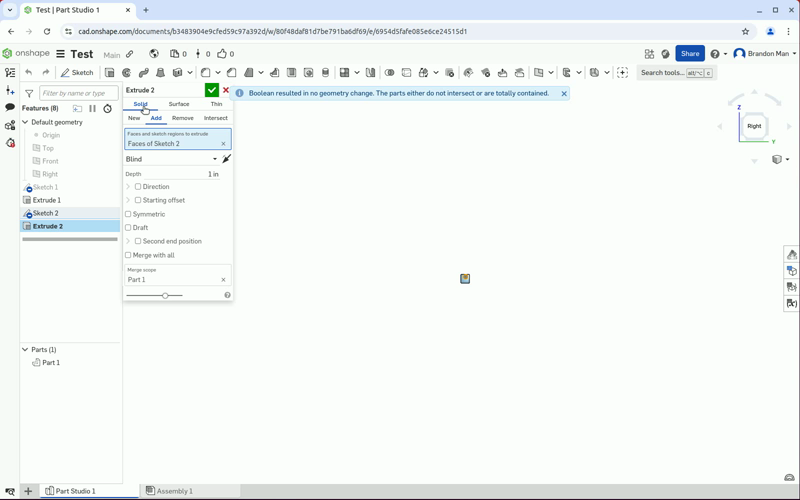
click(143, 106)
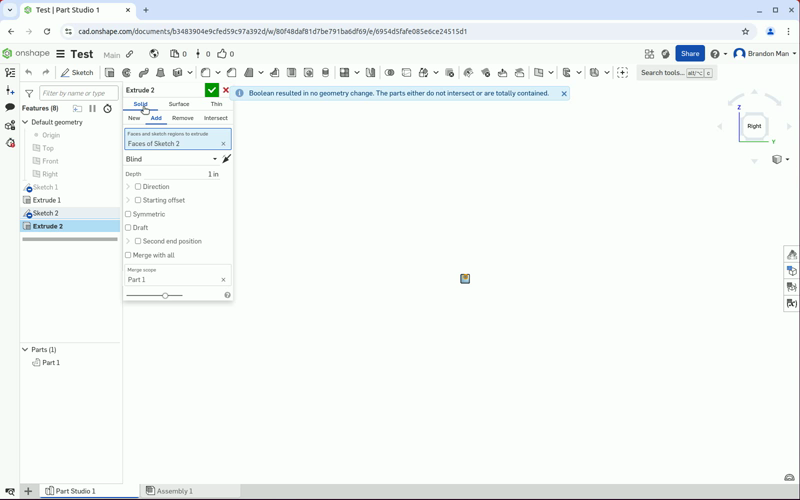
mouse_move(137, 120)
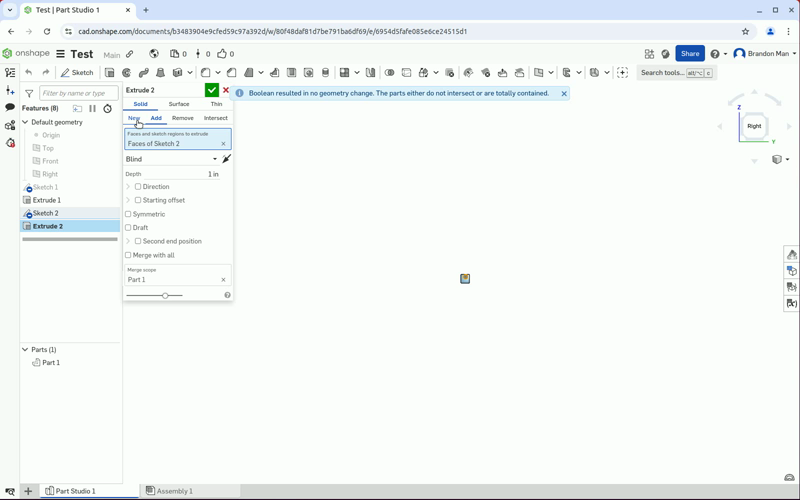
click(137, 120)
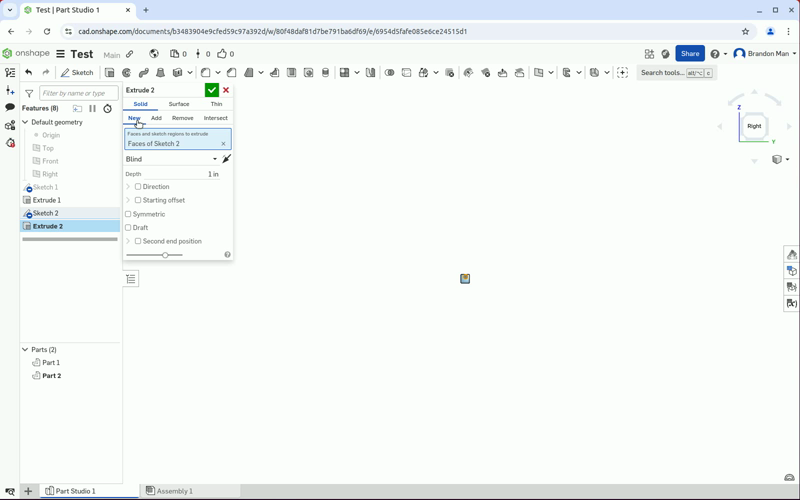
key(tab, 4)
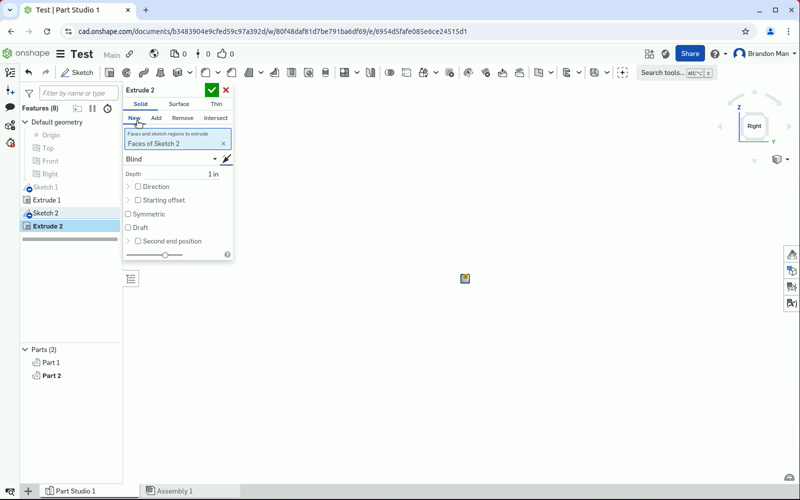
text(0.481)
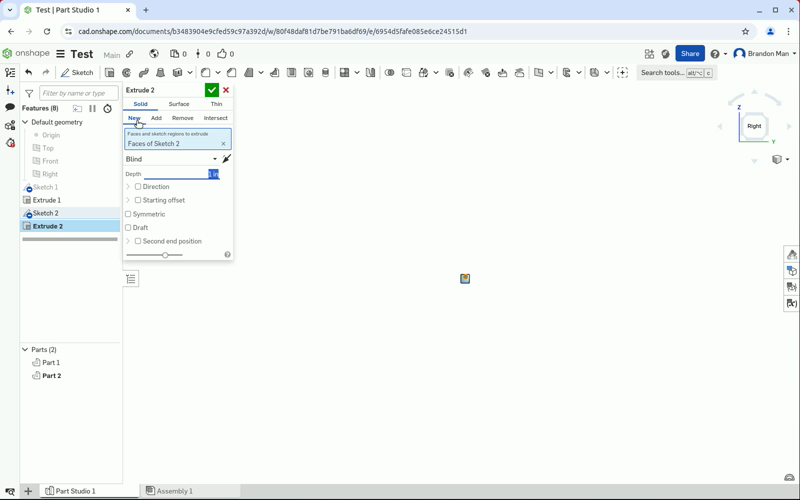
key(tab, 3)
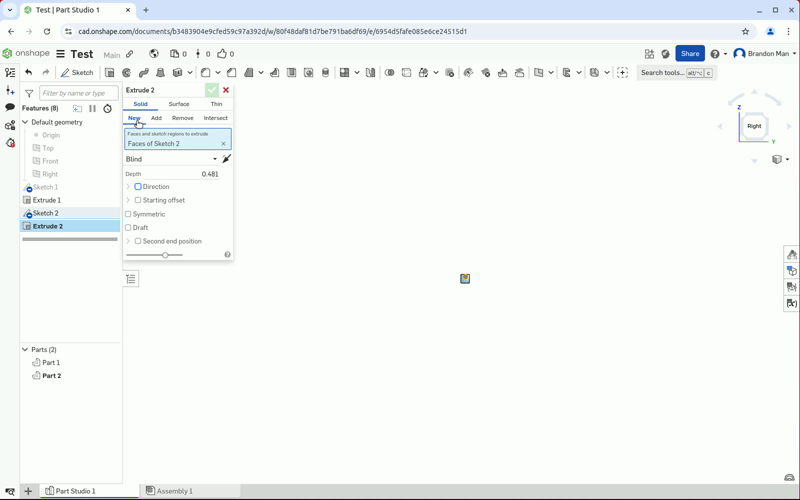
key(tab, 2)
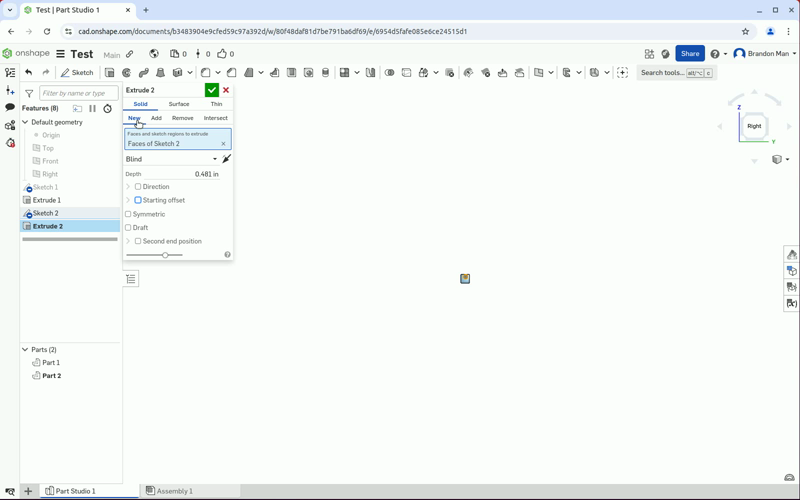
key(space)
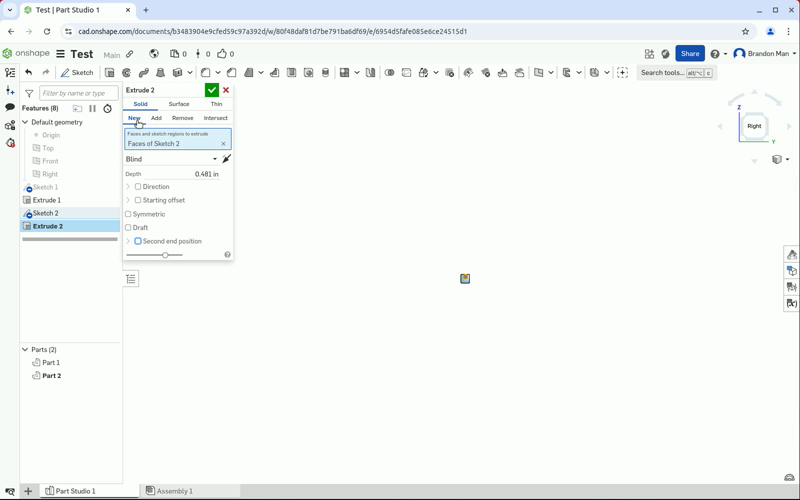
key(tab, 3)
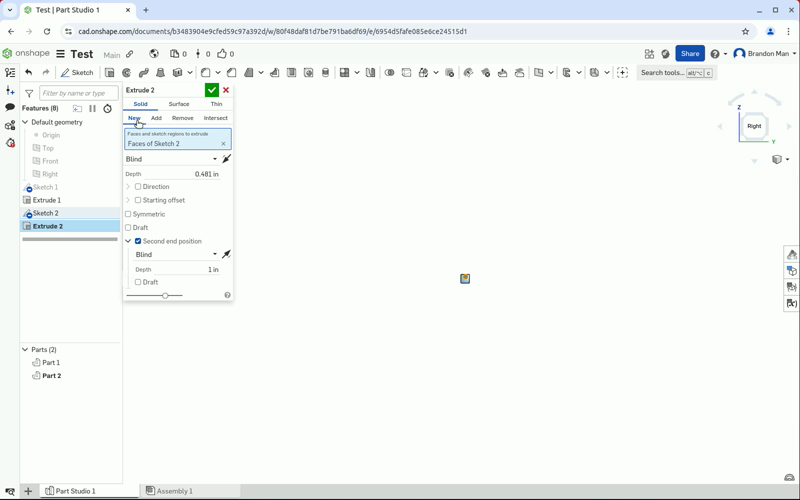
text(23.108)
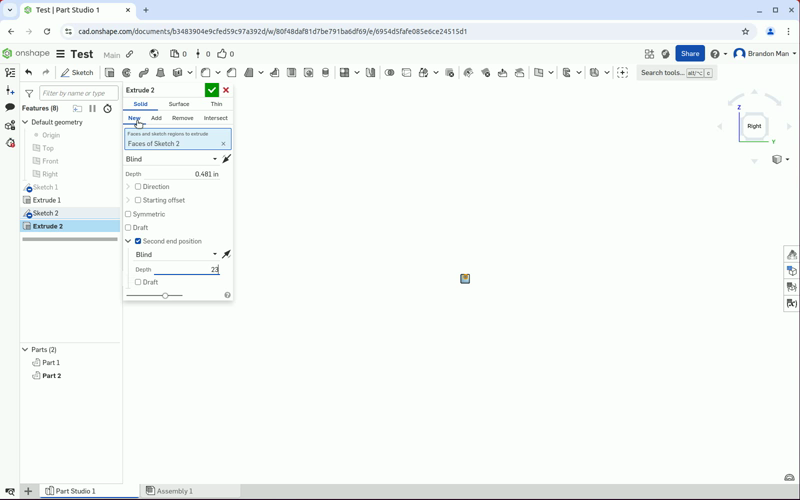
key(enter)
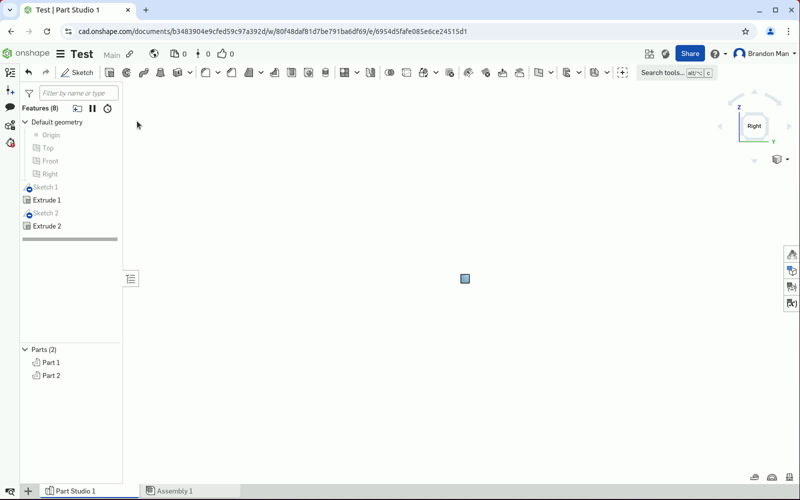
key(shift+h)
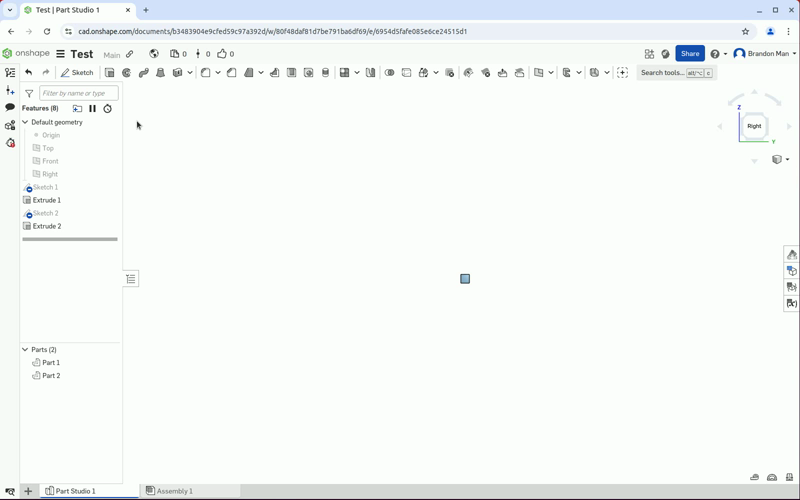
key(shift+h)
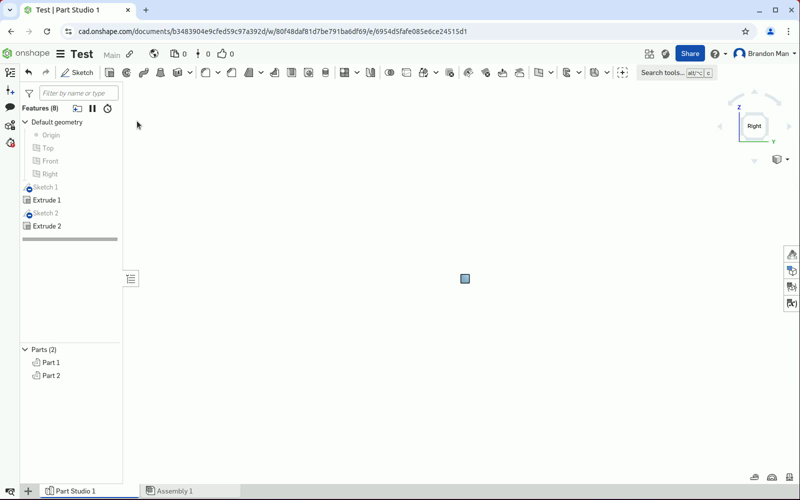
mouse_move(73, 189)
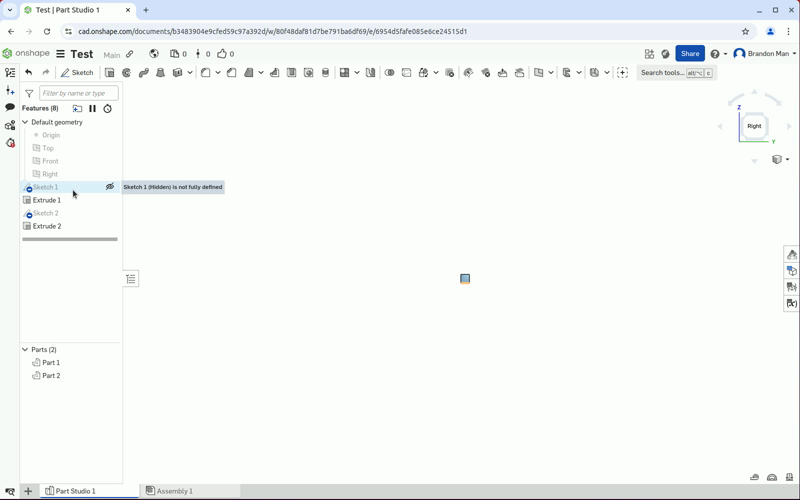
click(73, 189)
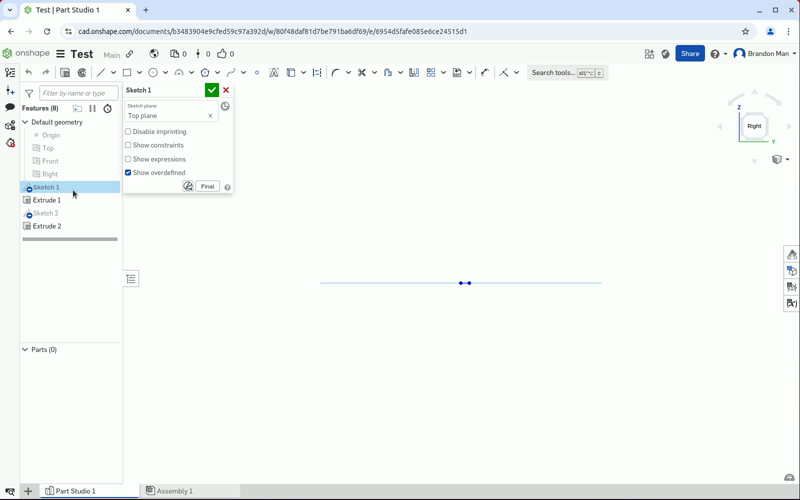
mouse_move(229, 92)
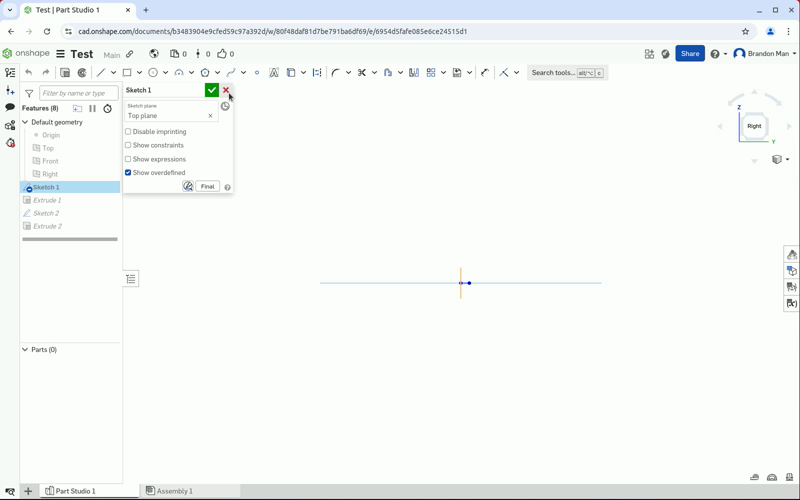
click(229, 92)
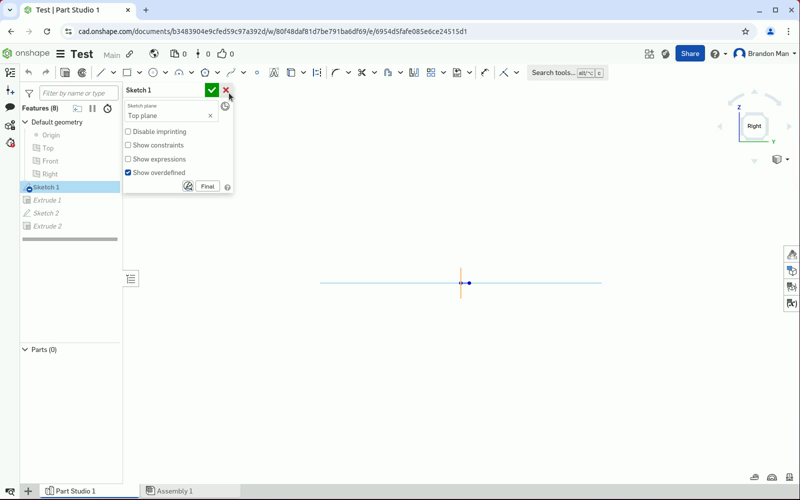
key(shift+s)
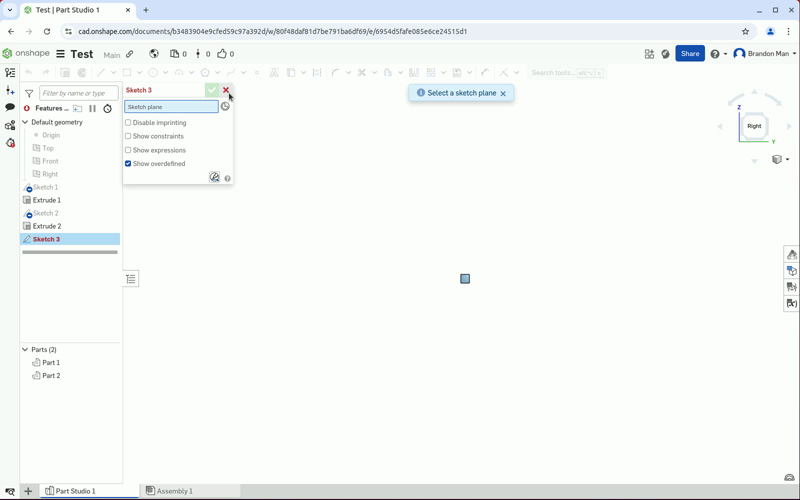
mouse_move(73, 176)
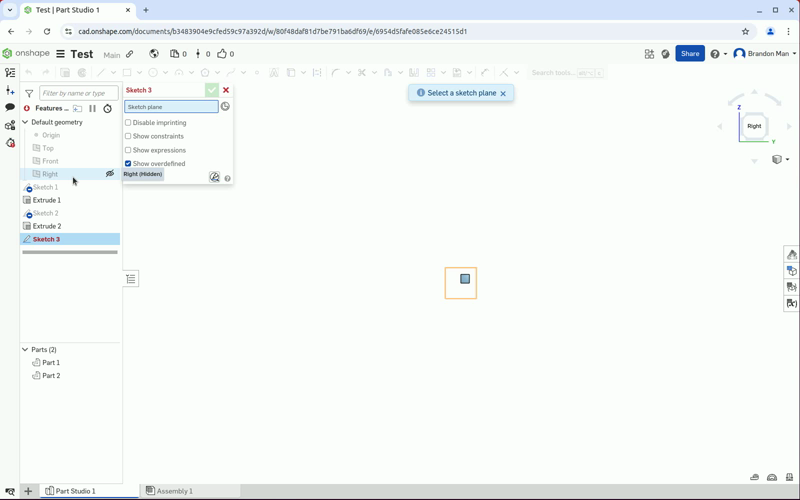
click(73, 176)
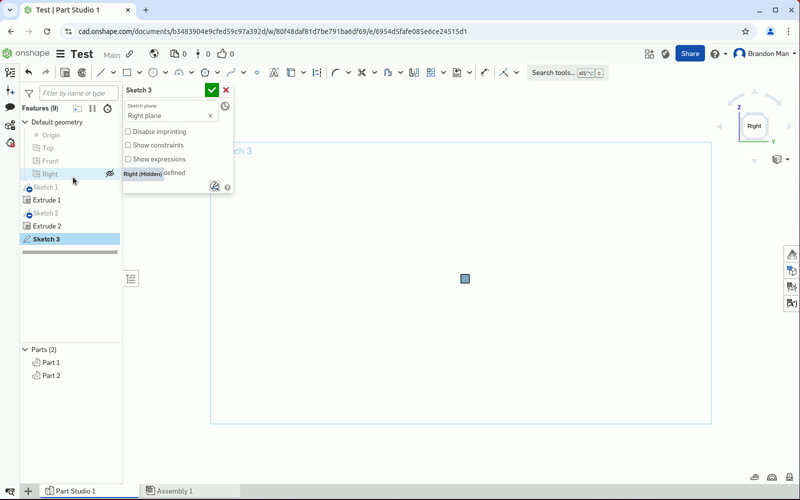
mouse_move(73, 352)
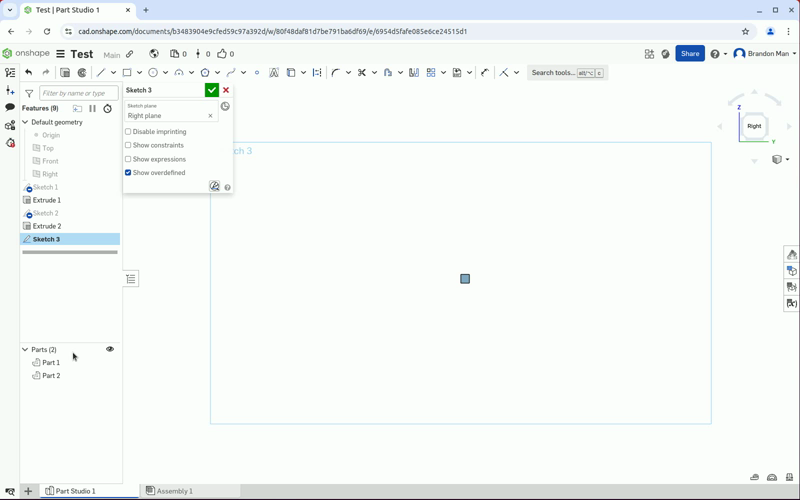
key(y)
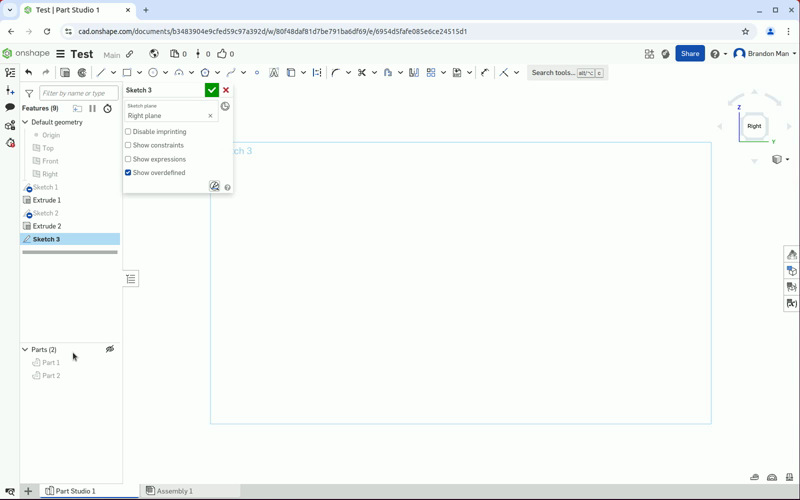
key(c)
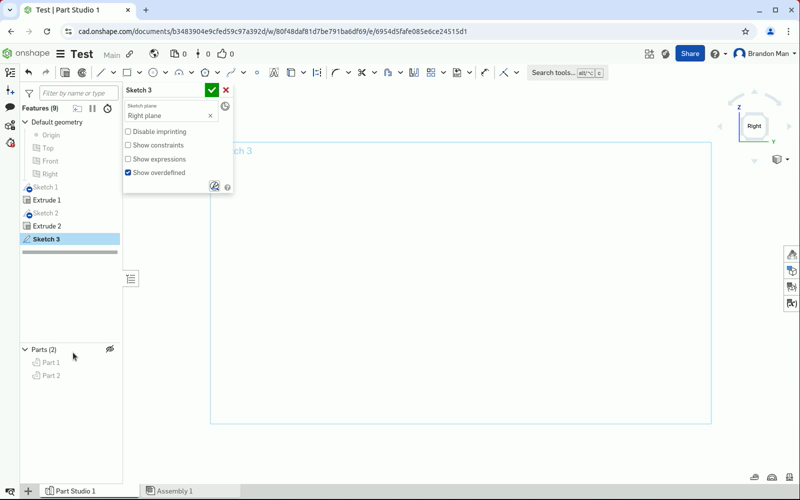
key_down(shift)
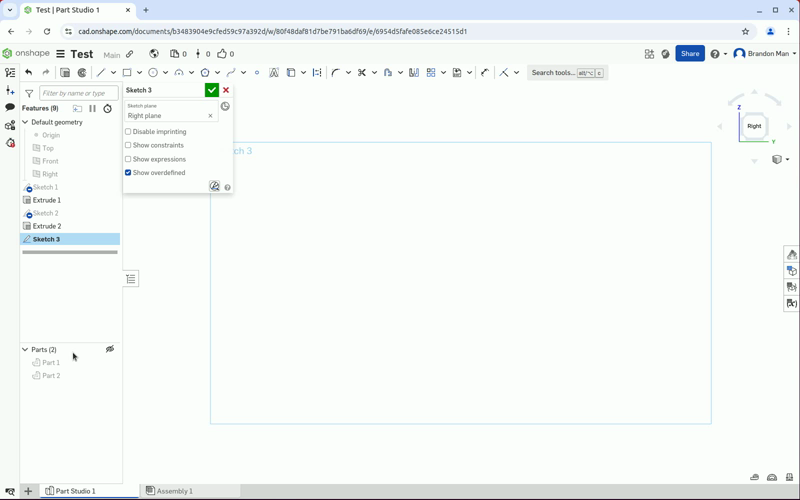
mouse_move(465, 280)
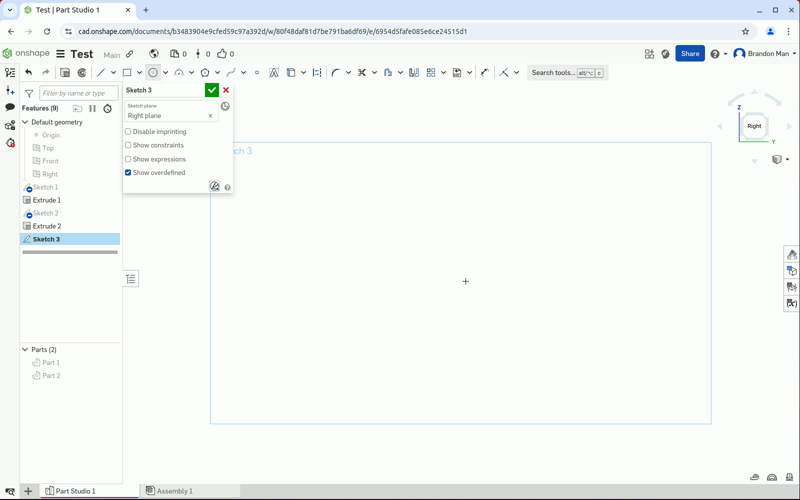
click(465, 280)
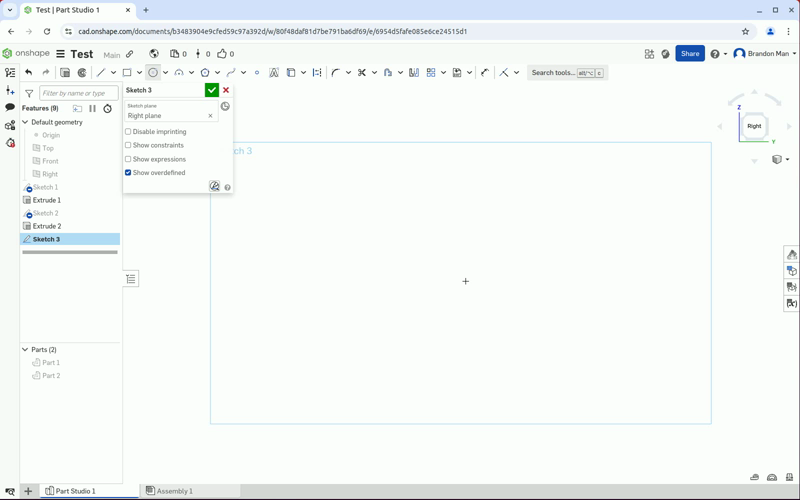
key_up(shift)
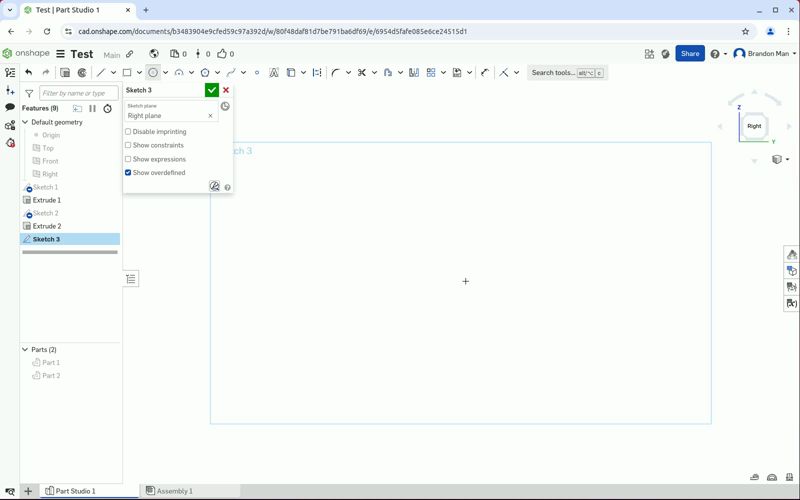
mouse_move(467, 280)
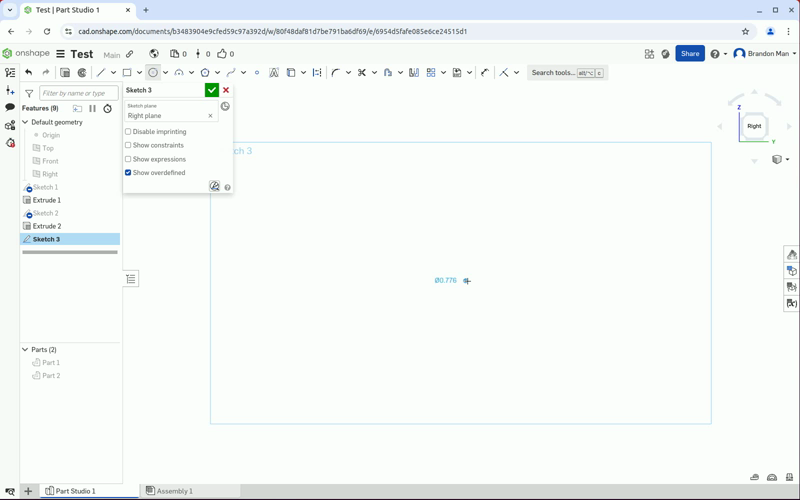
scroll(6)
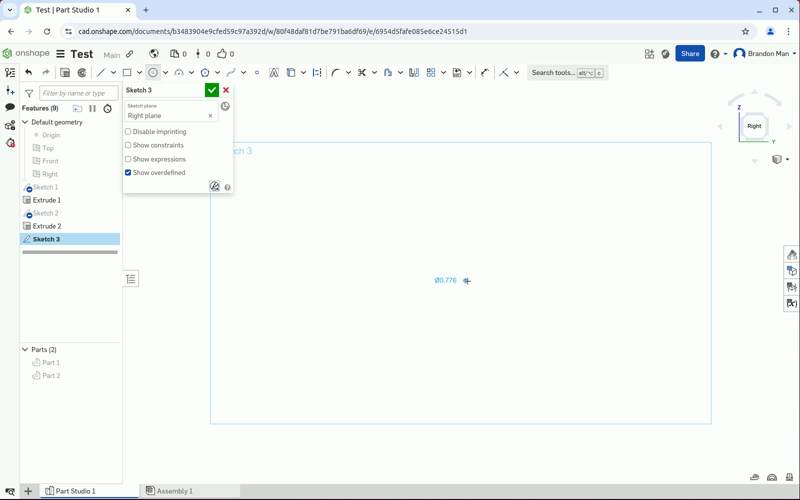
scroll(6)
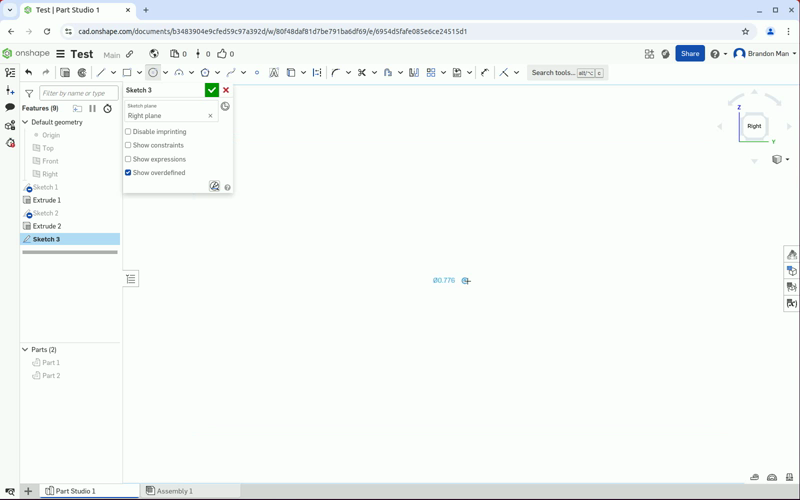
scroll(6)
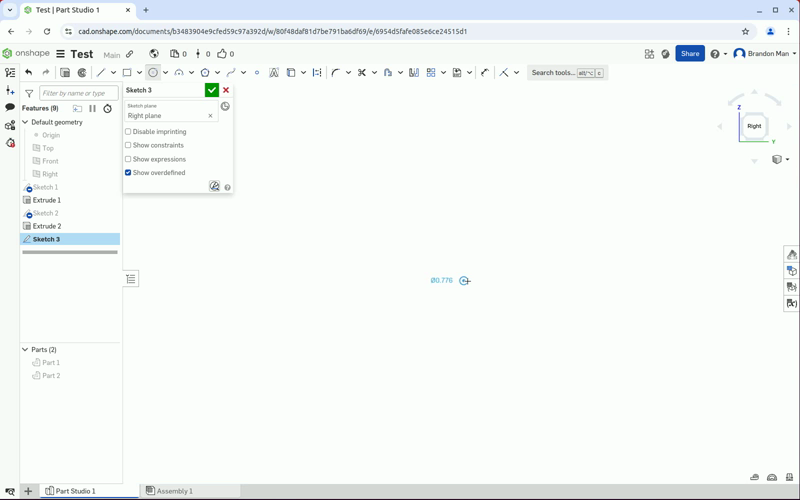
scroll(6)
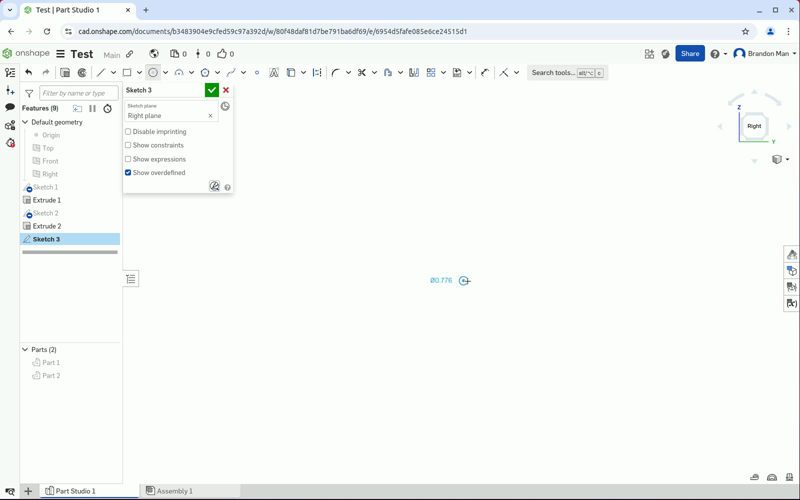
scroll(6)
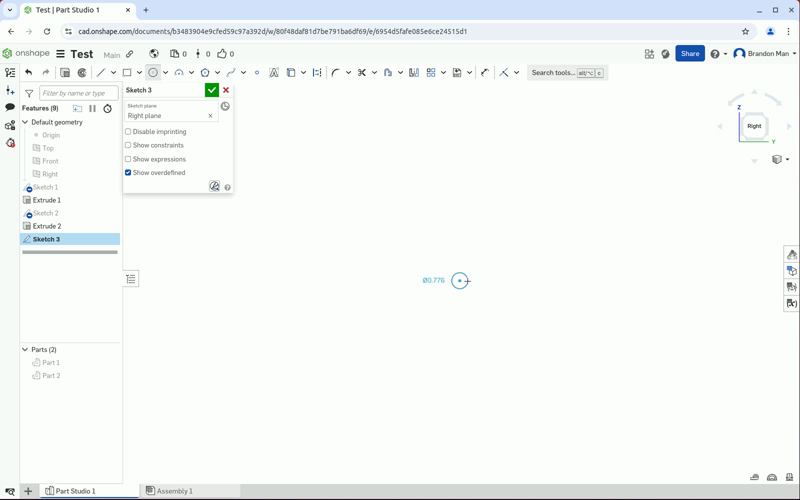
scroll(6)
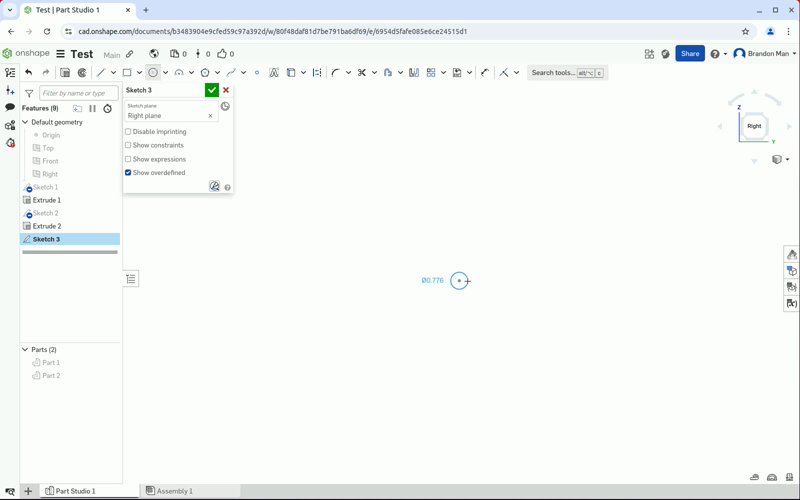
scroll(6)
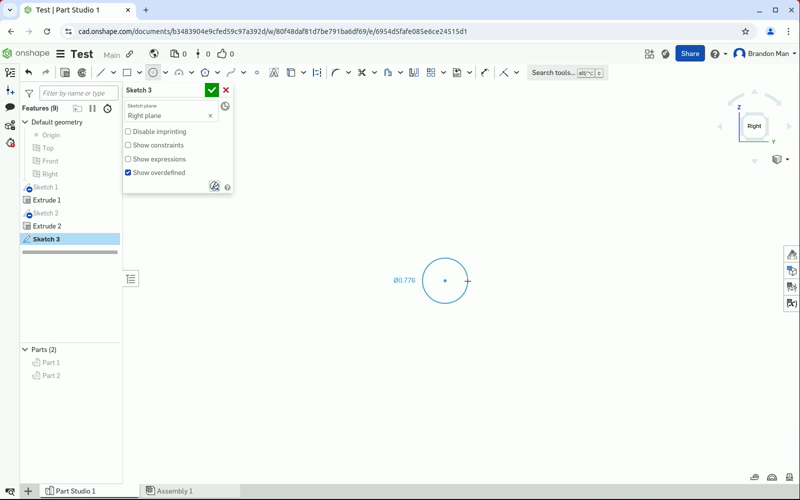
click(467, 280)
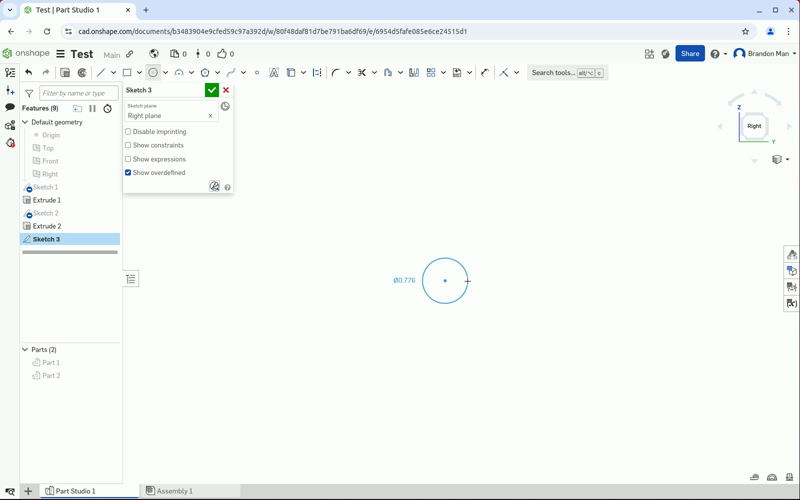
scroll(-6)
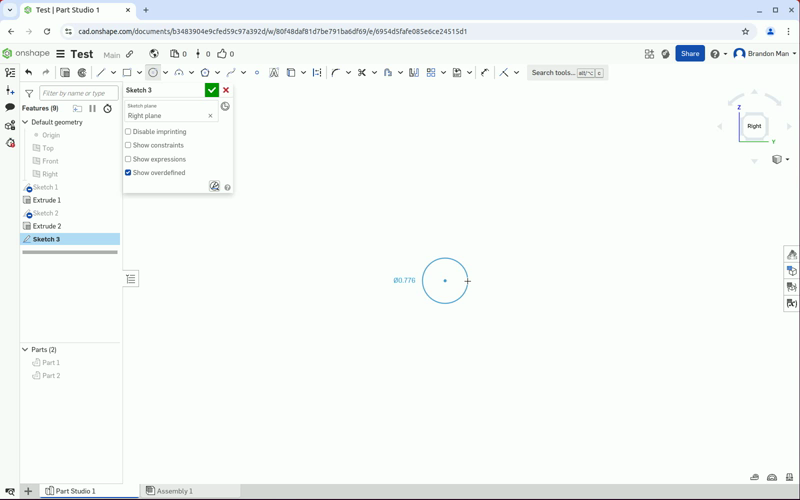
scroll(-6)
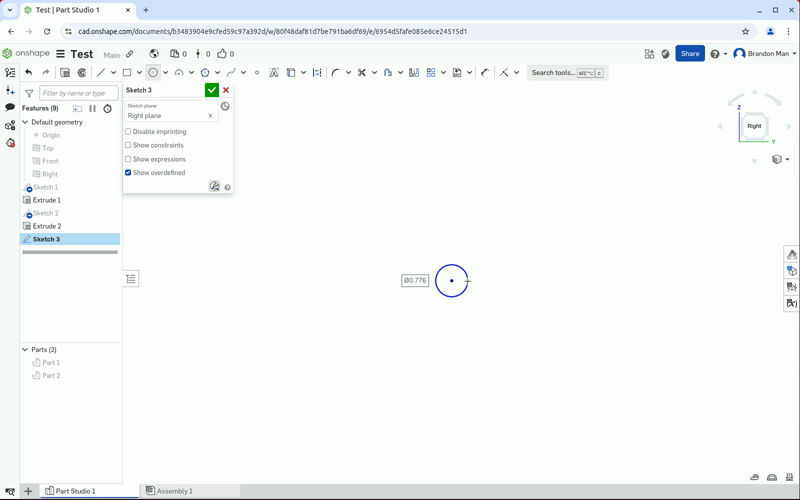
scroll(-6)
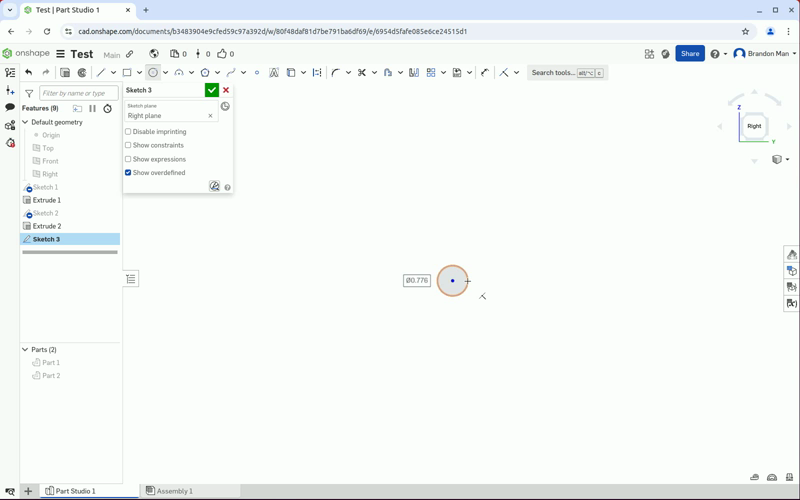
scroll(-6)
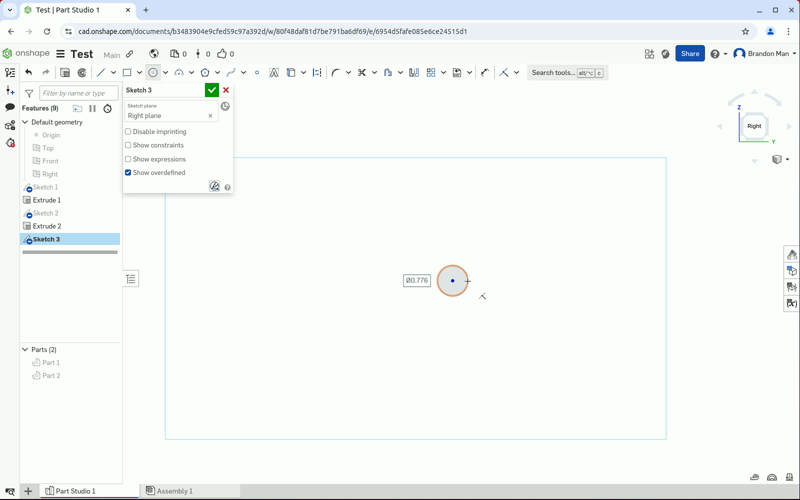
scroll(-6)
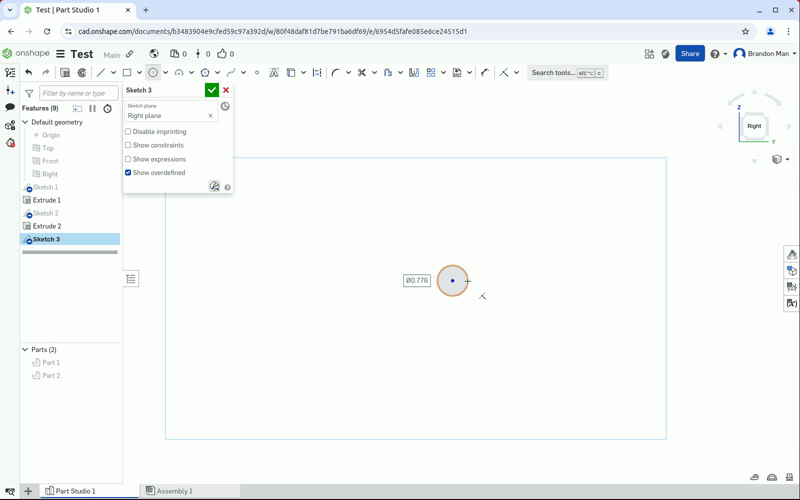
scroll(-6)
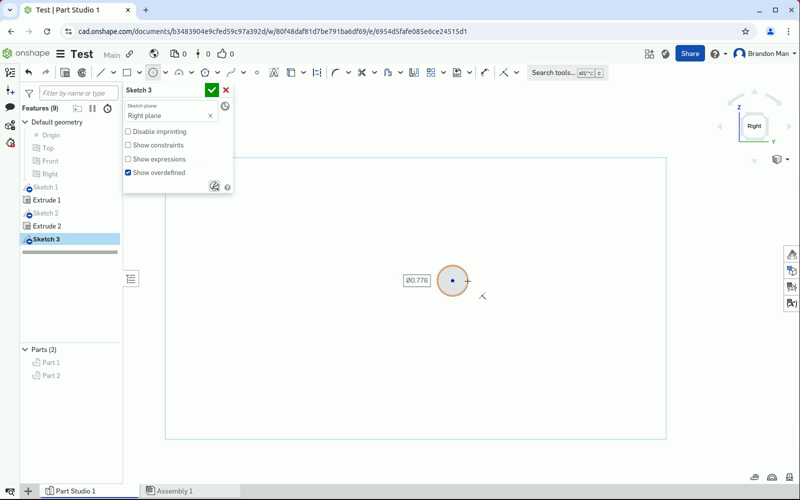
scroll(-6)
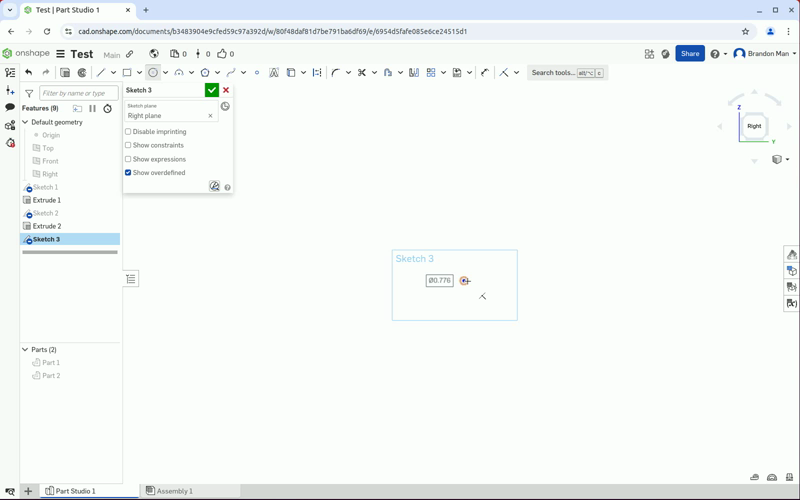
key(esc)
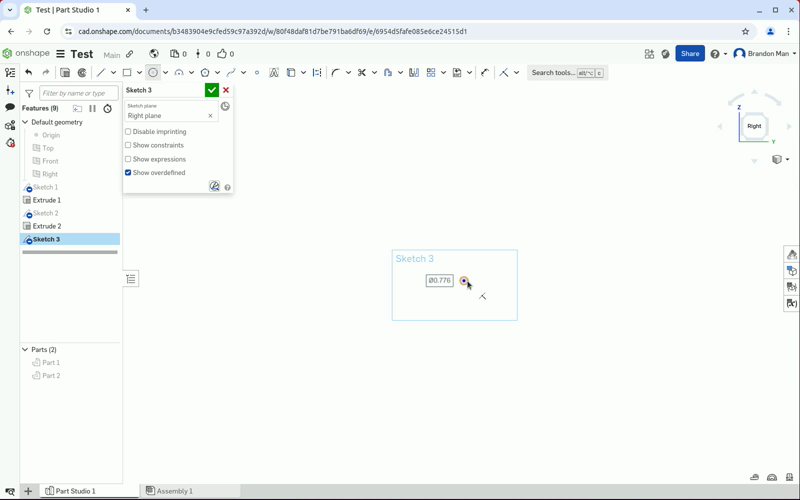
mouse_move(465, 281)
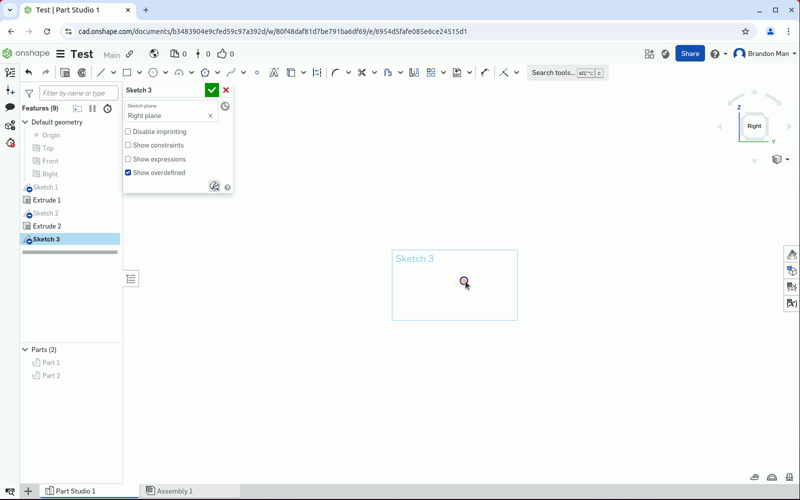
scroll(6)
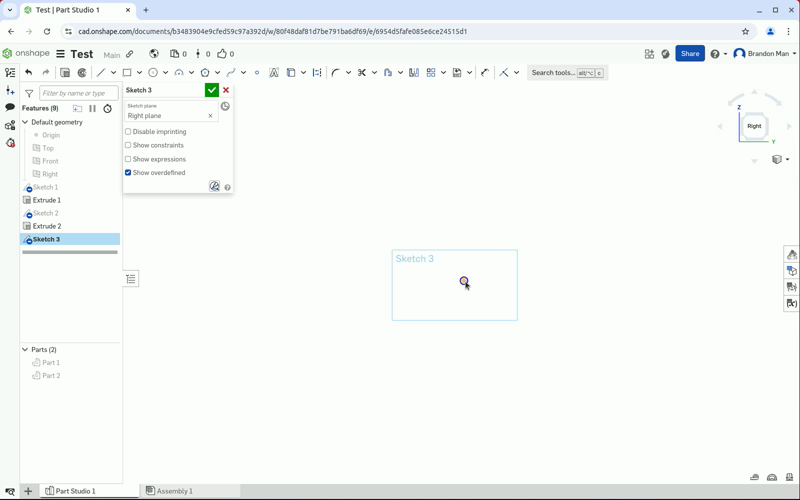
scroll(6)
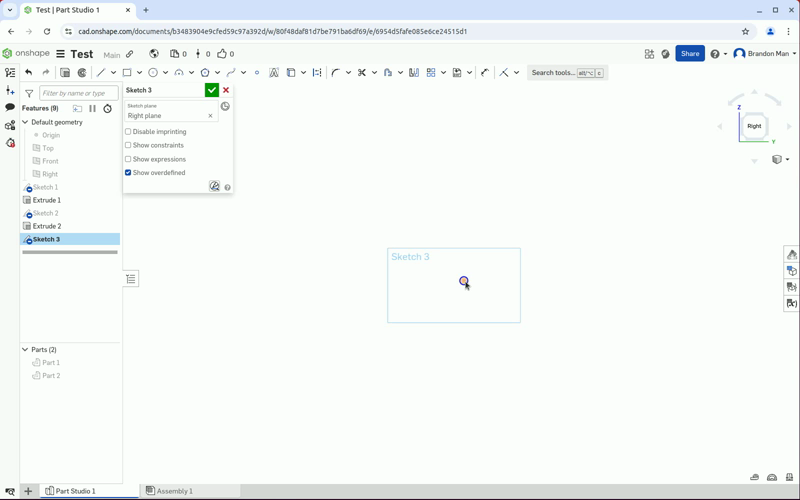
scroll(6)
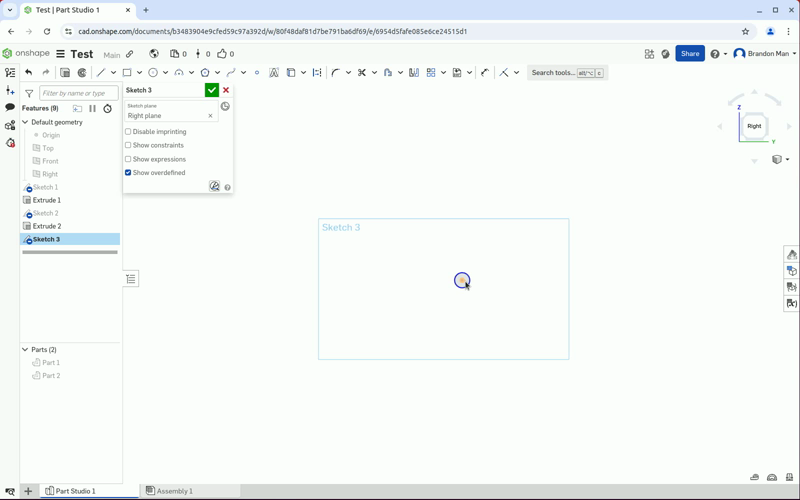
scroll(6)
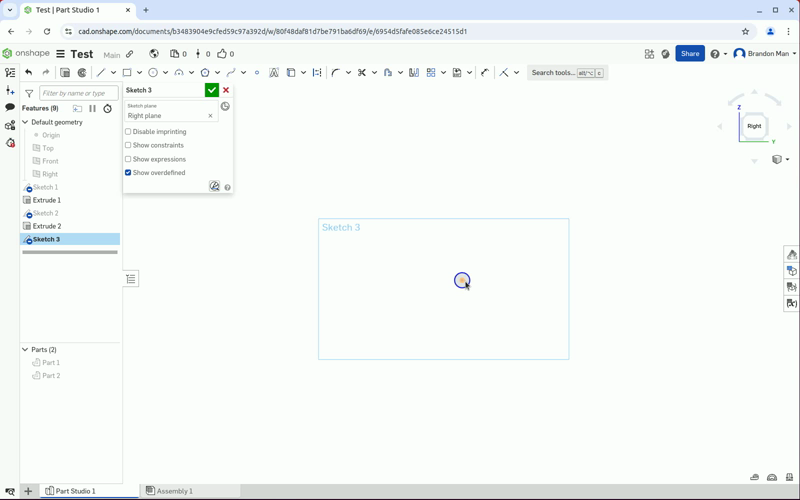
scroll(6)
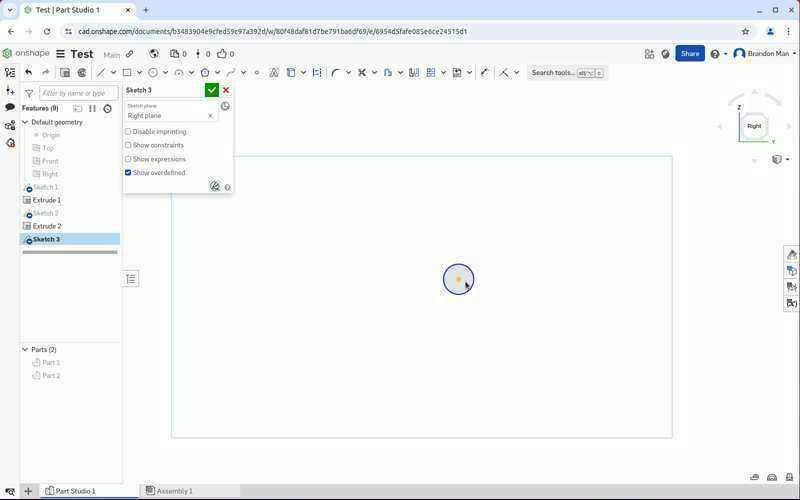
scroll(6)
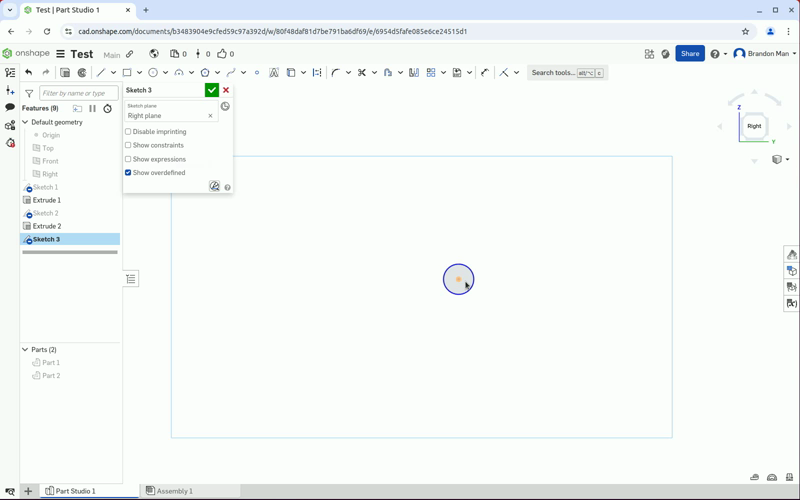
scroll(6)
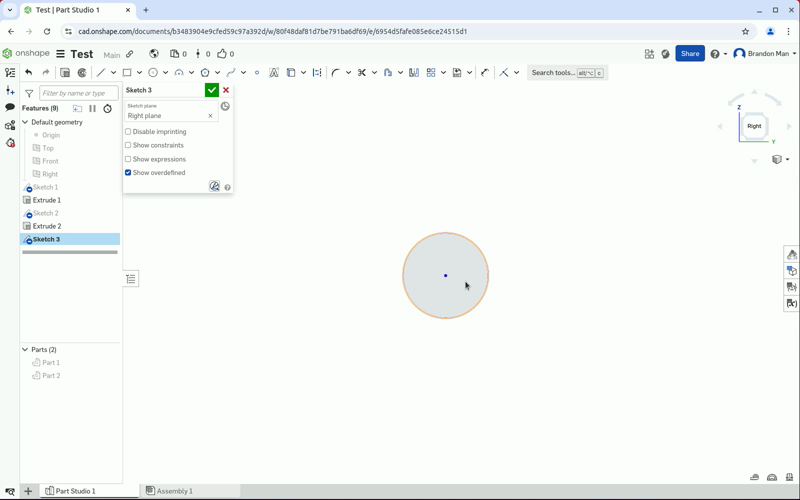
click(465, 281)
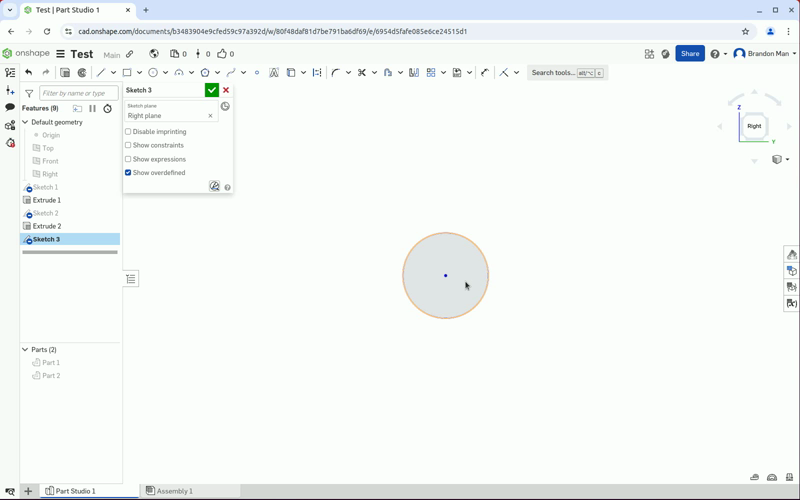
scroll(-6)
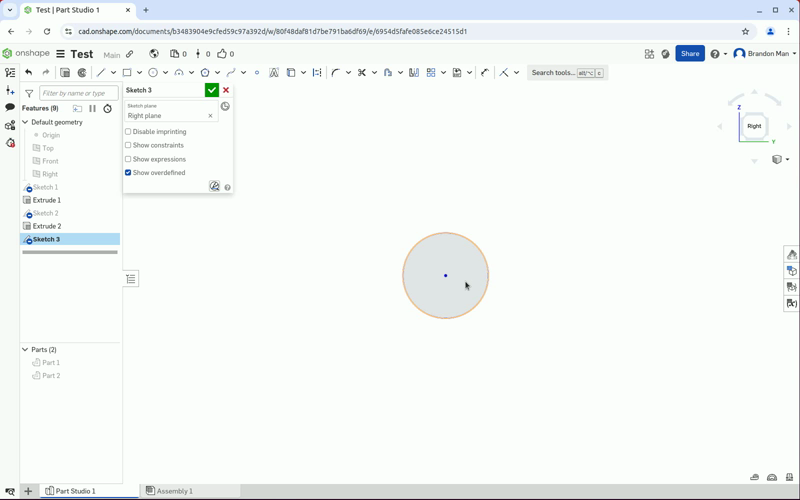
scroll(-6)
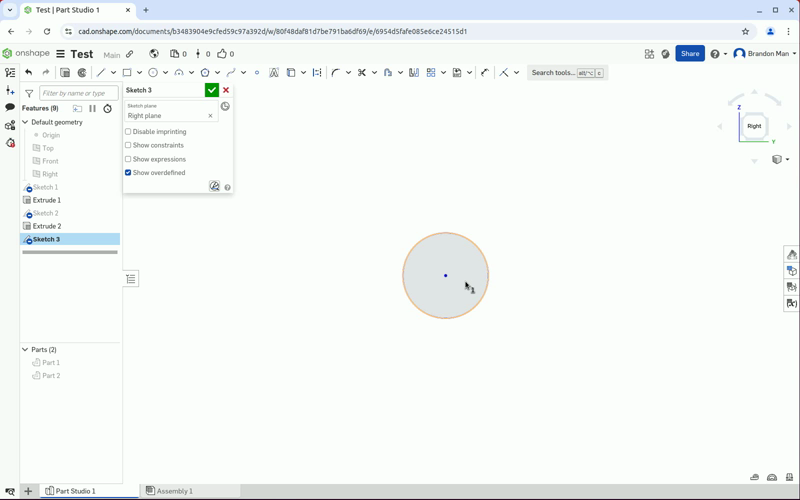
scroll(-6)
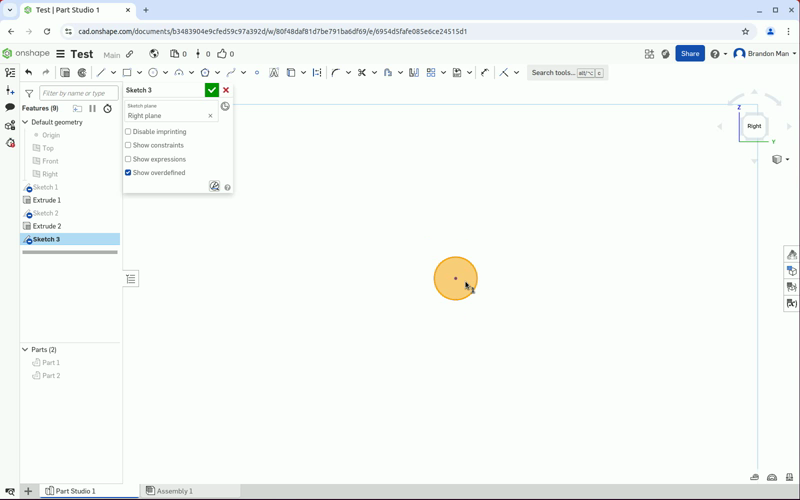
scroll(-6)
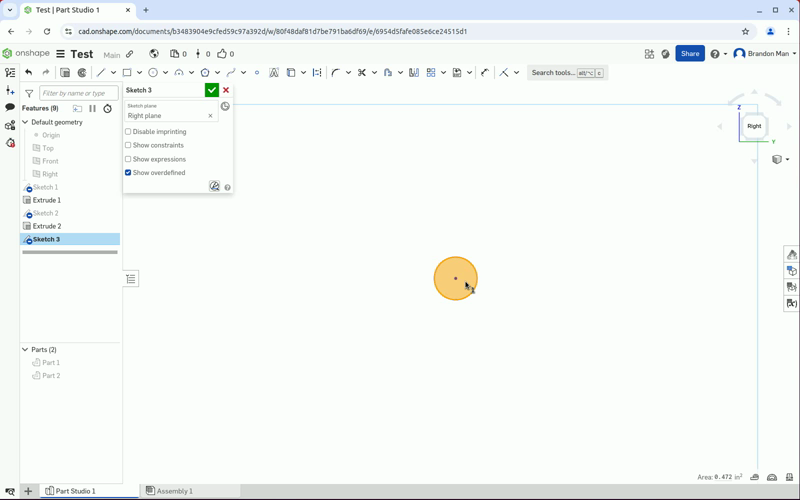
scroll(-6)
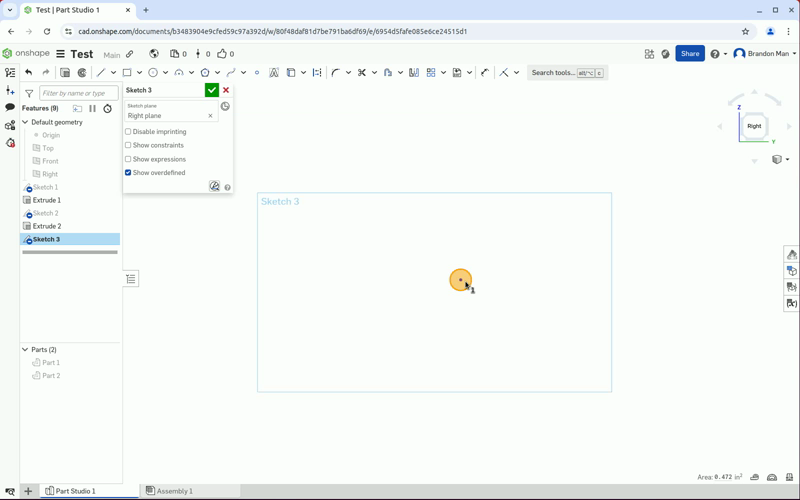
scroll(-6)
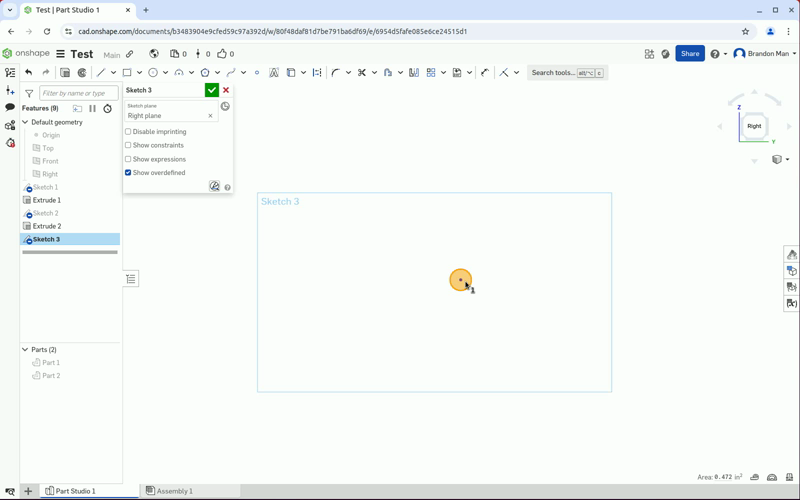
scroll(-6)
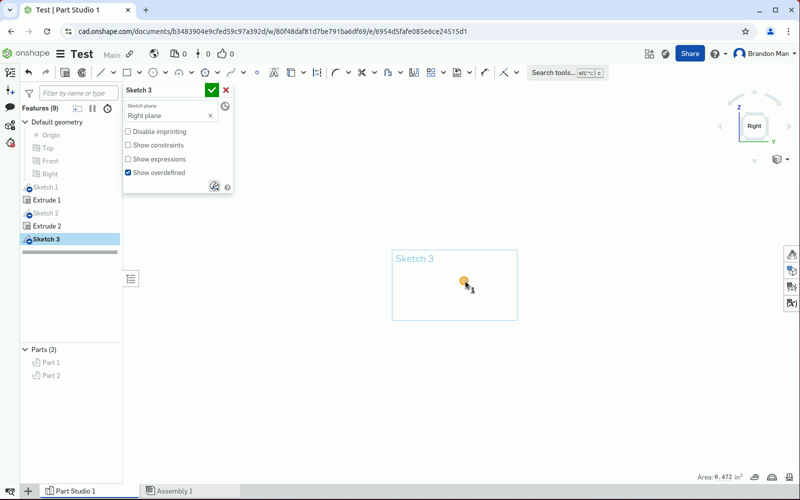
mouse_move(73, 352)
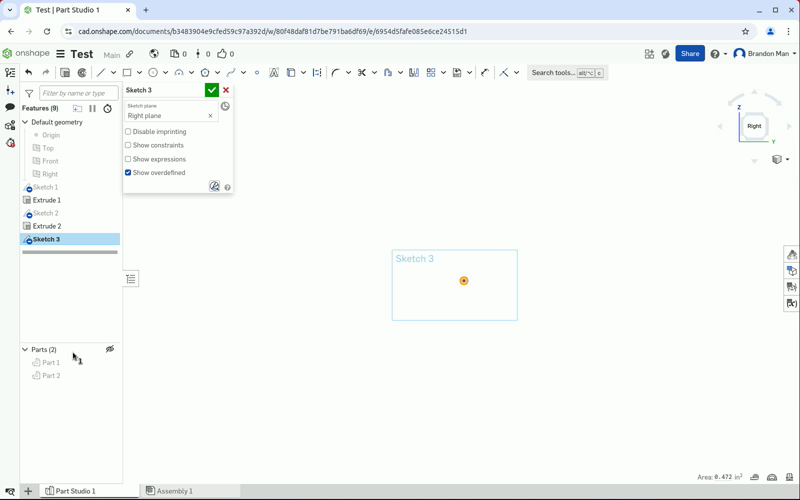
key(shift+y)
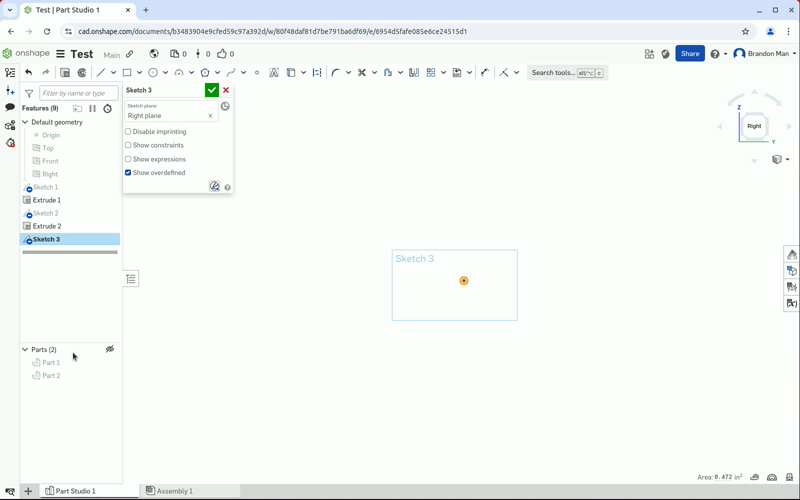
key(shift+e)
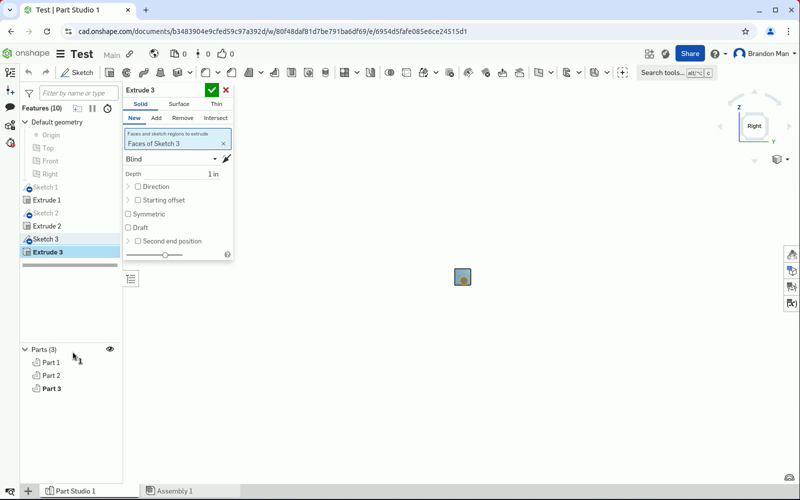
mouse_move(143, 106)
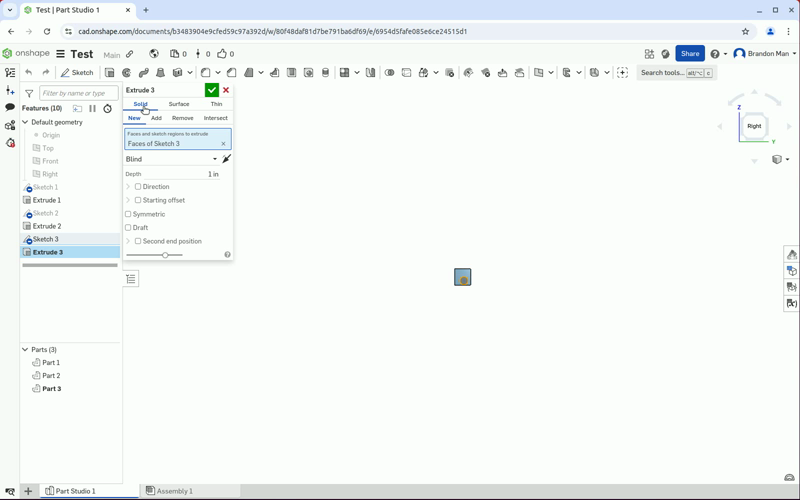
click(143, 106)
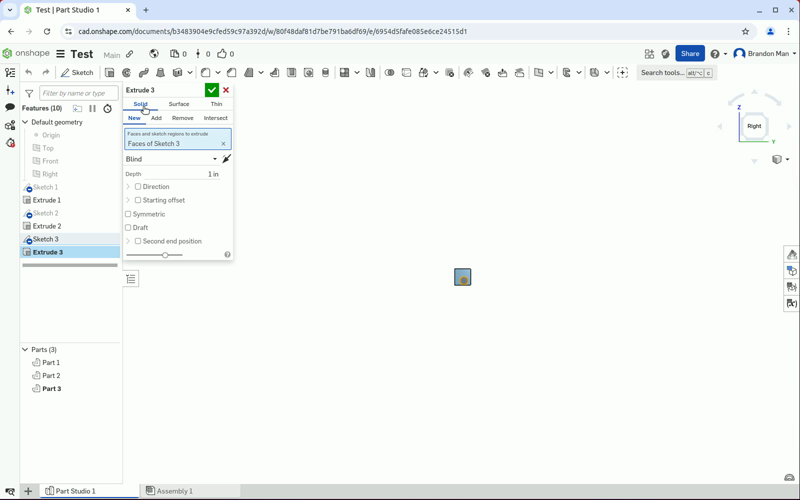
mouse_move(137, 120)
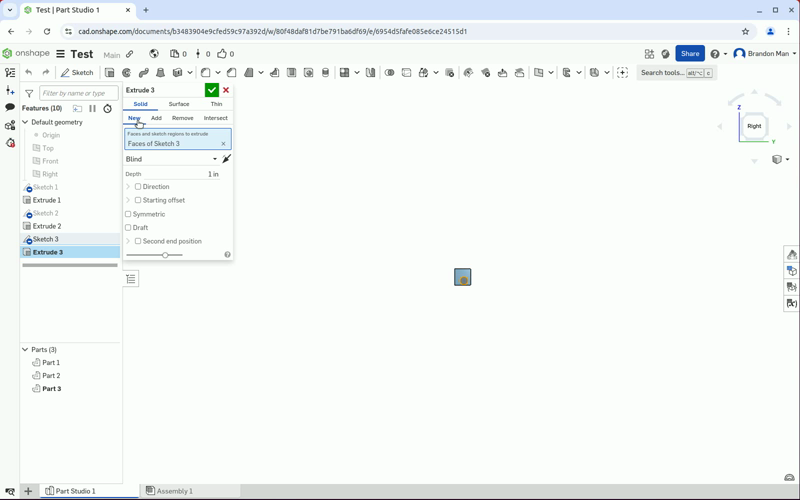
click(137, 120)
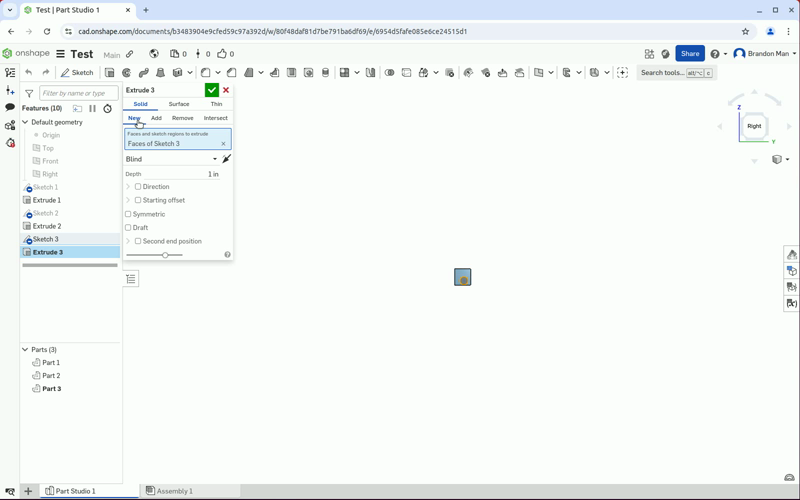
key(tab, 4)
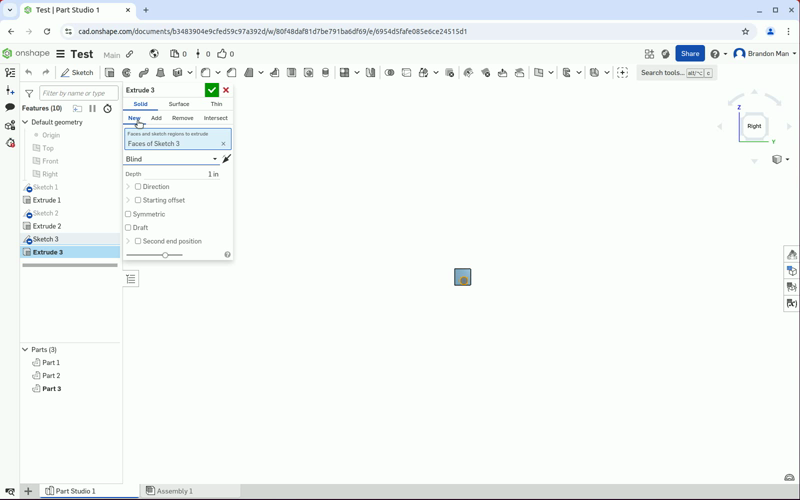
text(0.481)
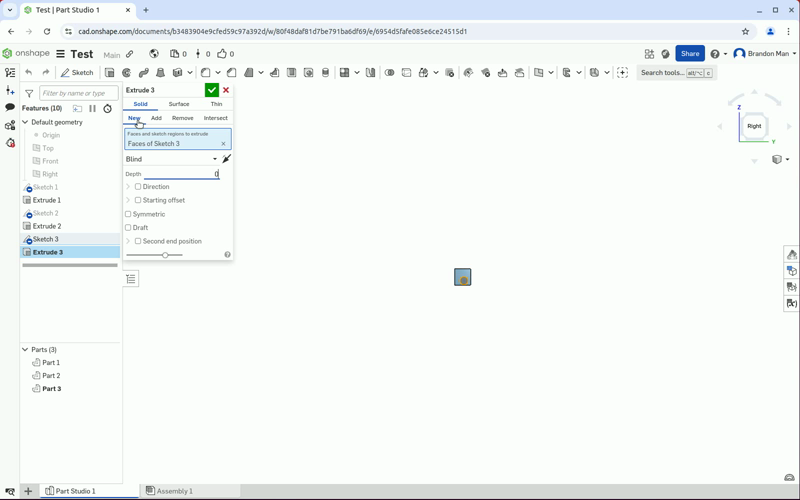
key(tab, 3)
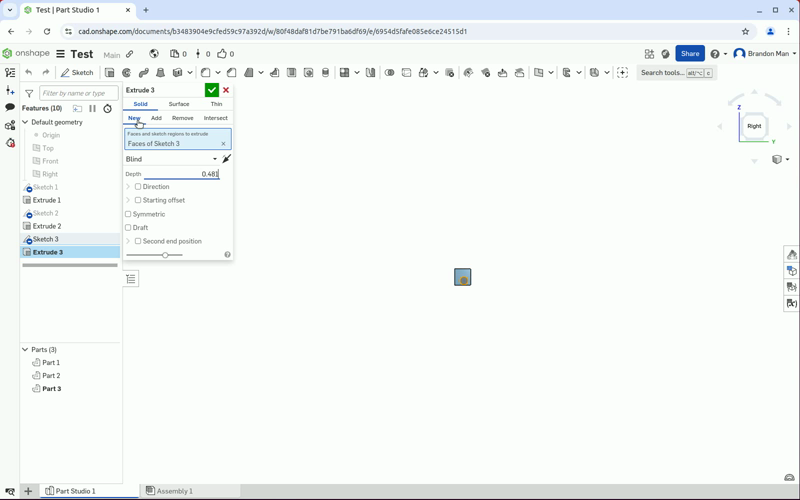
key(tab, 2)
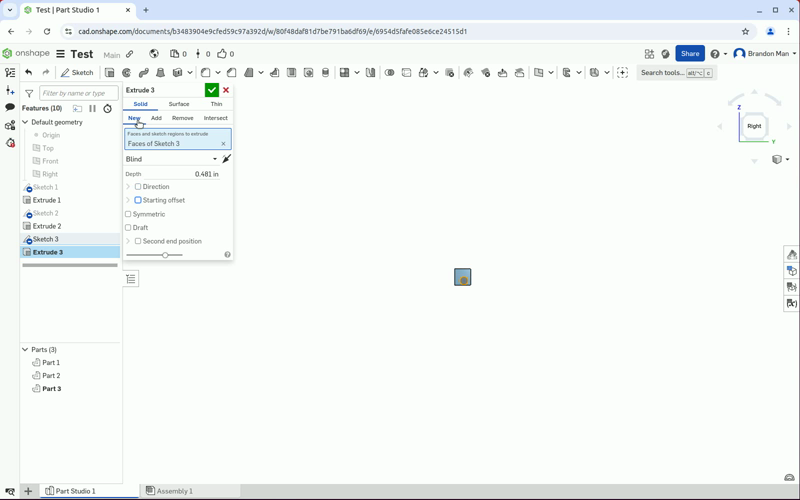
key(space)
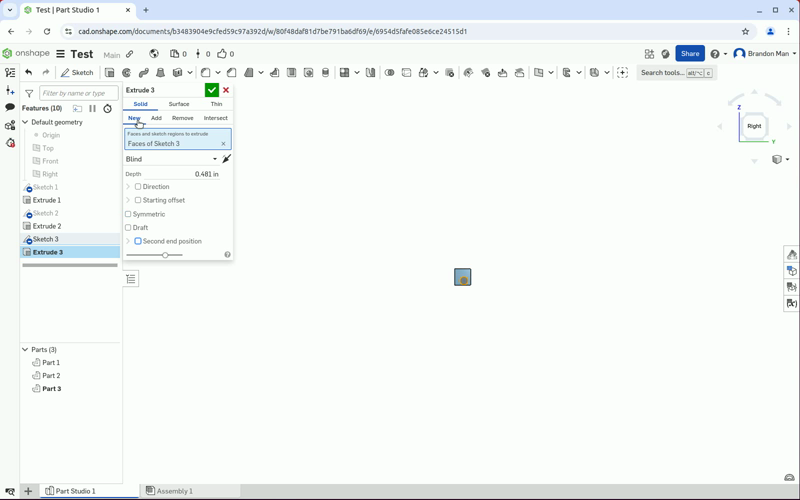
key(tab, 3)
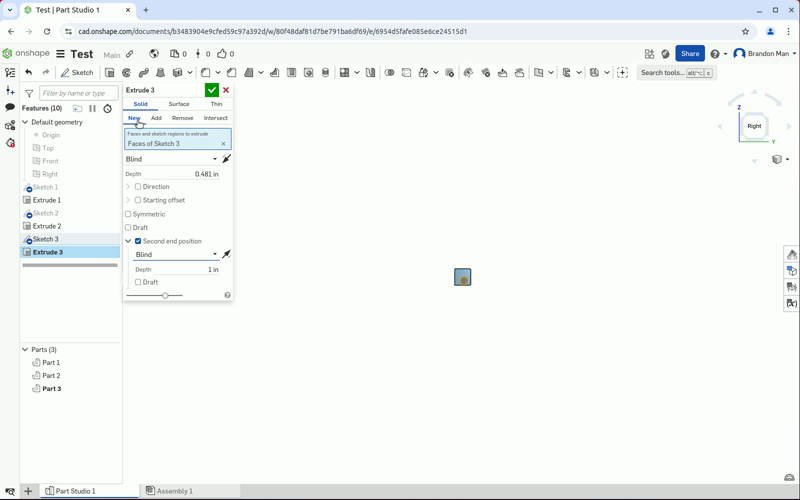
text(23.108)
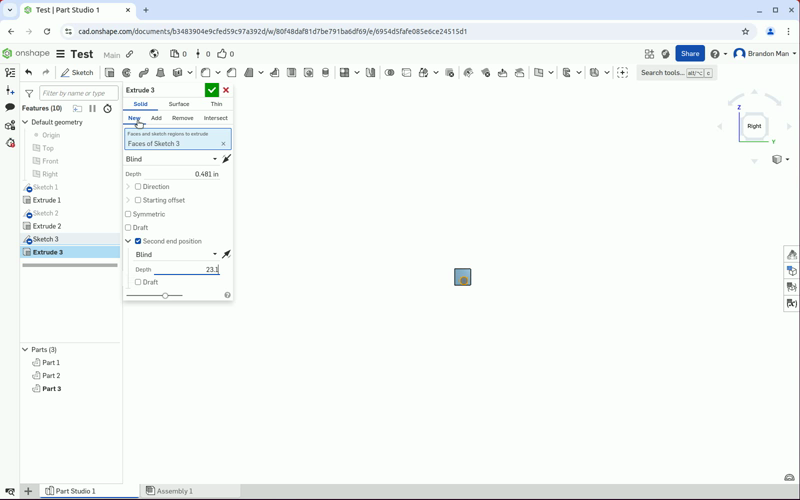
key(enter)
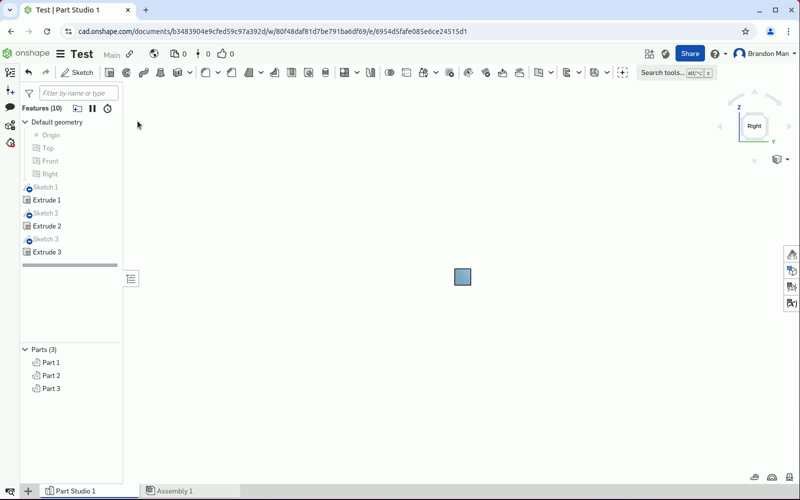
key(shift+h)
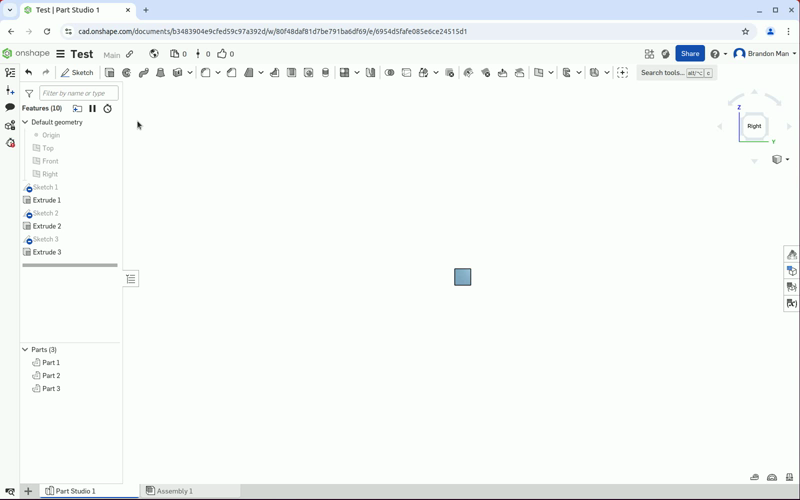
key(shift+h)
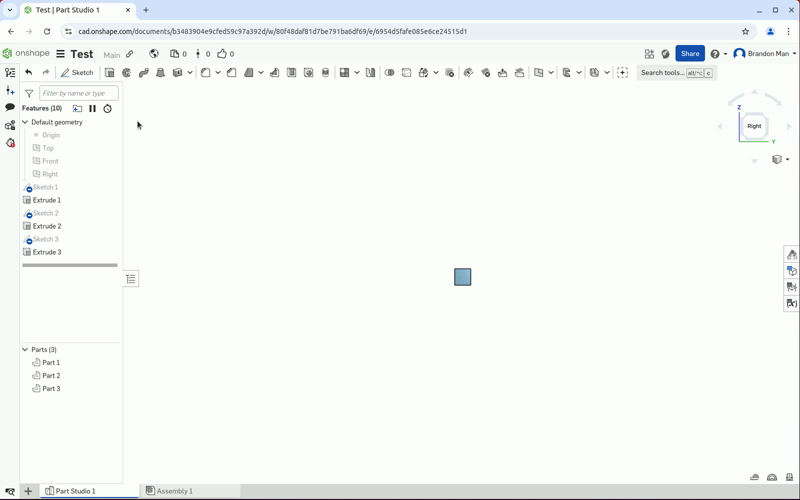
key(shift+7)
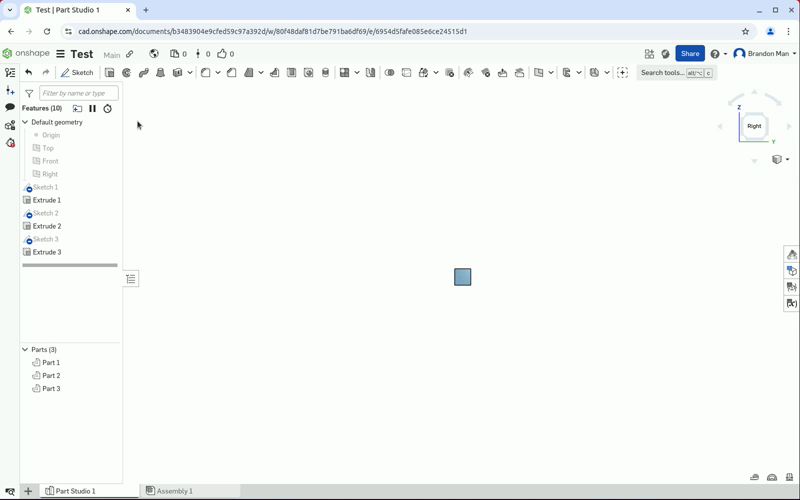
key(right, 2)
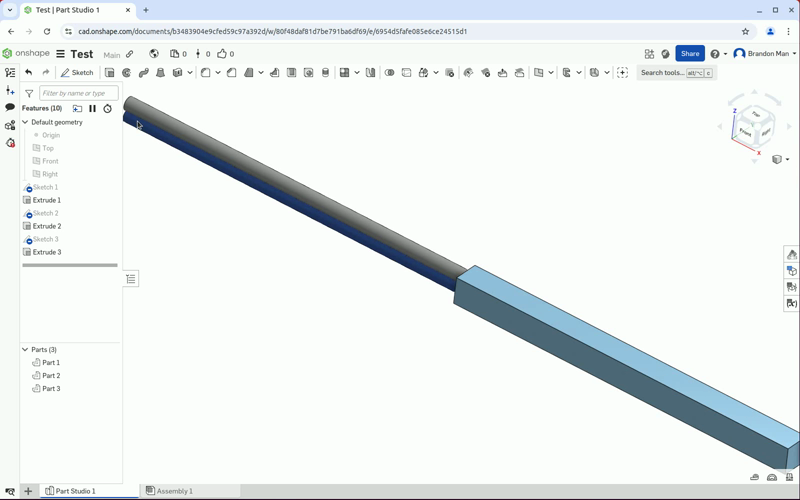
key(down, 2)
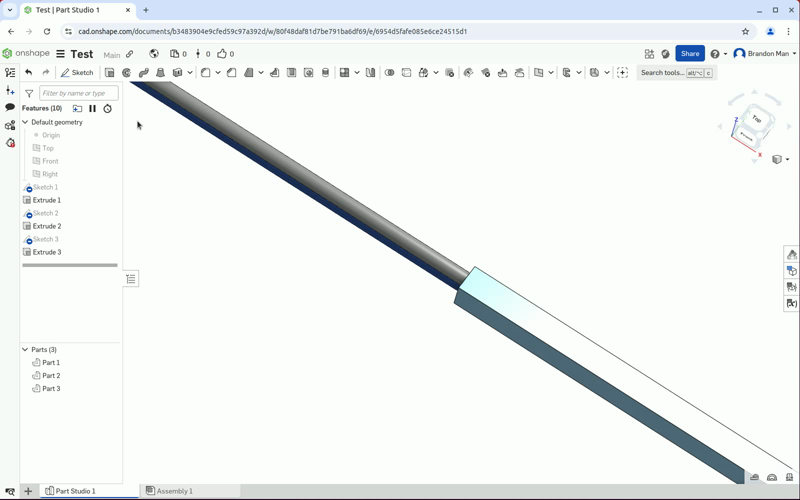
key(up, 2)
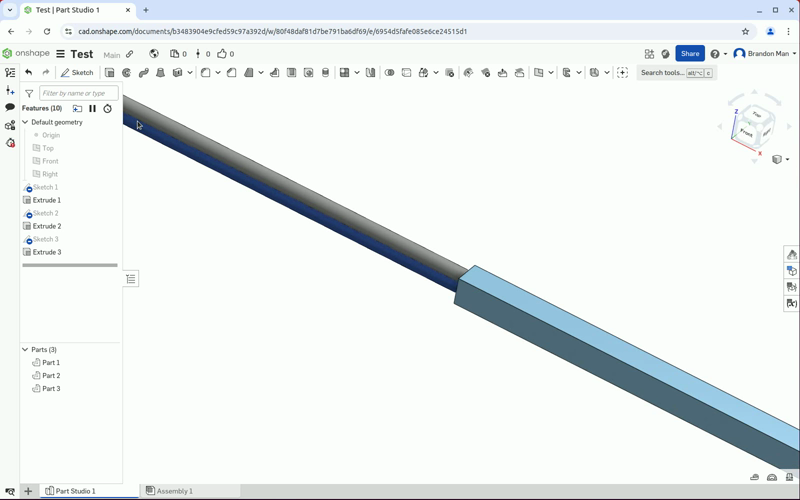
key(left, 2)
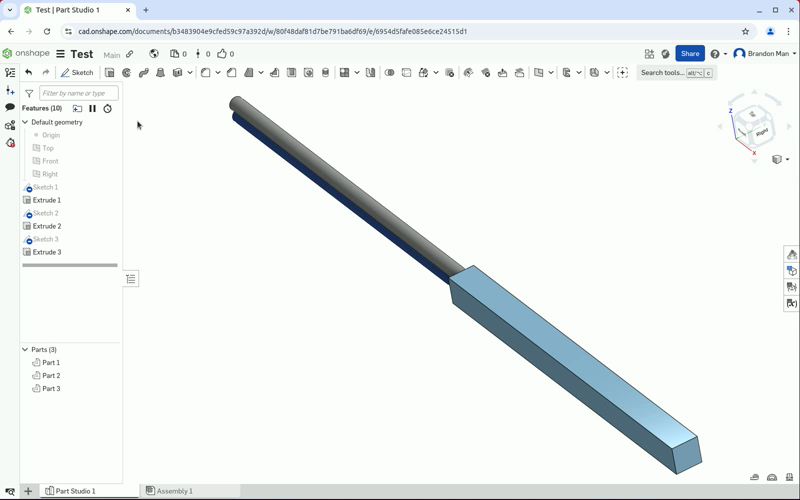
mouse_move(73, 189)
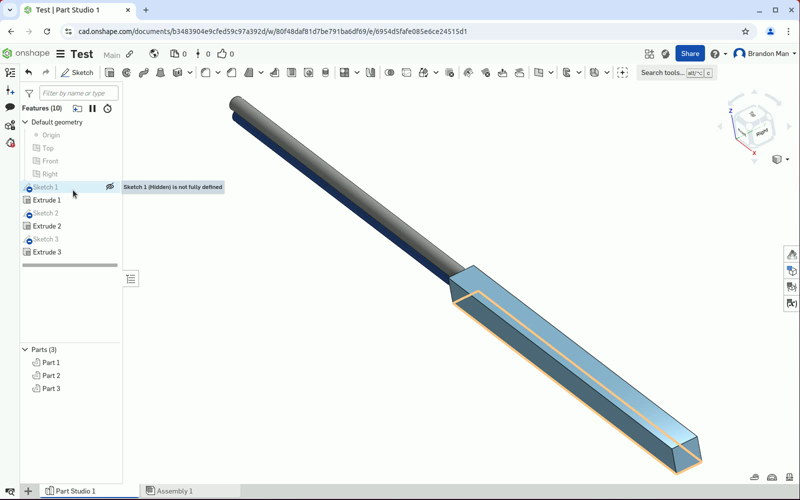
click(73, 189)